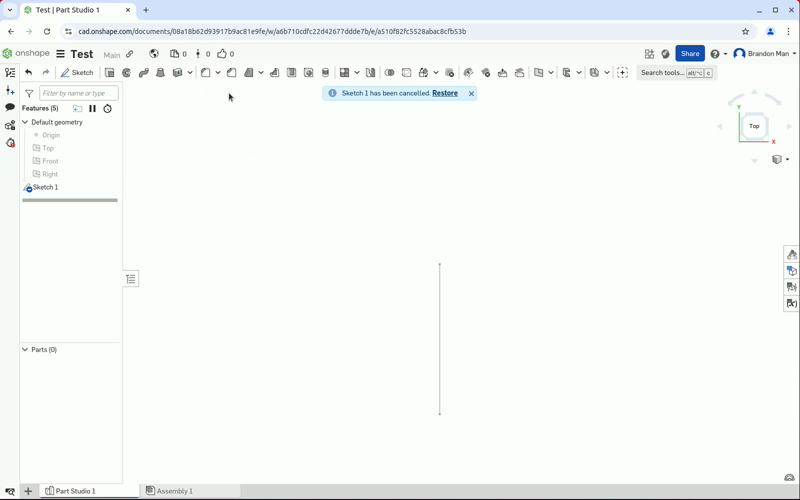
key(shift+h)
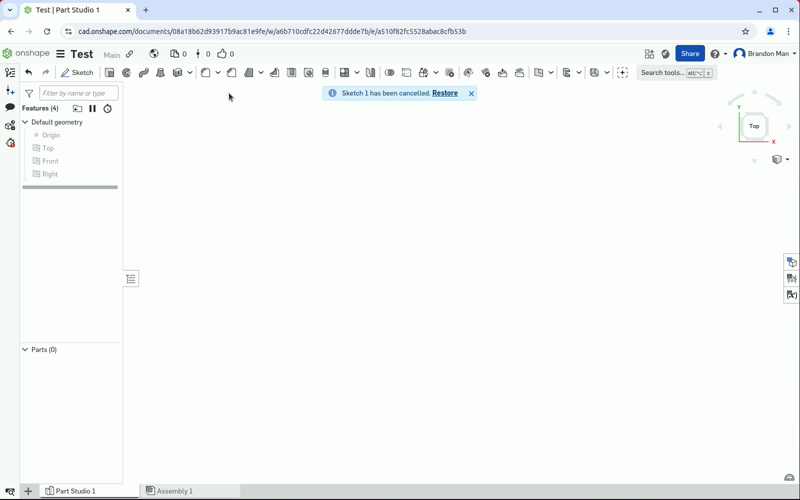
mouse_move(73, 352)
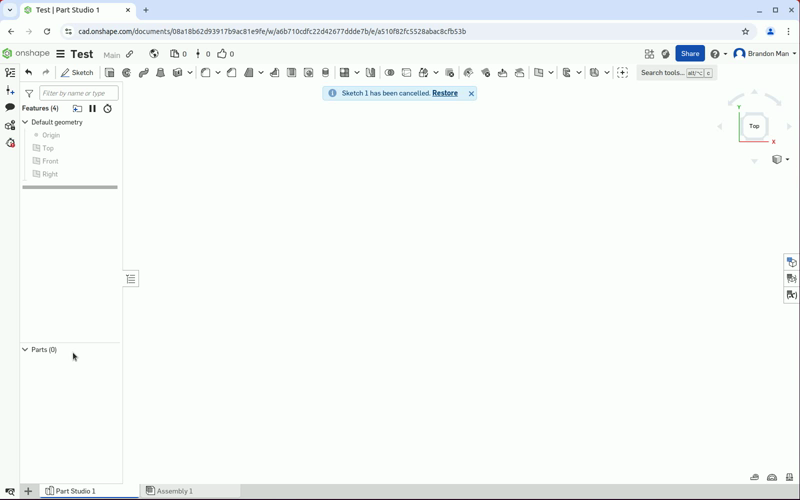
key(y)
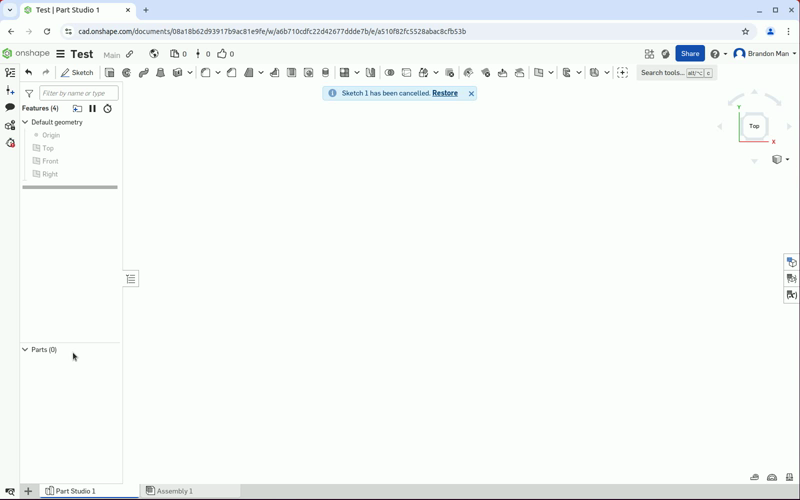
key(shift+p)
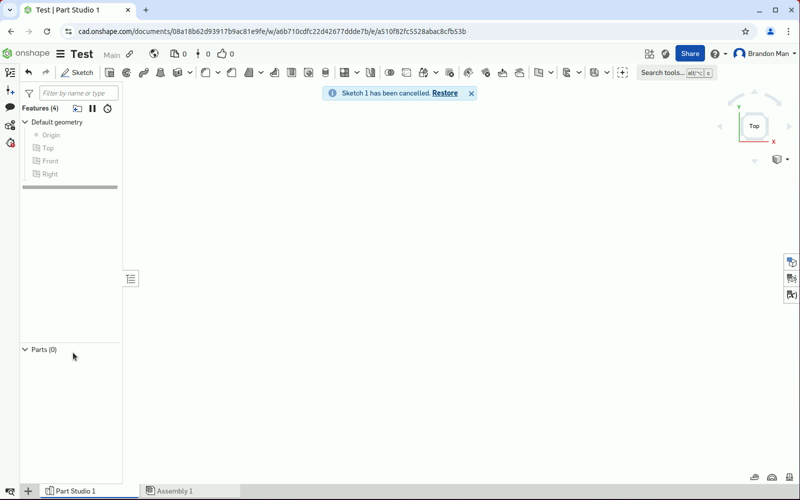
key(space)
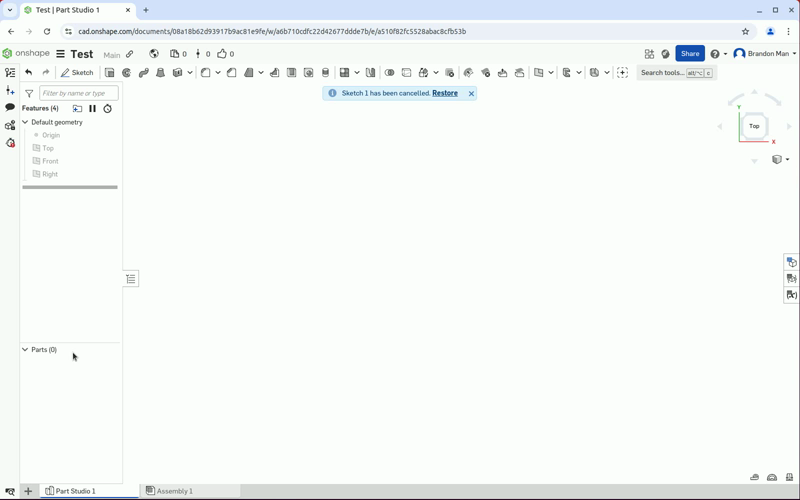
key_down(shift)
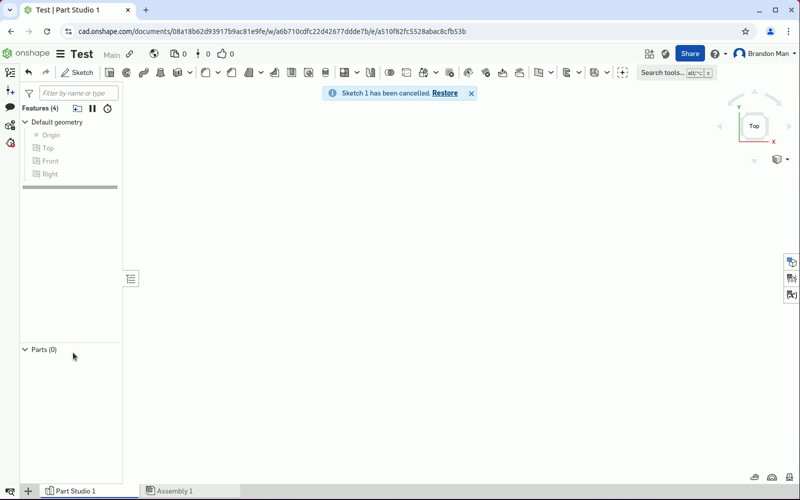
key(up)
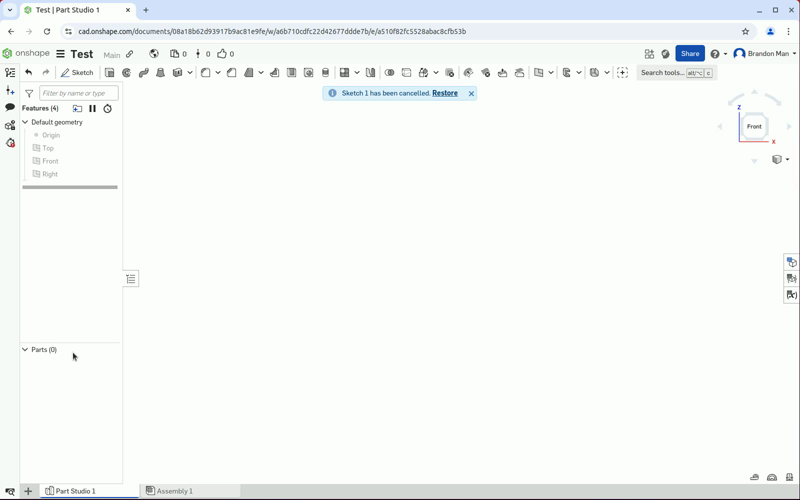
key_up(shift)
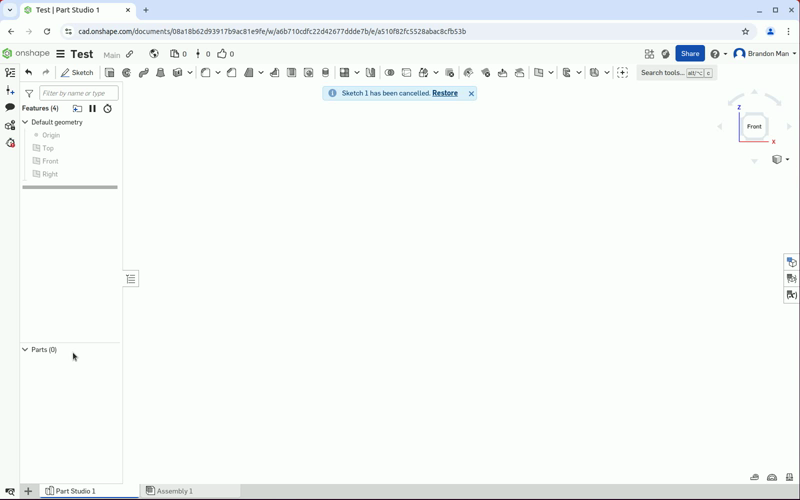
mouse_move(73, 352)
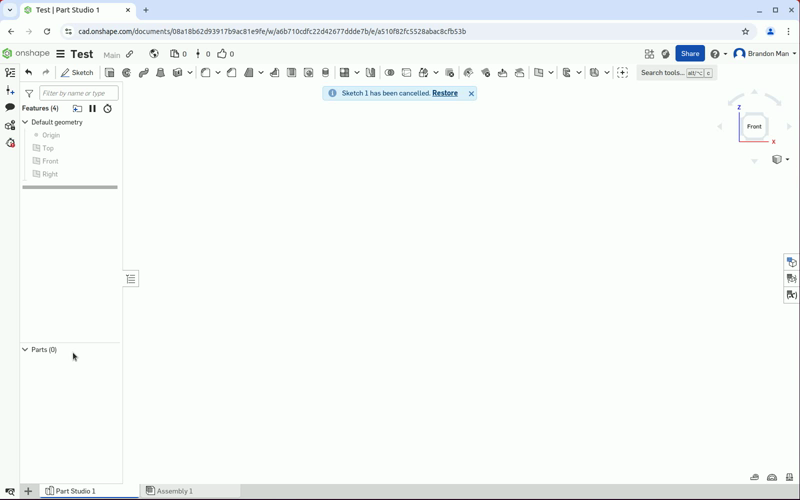
key(shift+y)
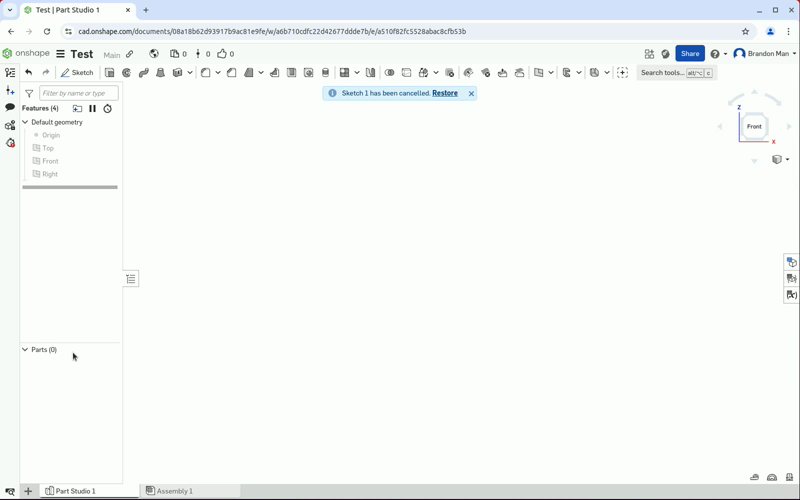
key(shift+s)
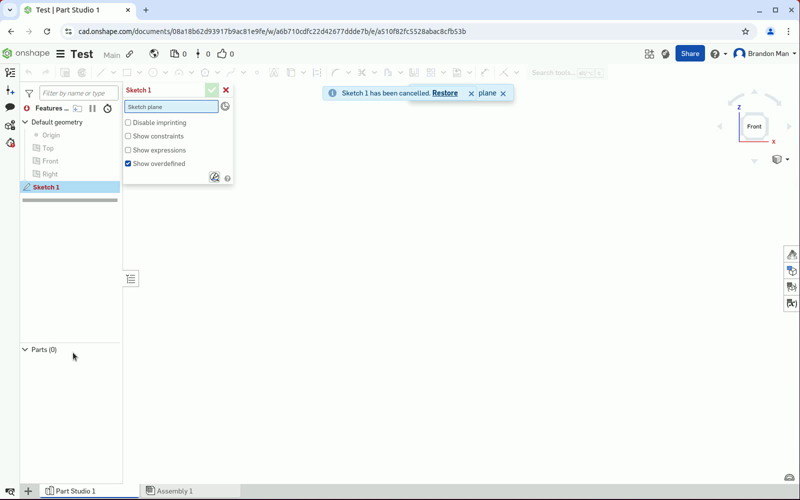
mouse_move(73, 163)
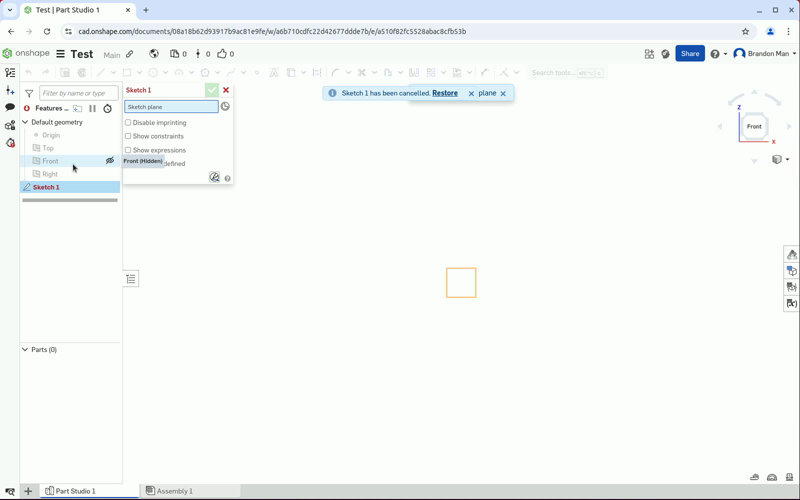
click(73, 163)
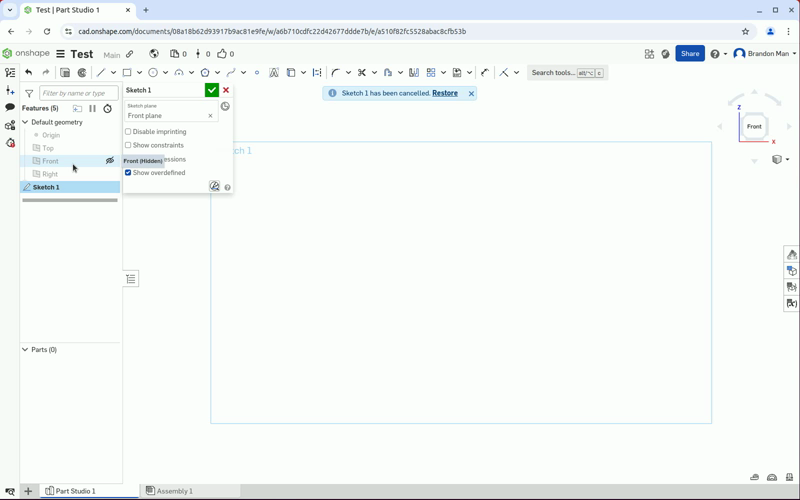
mouse_move(73, 352)
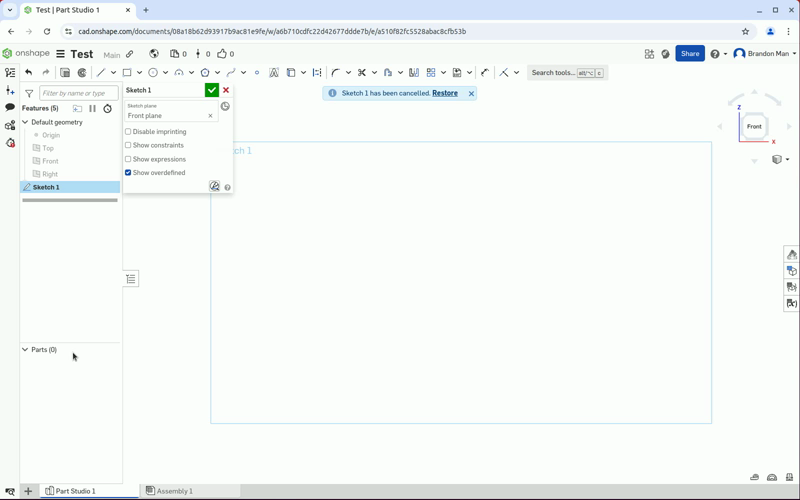
key(y)
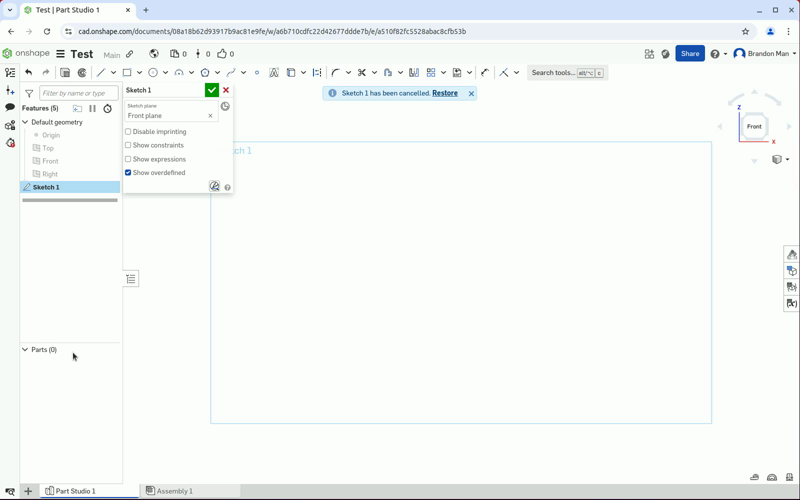
key(l)
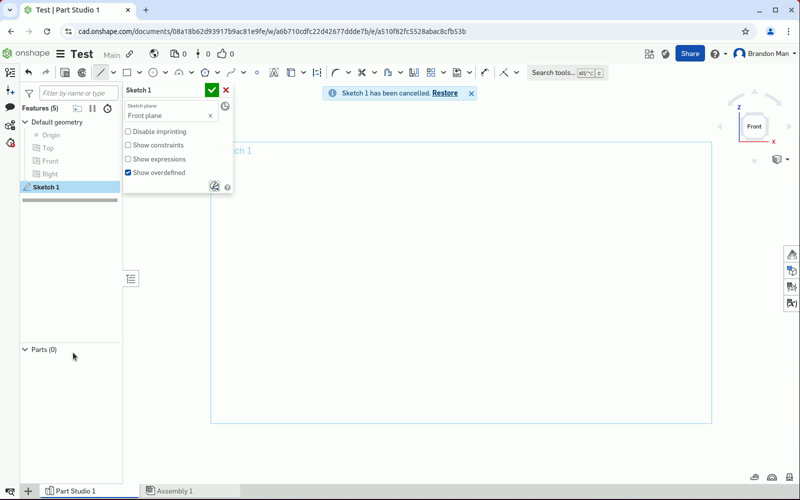
key_down(shift)
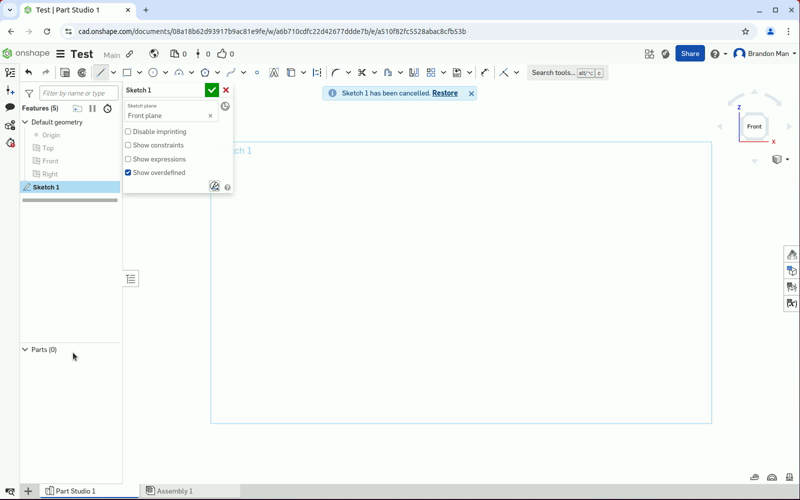
mouse_move(460, 293)
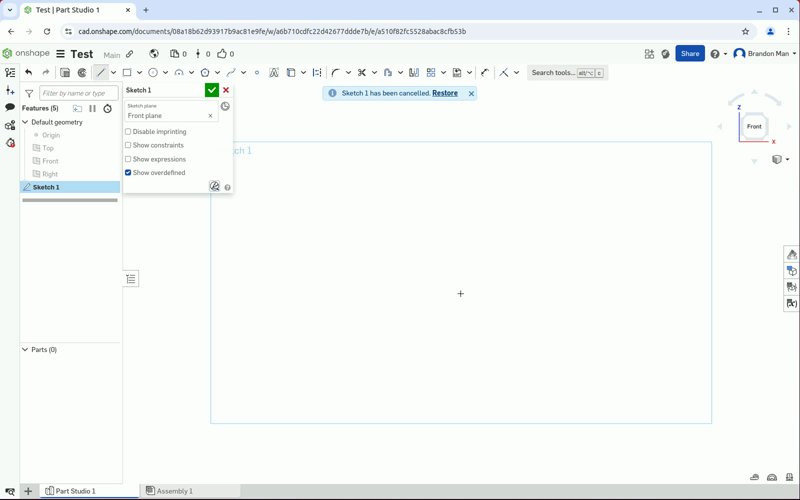
click(460, 293)
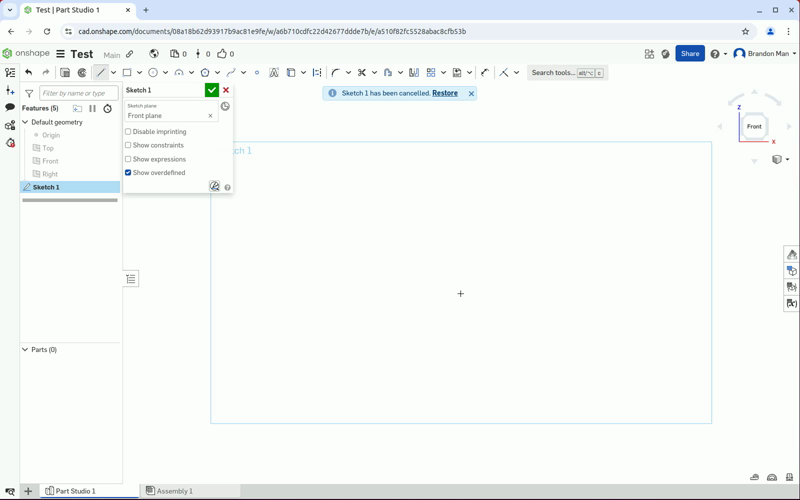
key_up(shift)
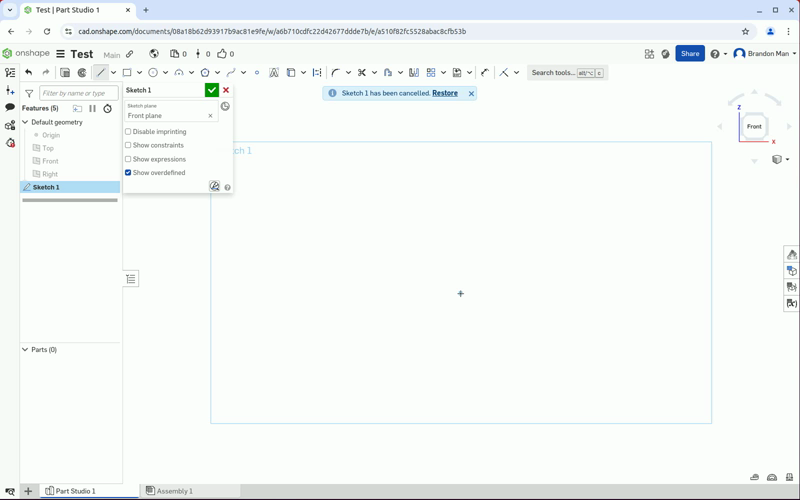
key_down(shift)
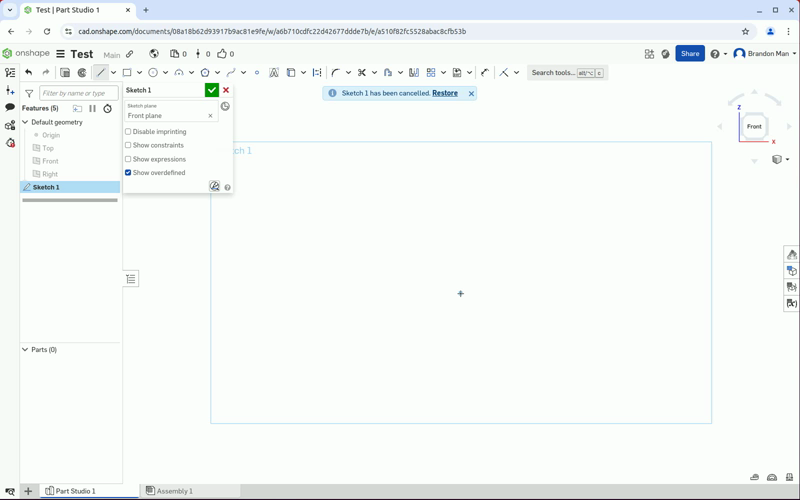
mouse_move(560, 293)
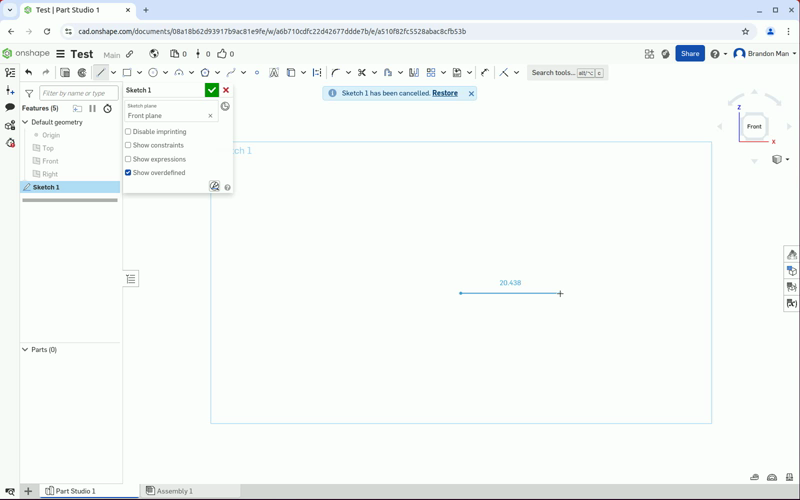
click(560, 293)
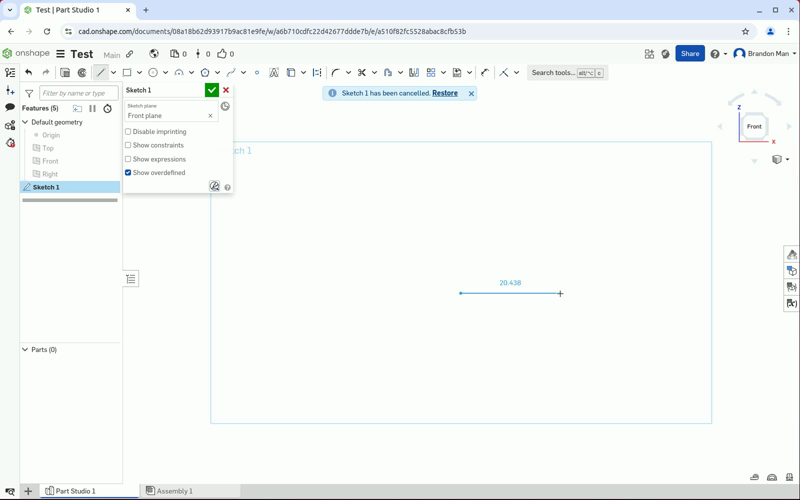
key_up(shift)
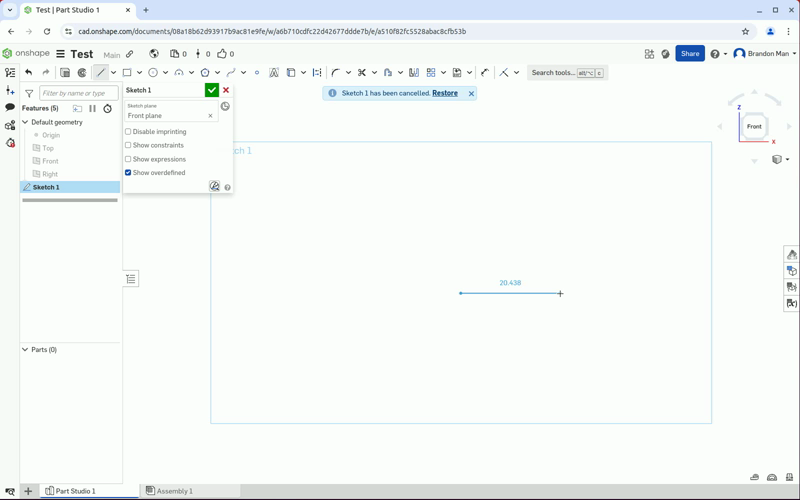
key(esc)
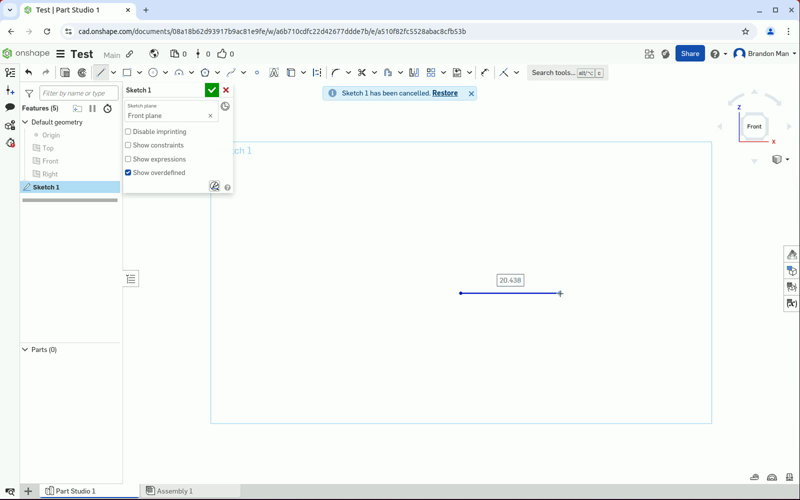
key(a)
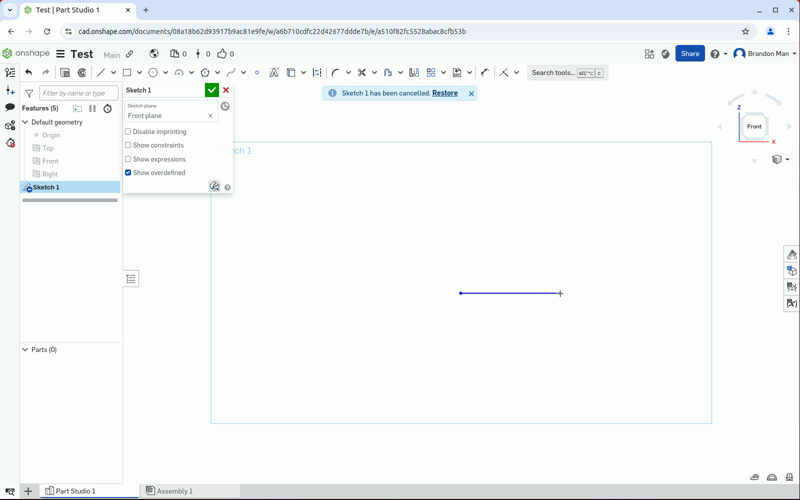
mouse_move(560, 293)
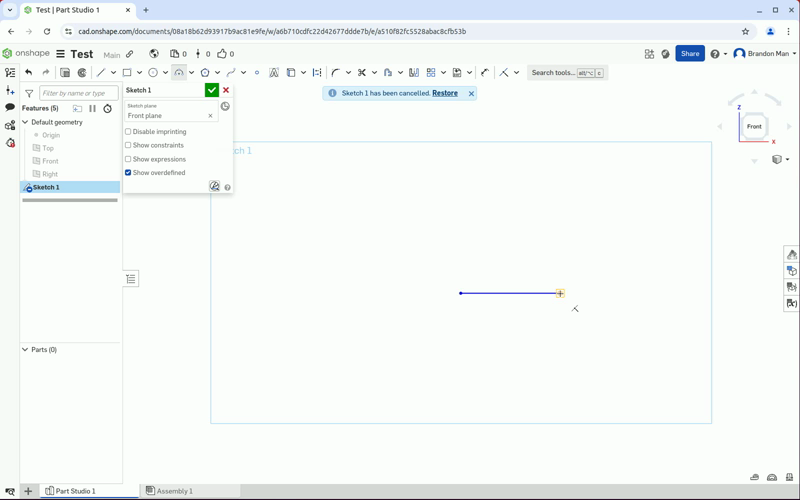
click(560, 293)
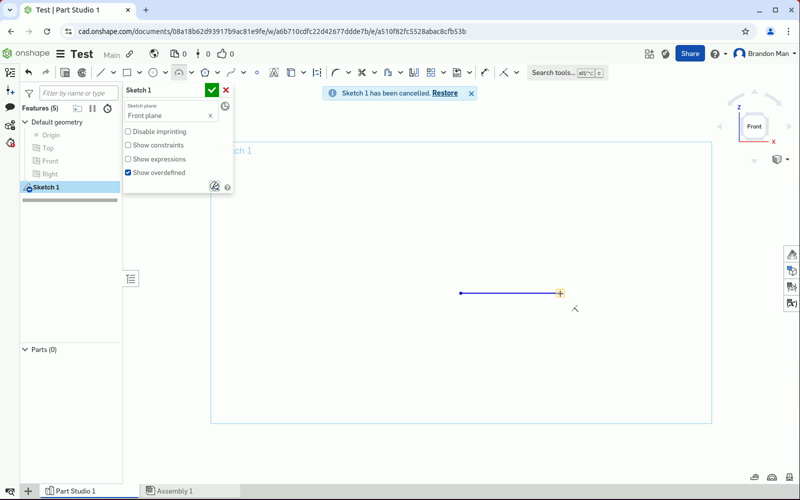
key_down(shift)
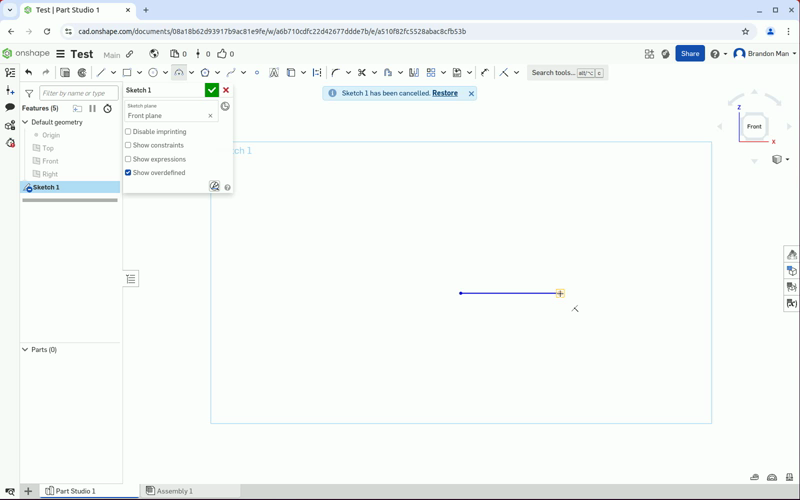
mouse_move(573, 280)
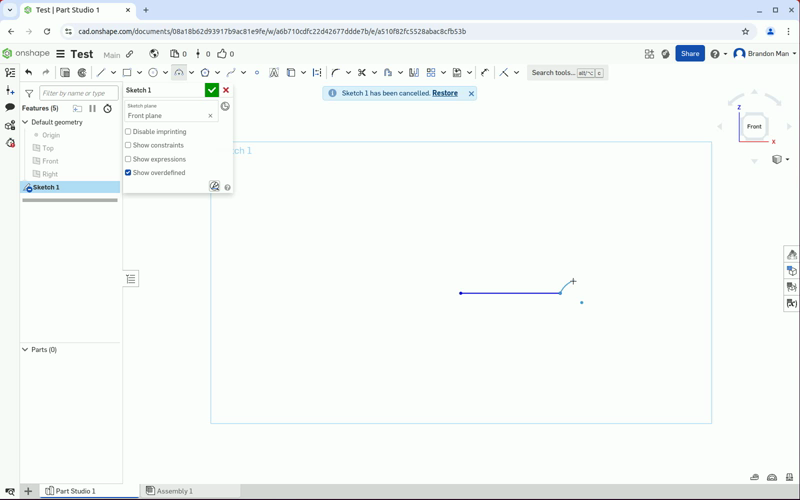
click(573, 280)
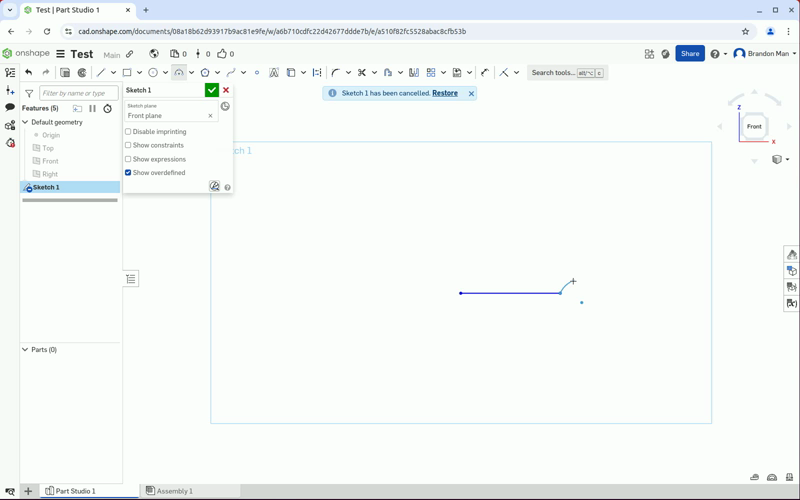
mouse_move(569, 289)
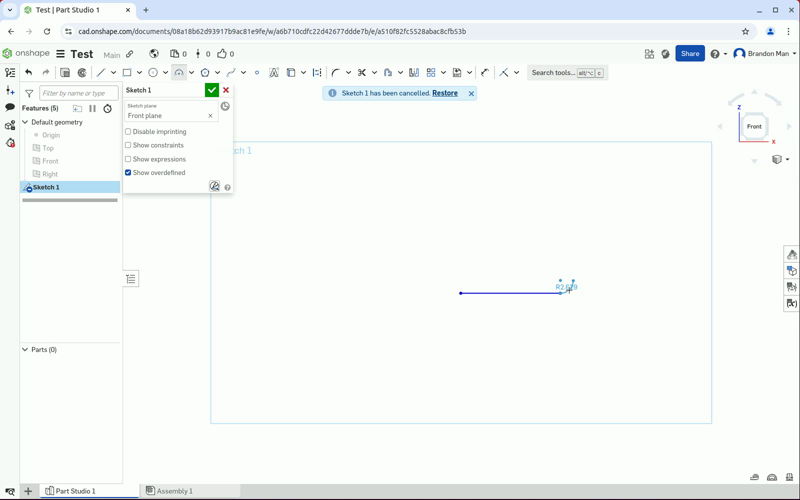
click(569, 289)
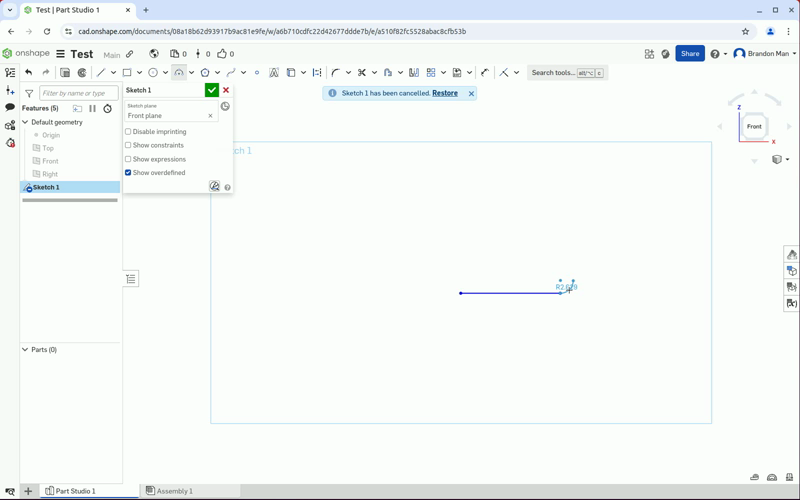
key_up(shift)
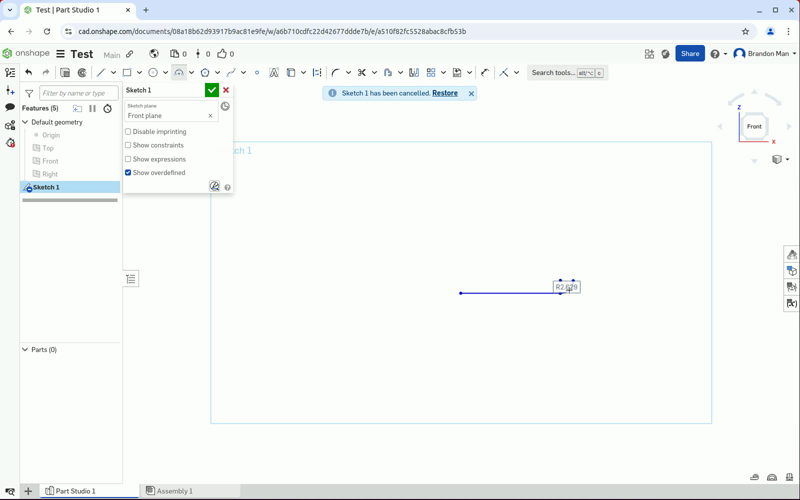
key(esc)
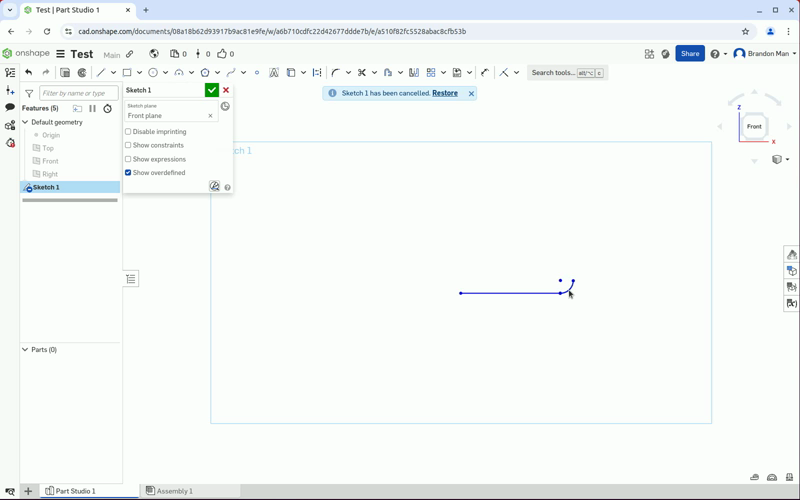
key(l)
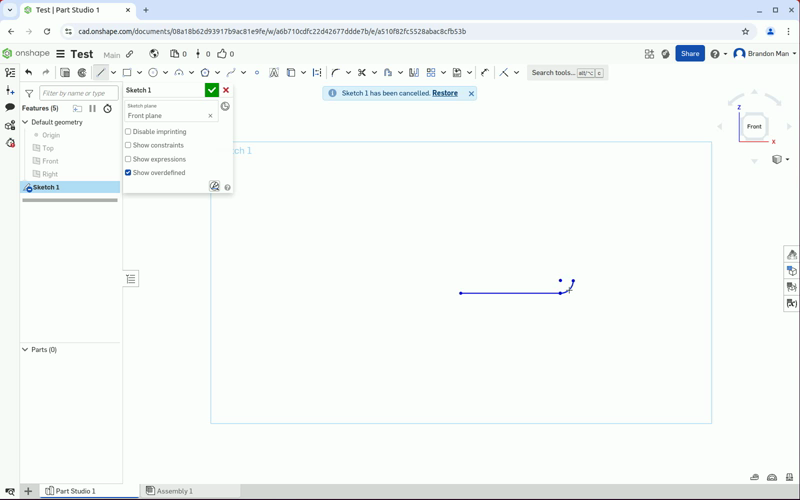
mouse_move(573, 280)
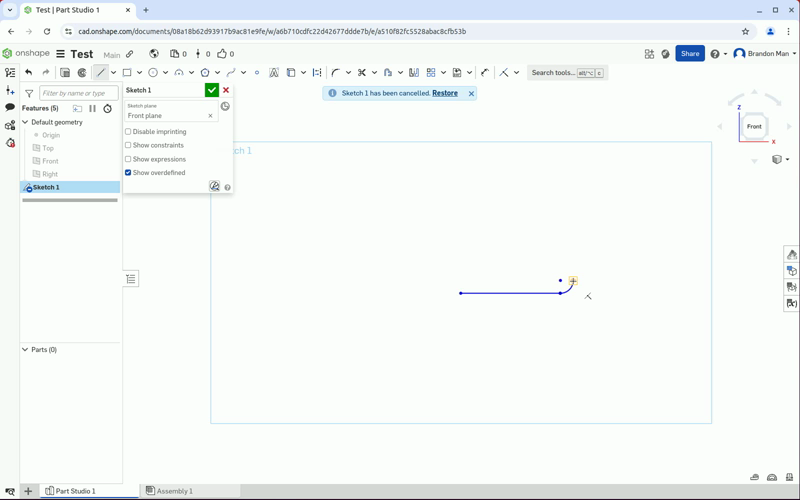
click(573, 280)
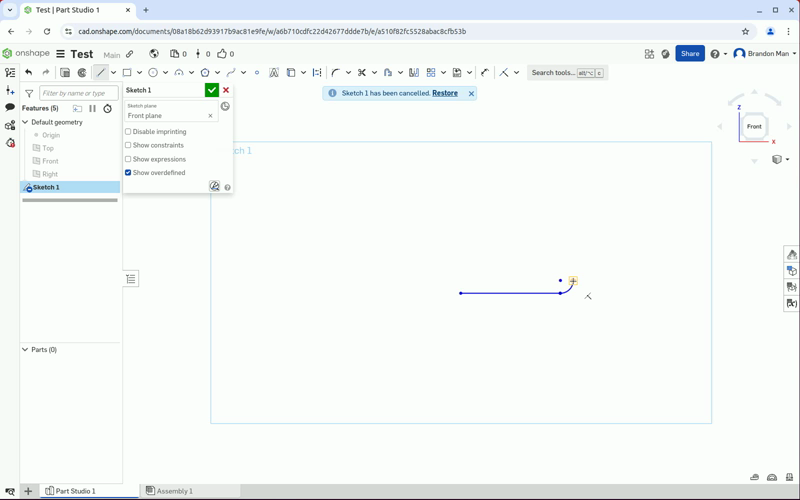
key_down(shift)
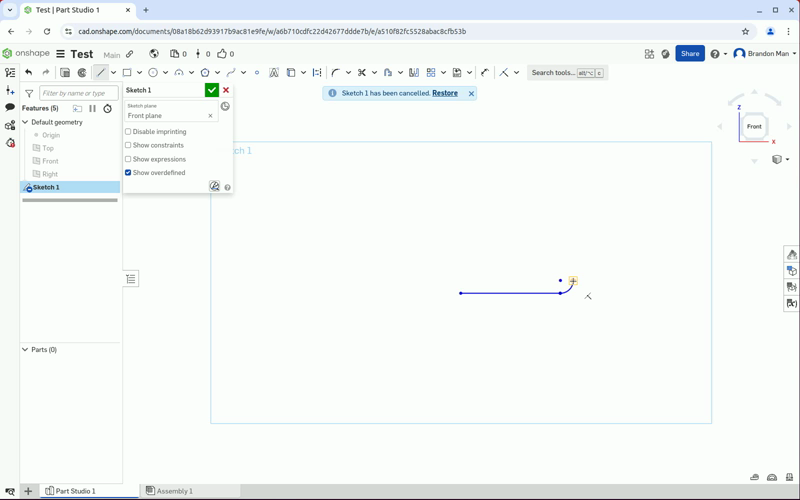
mouse_move(589, 280)
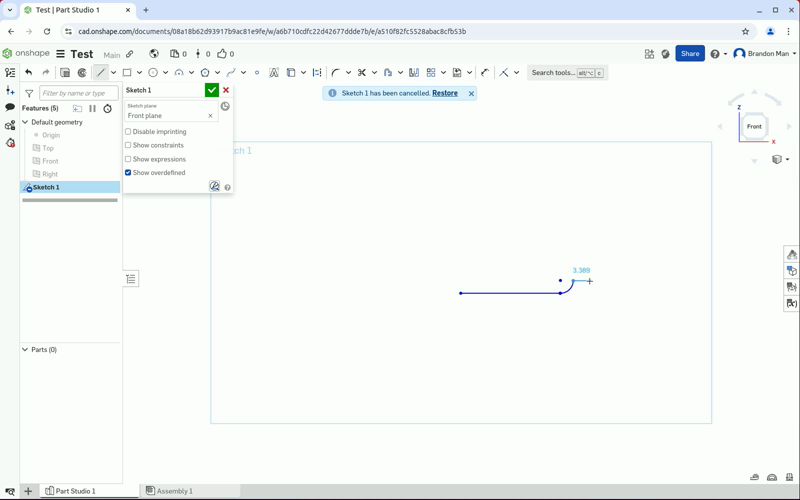
mouse_move(573, 261)
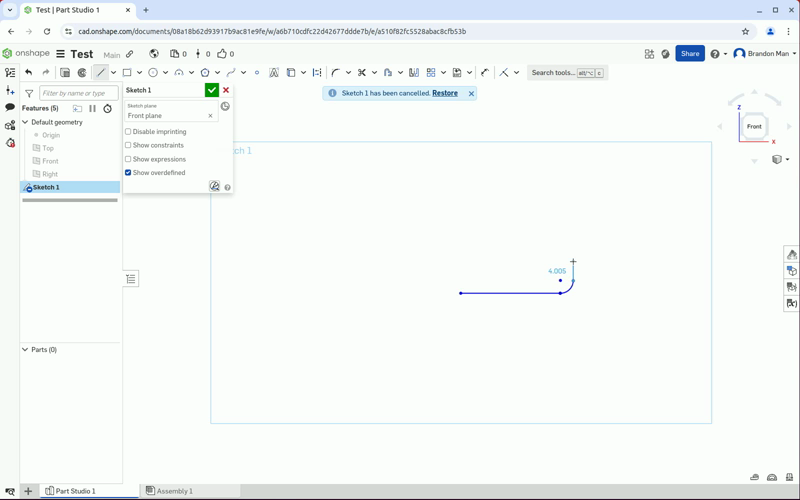
click(573, 261)
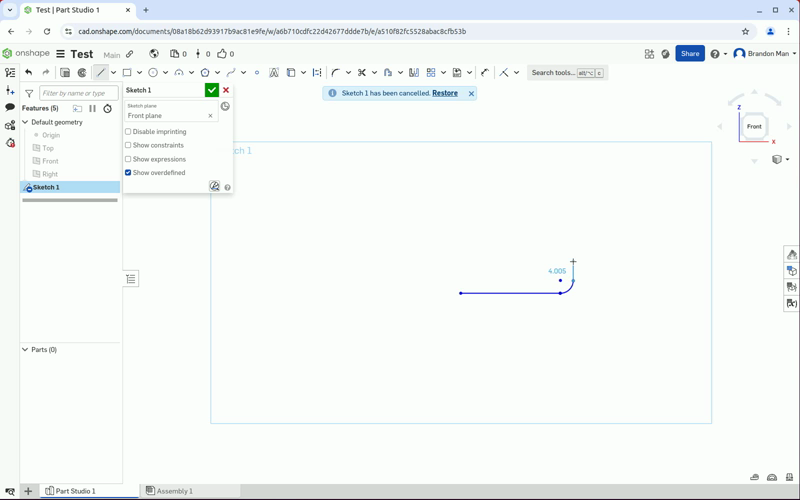
key_up(shift)
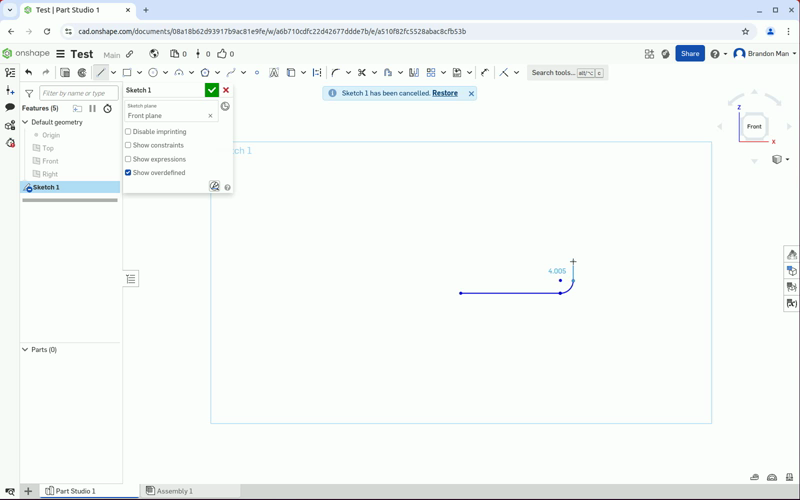
key(esc)
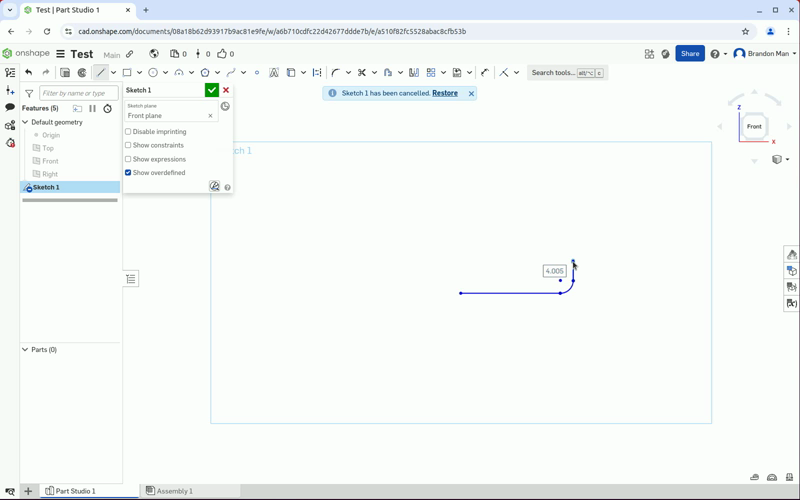
key(a)
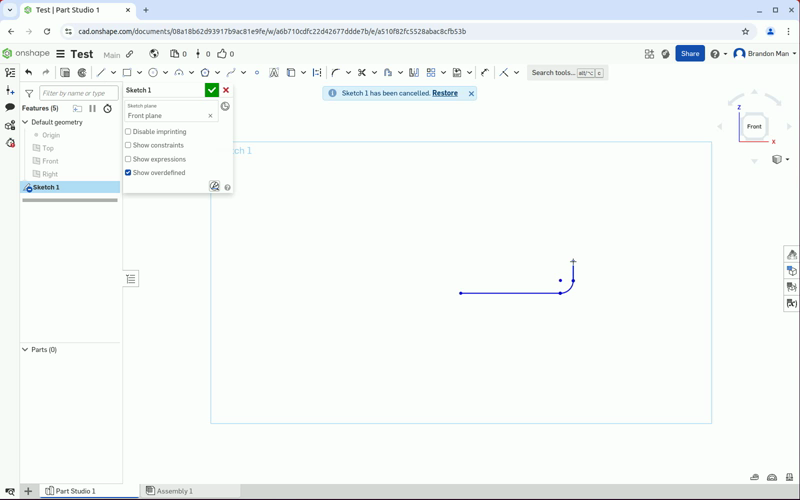
mouse_move(573, 261)
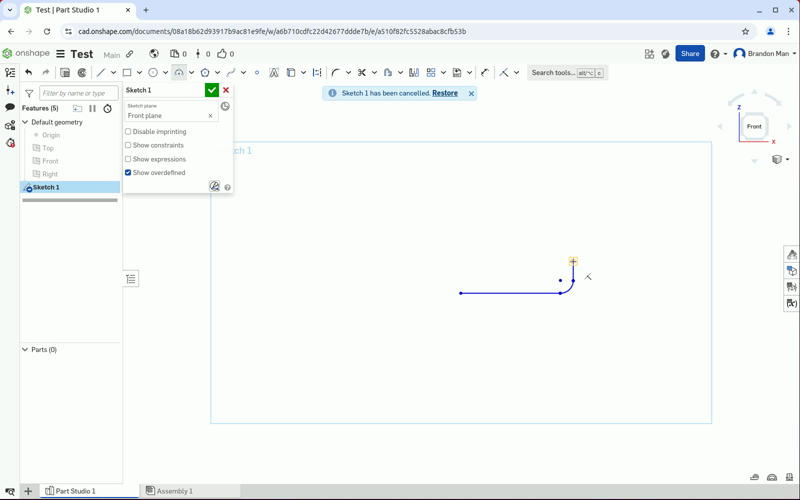
click(573, 261)
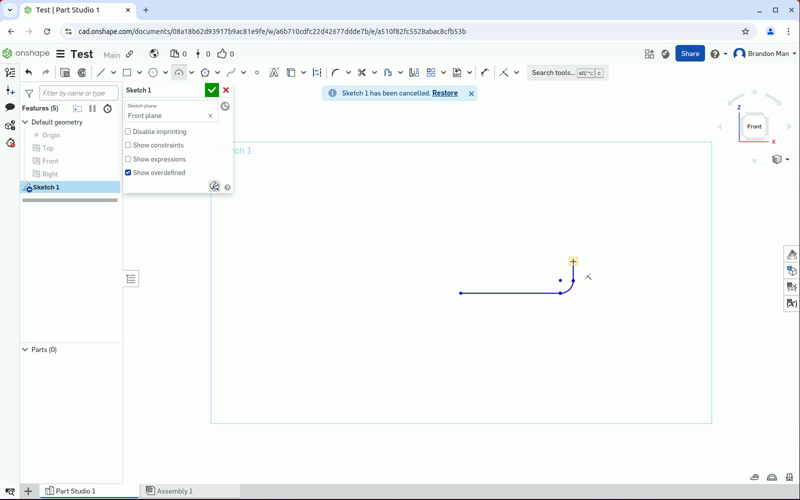
key_down(shift)
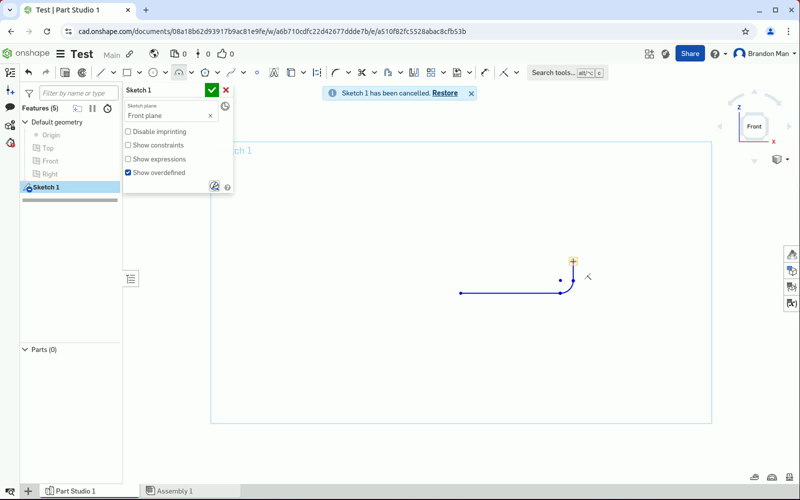
mouse_move(552, 261)
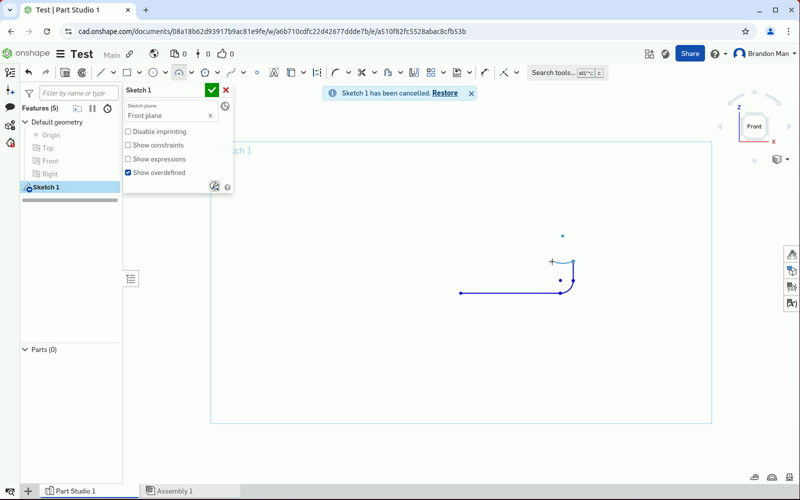
click(552, 261)
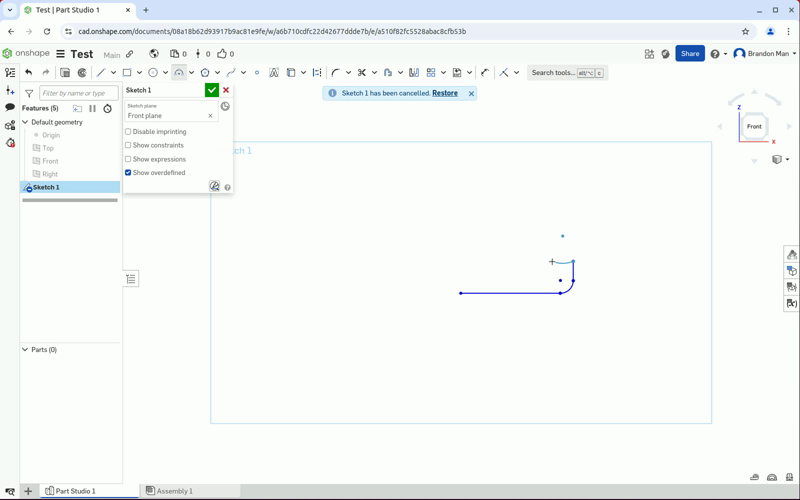
mouse_move(562, 250)
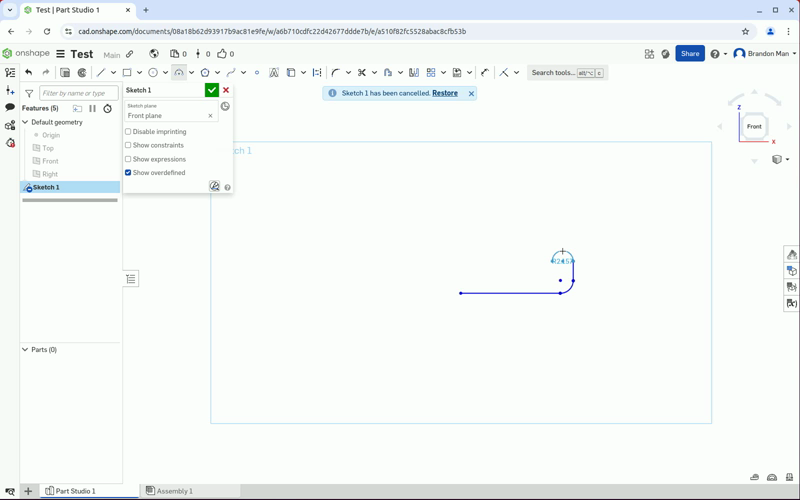
click(562, 250)
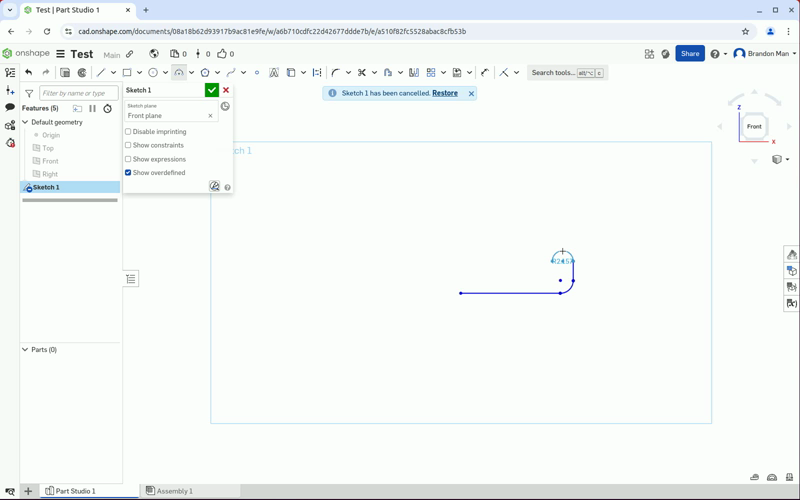
key_up(shift)
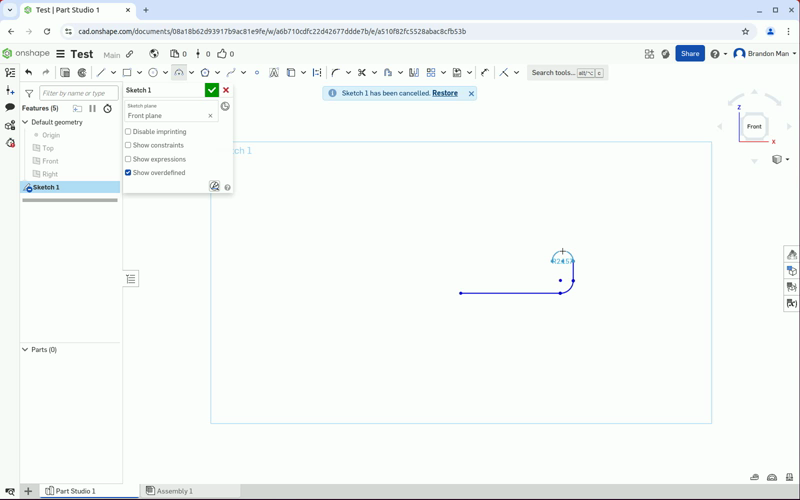
key(esc)
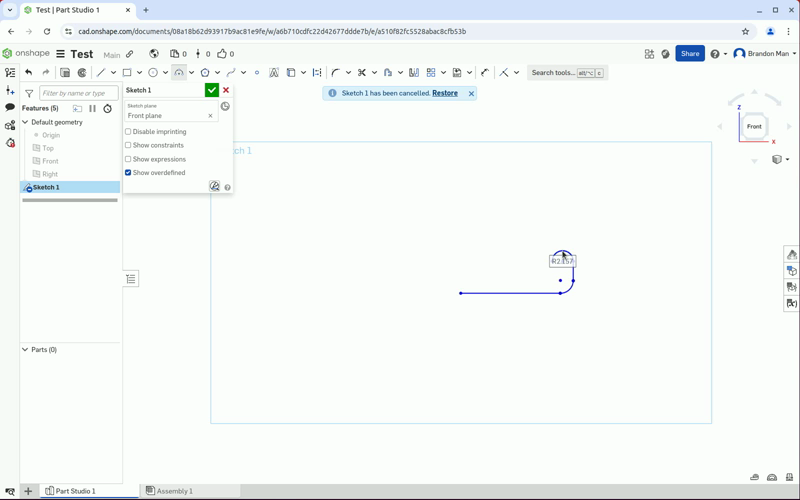
key(l)
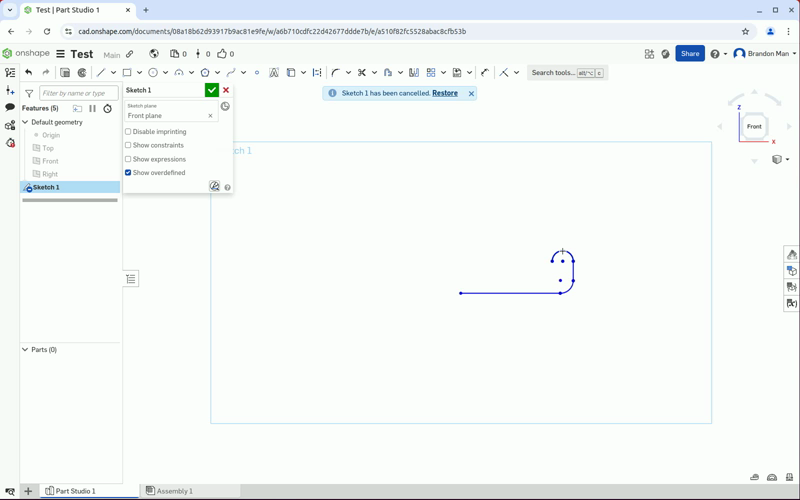
mouse_move(552, 261)
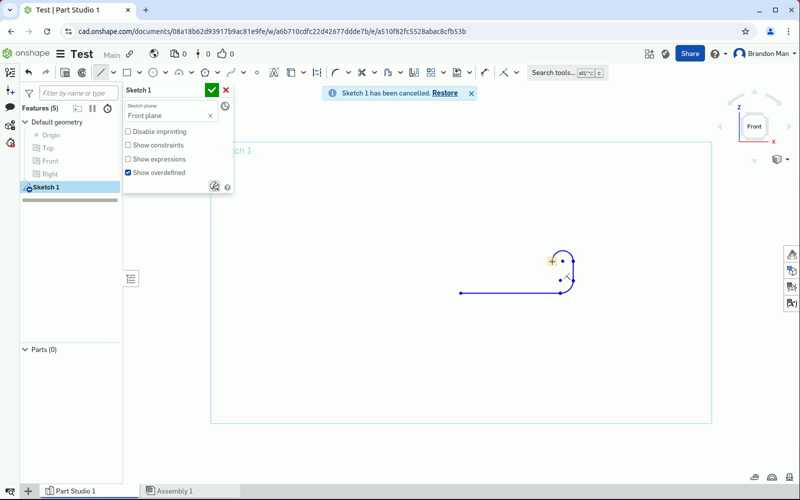
click(552, 261)
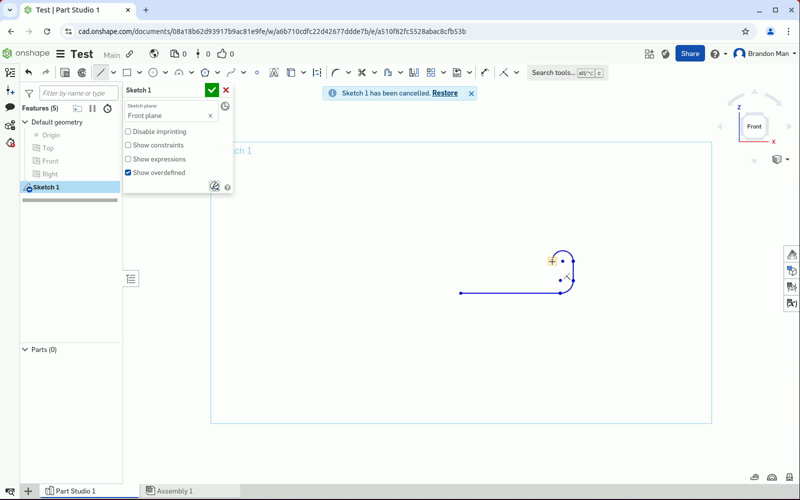
key_down(shift)
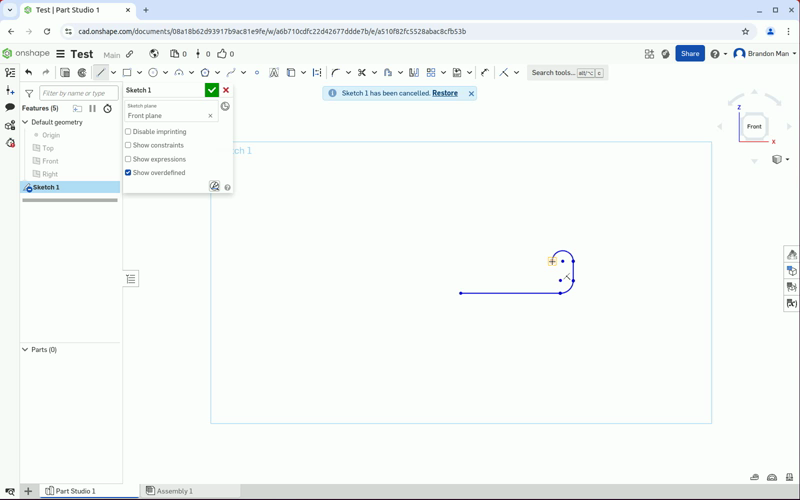
mouse_move(582, 261)
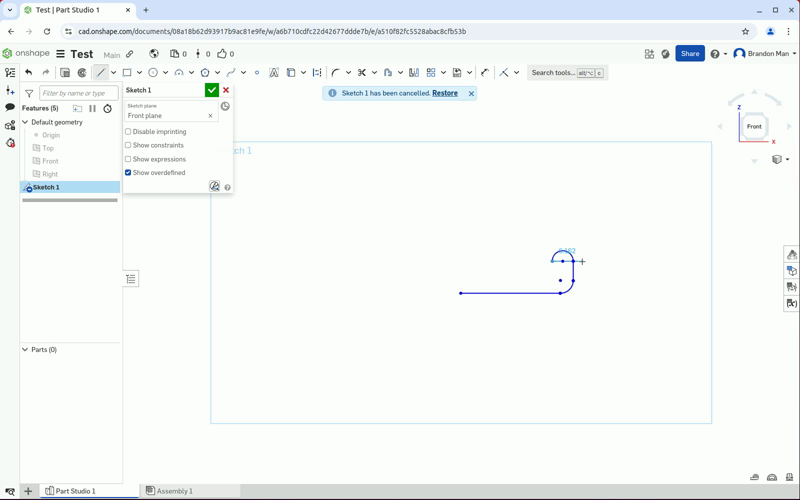
mouse_move(552, 266)
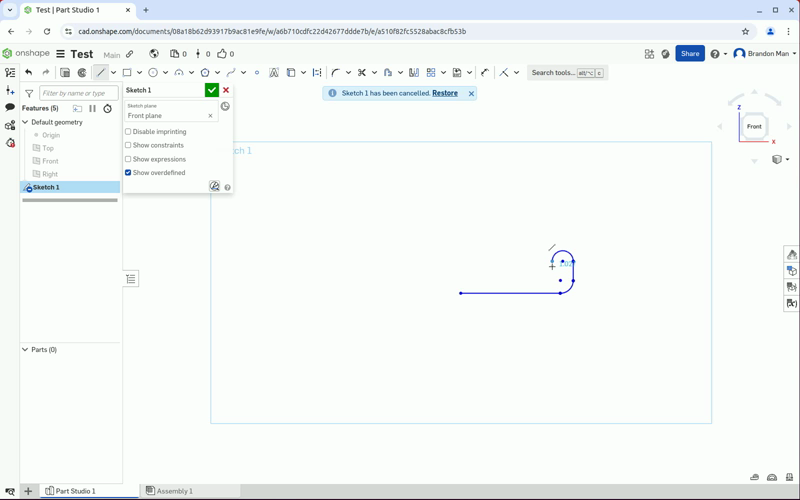
scroll(6)
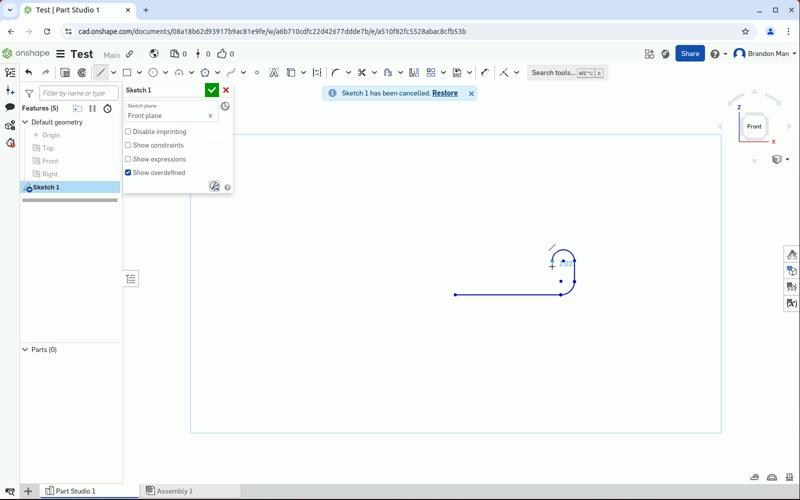
scroll(6)
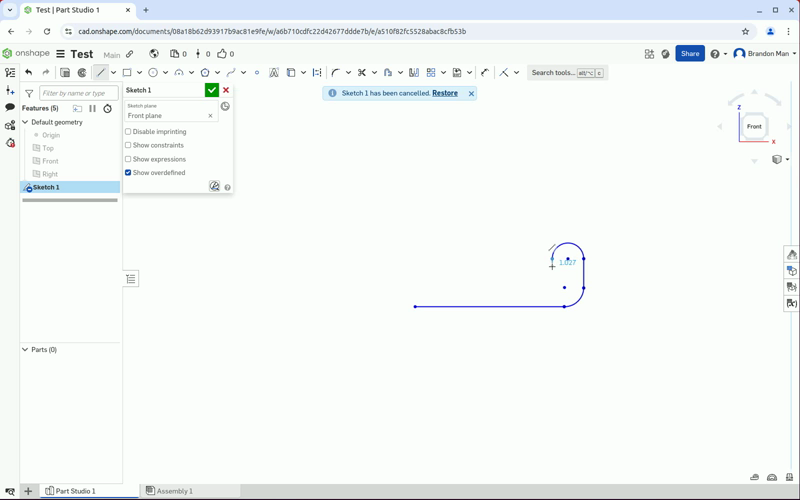
scroll(6)
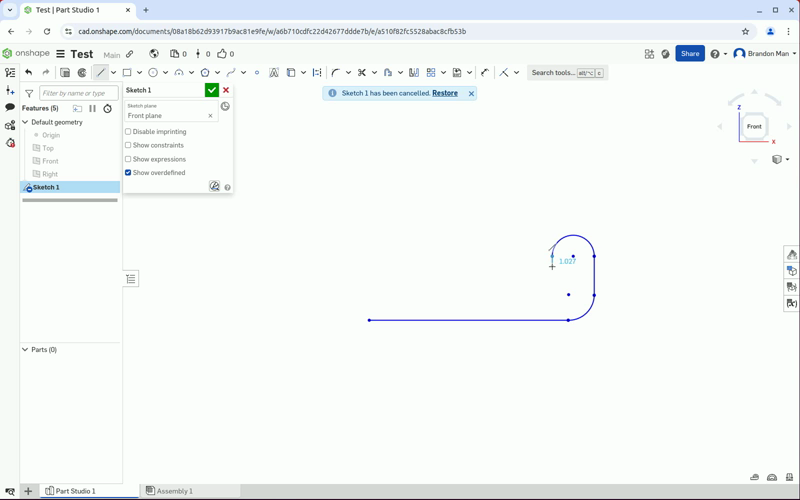
scroll(6)
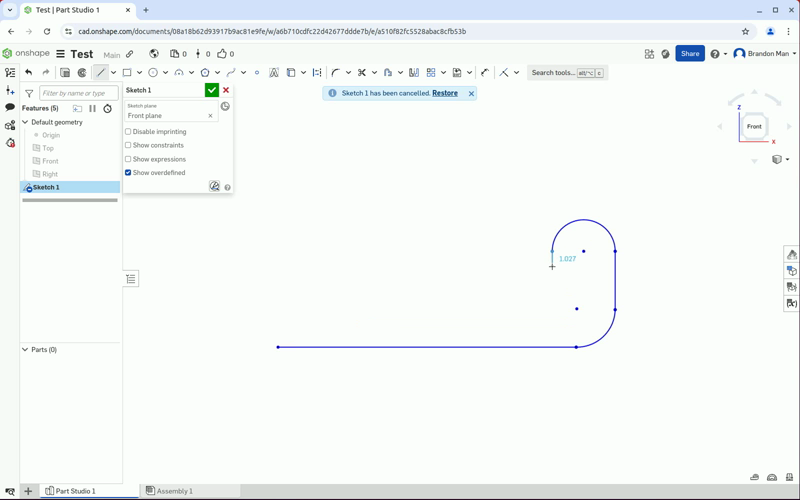
scroll(6)
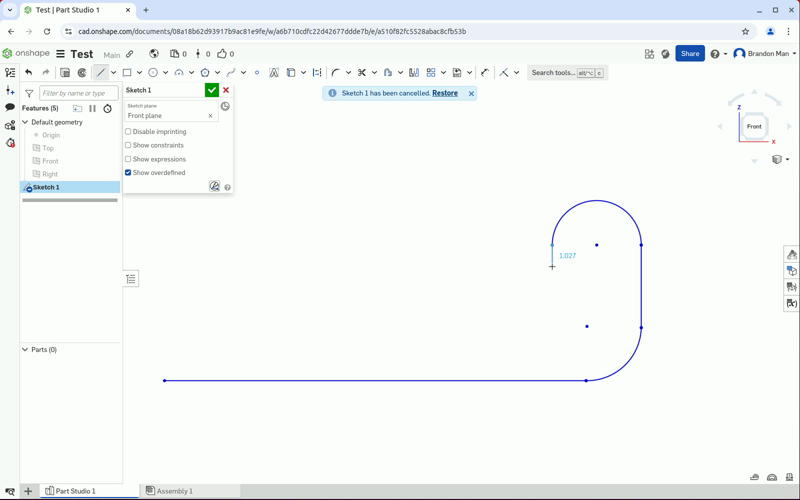
scroll(6)
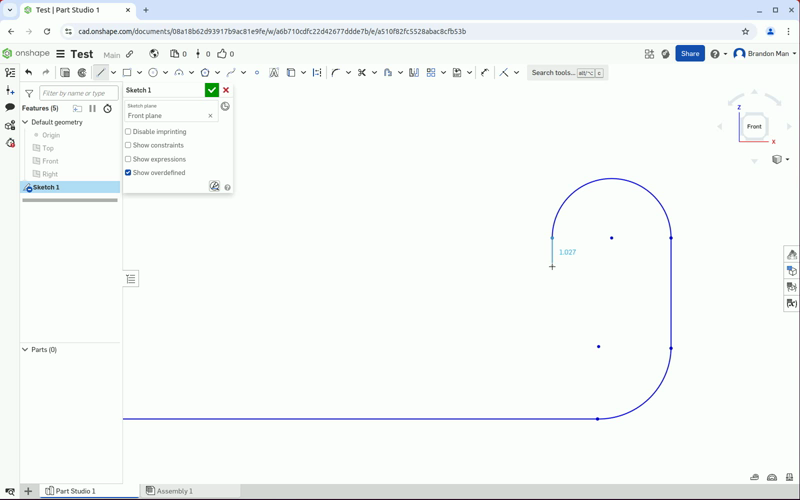
scroll(6)
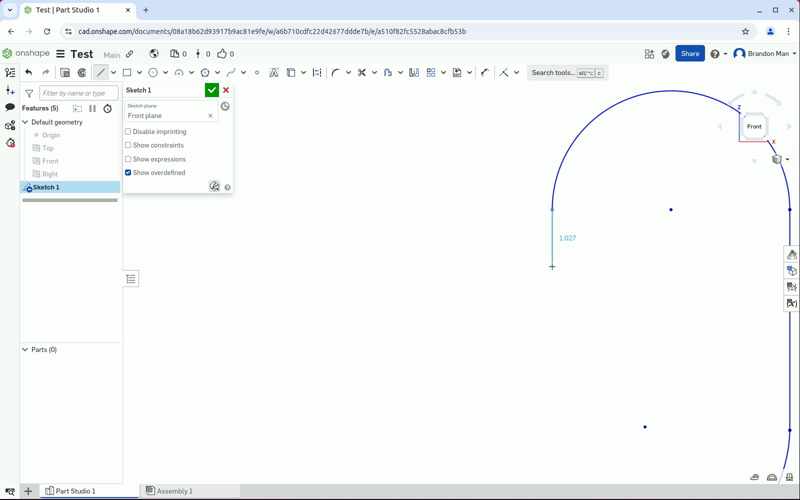
click(552, 266)
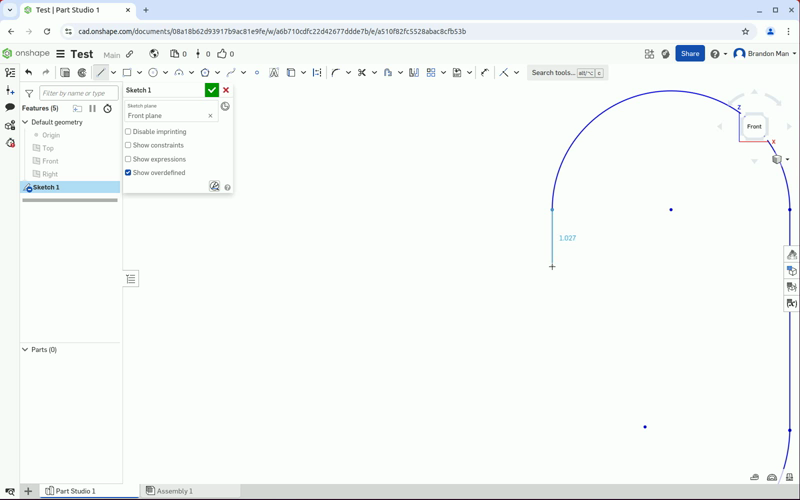
scroll(-6)
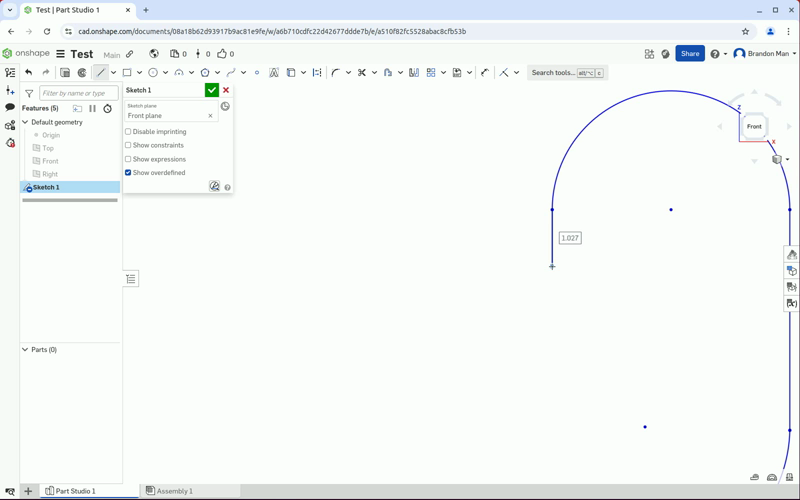
scroll(-6)
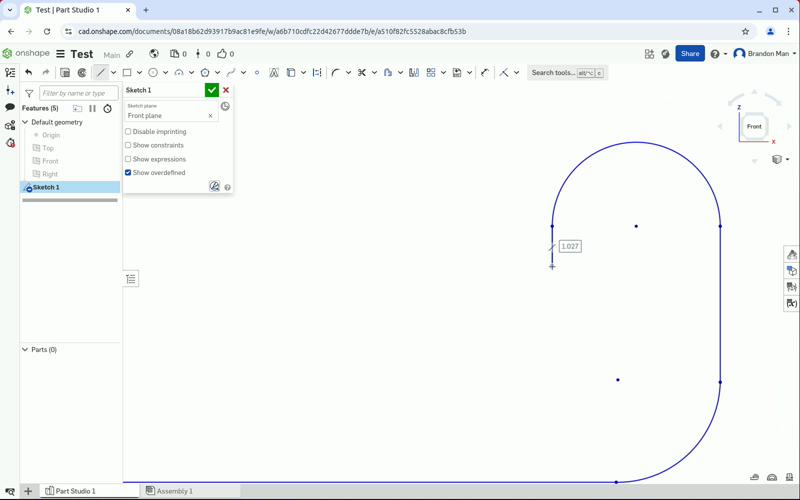
scroll(-6)
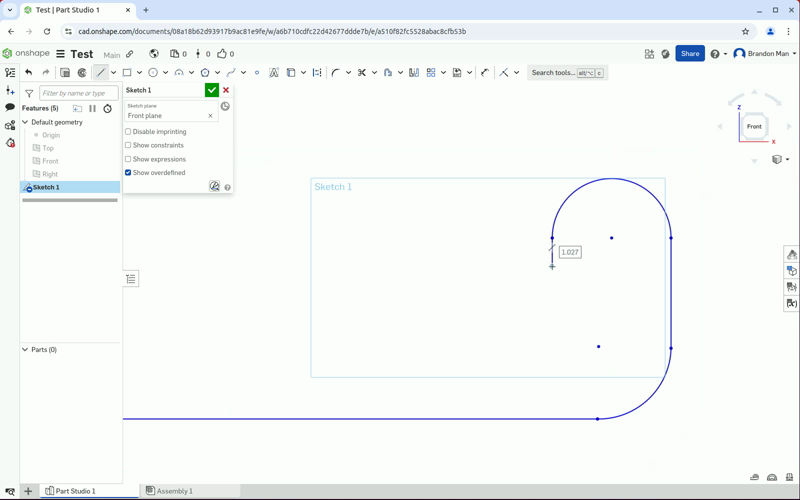
scroll(-6)
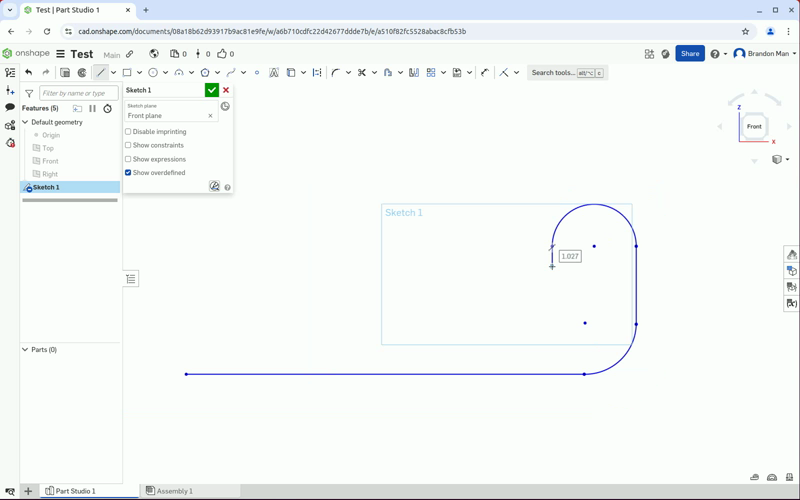
scroll(-6)
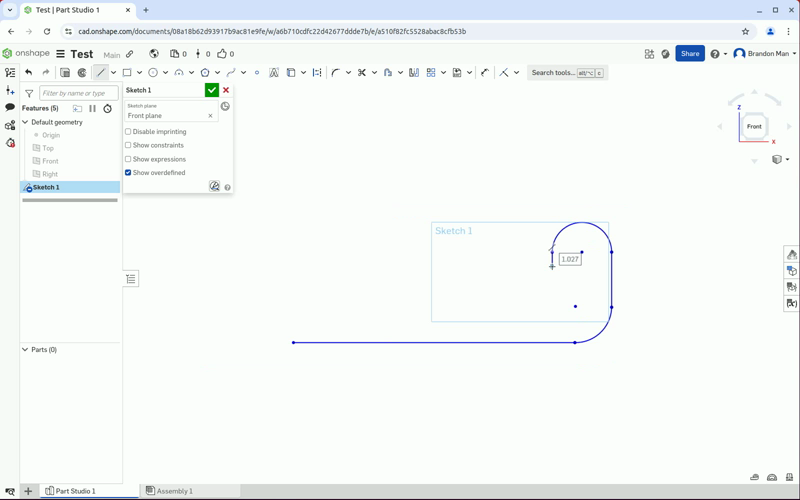
scroll(-6)
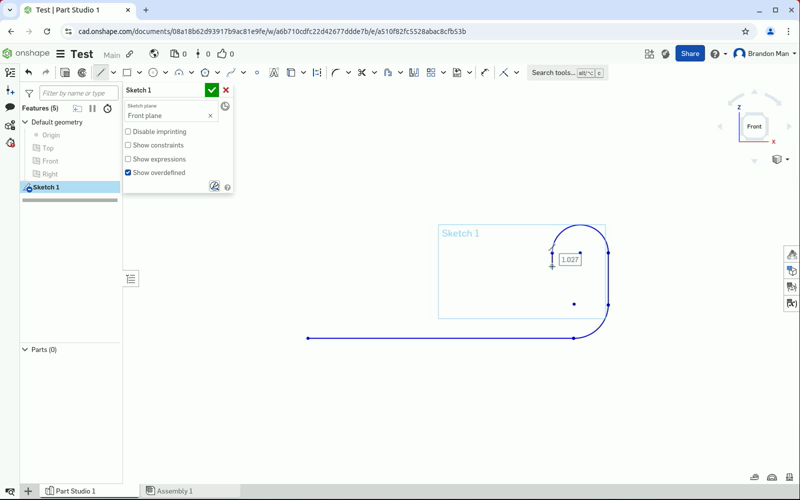
scroll(-6)
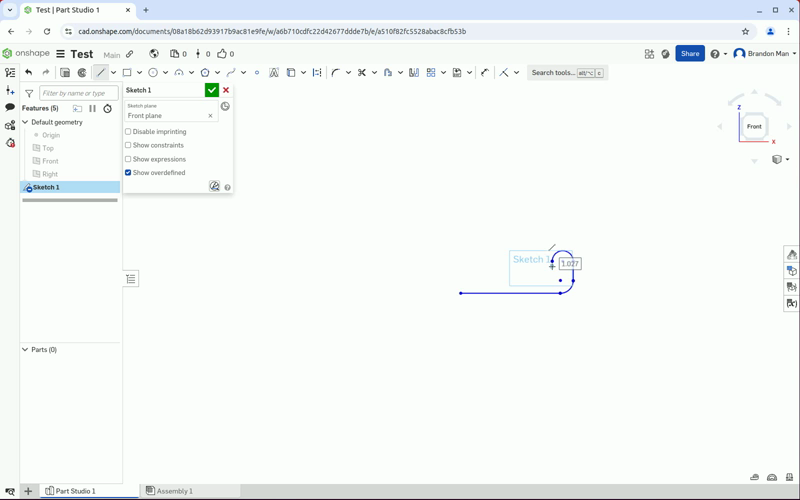
key_up(shift)
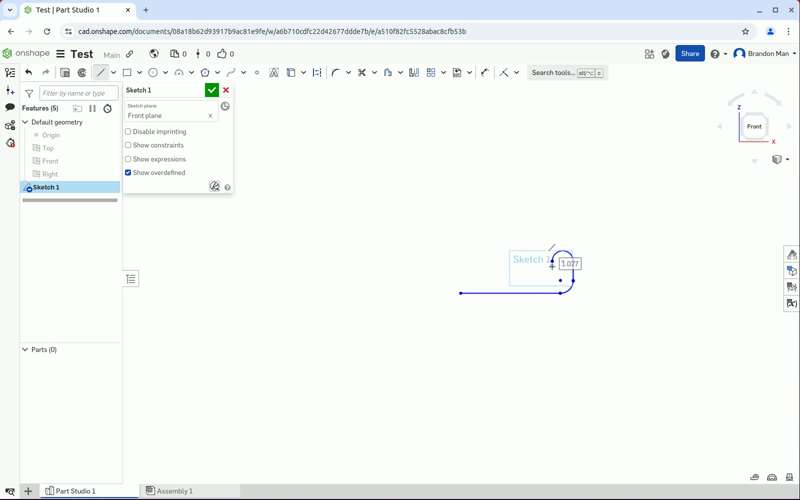
key(esc)
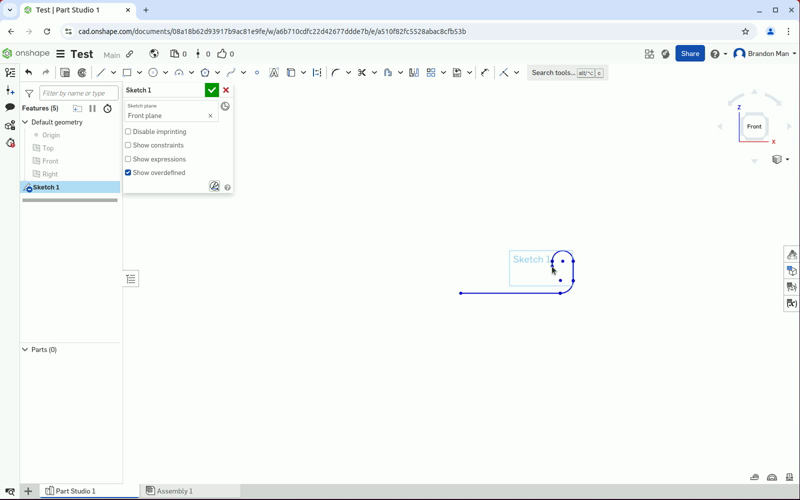
key(a)
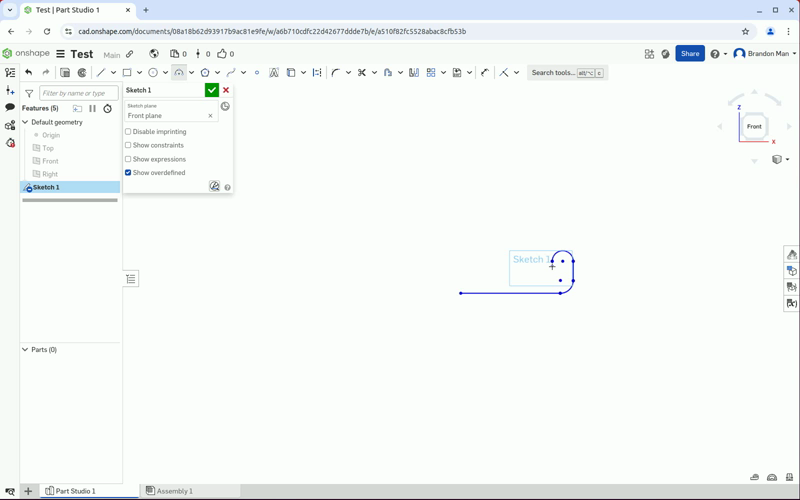
mouse_move(552, 266)
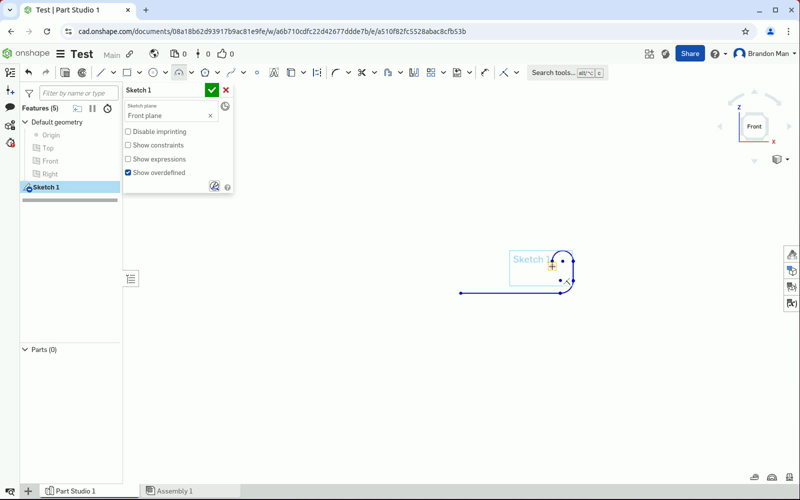
click(552, 266)
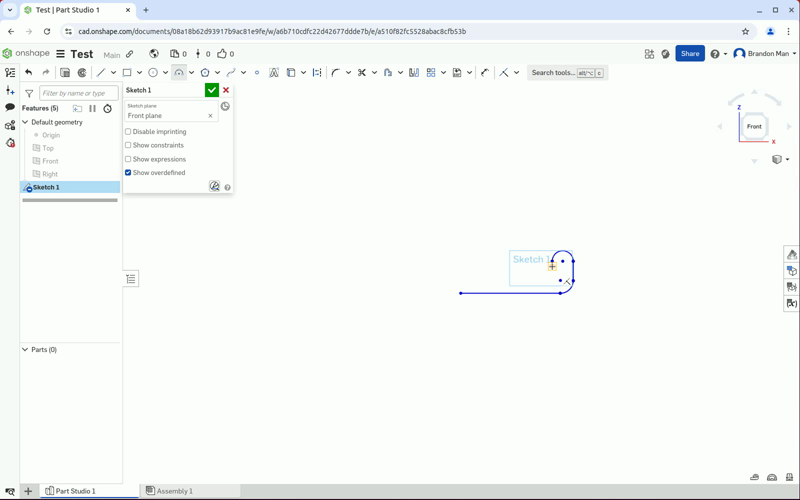
key_down(shift)
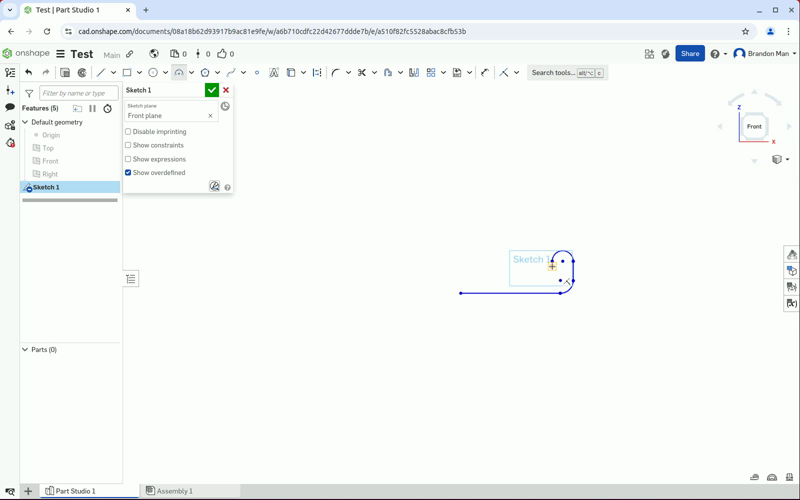
mouse_move(546, 272)
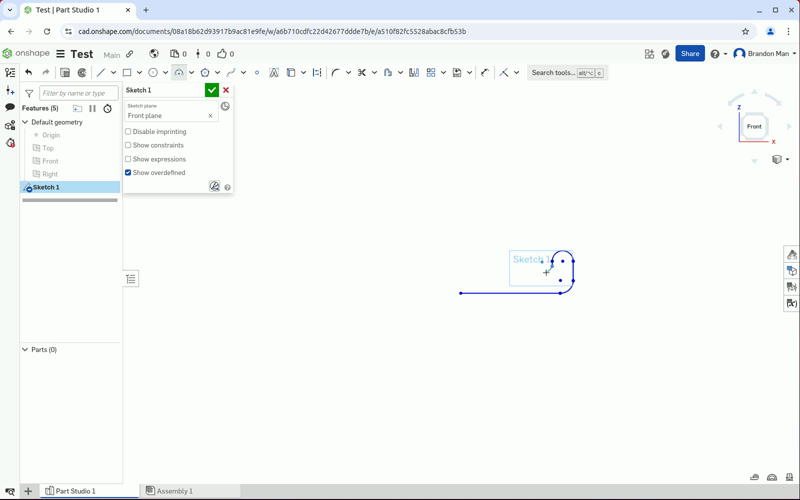
click(546, 272)
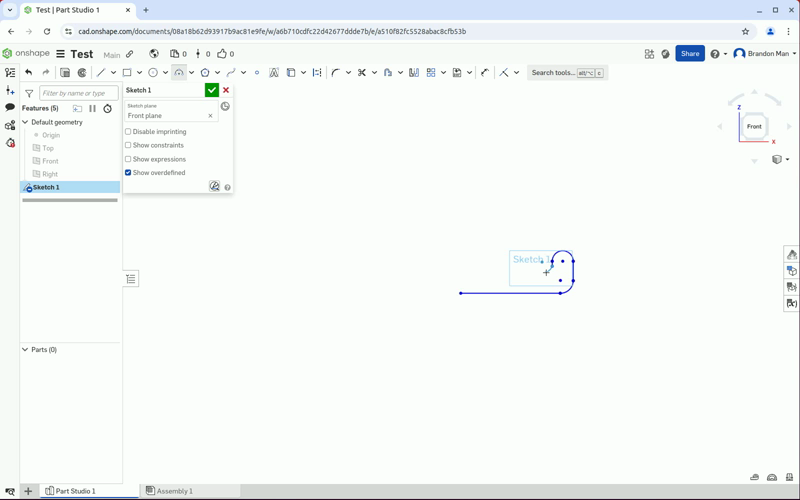
mouse_move(550, 270)
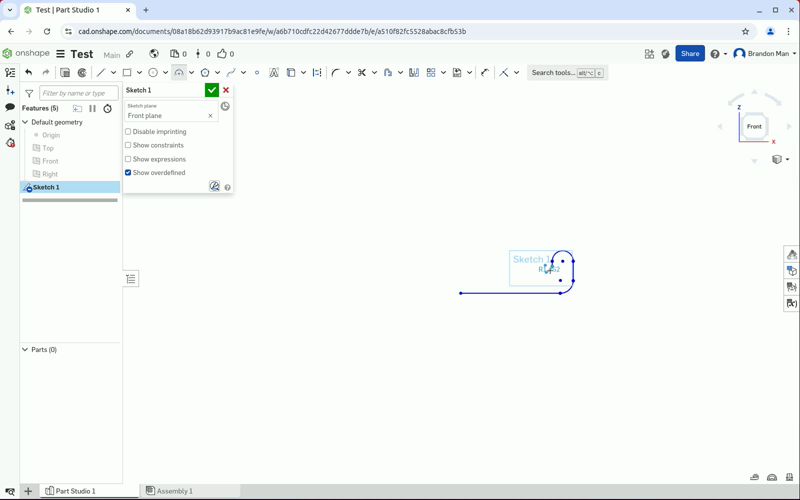
click(550, 270)
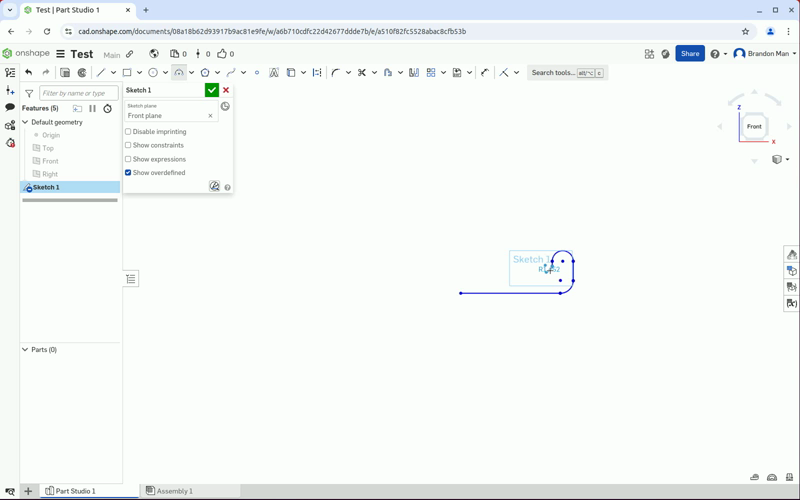
key_up(shift)
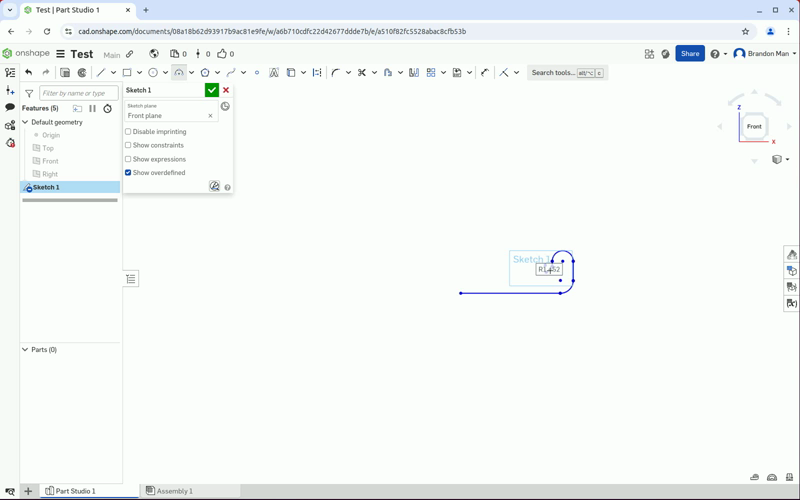
key(esc)
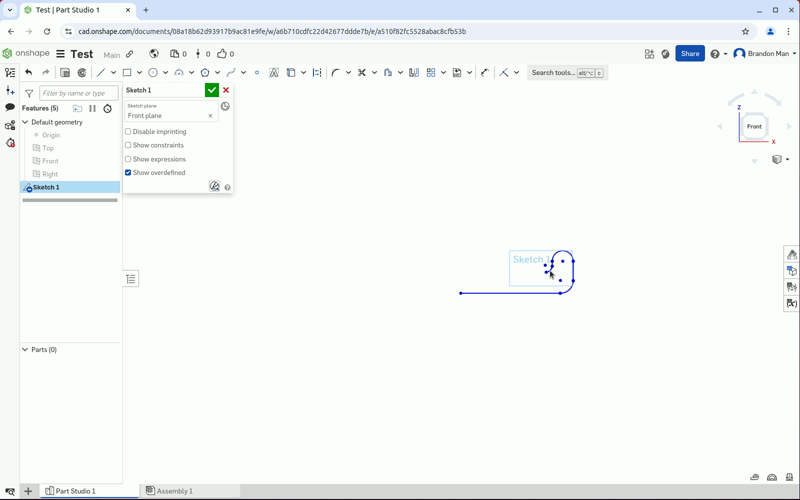
key(l)
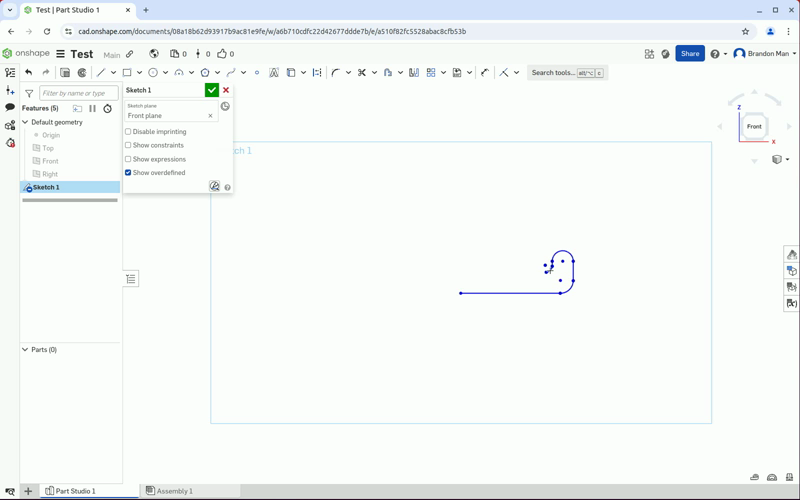
mouse_move(546, 272)
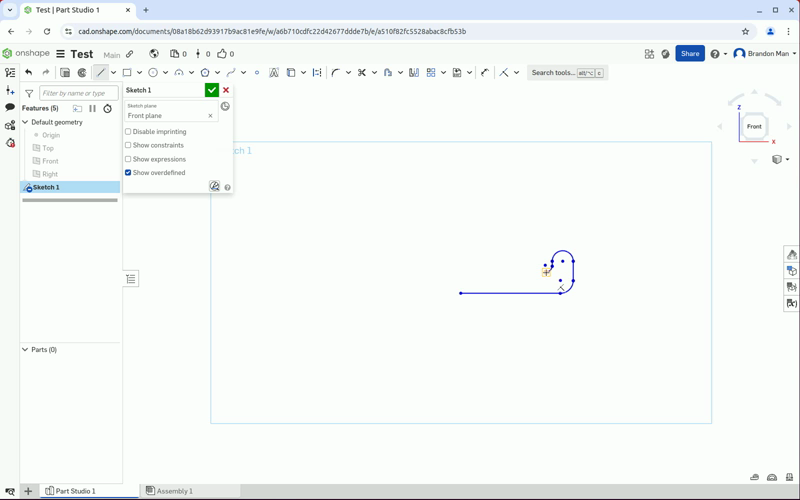
click(546, 272)
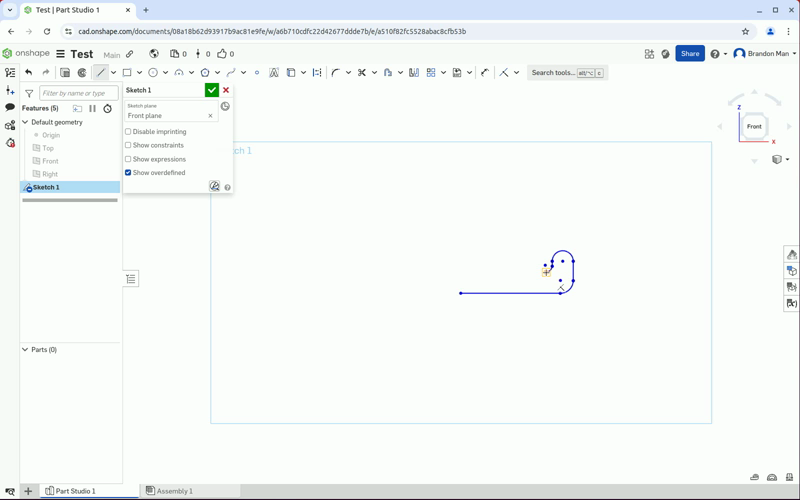
key_down(shift)
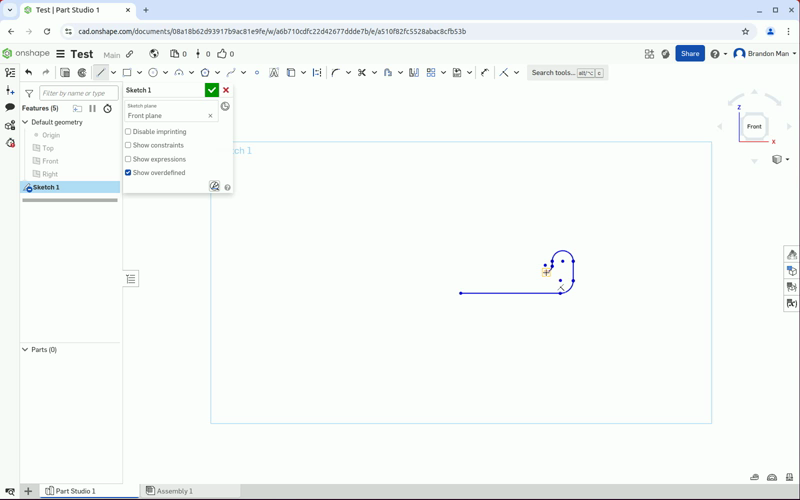
mouse_move(460, 272)
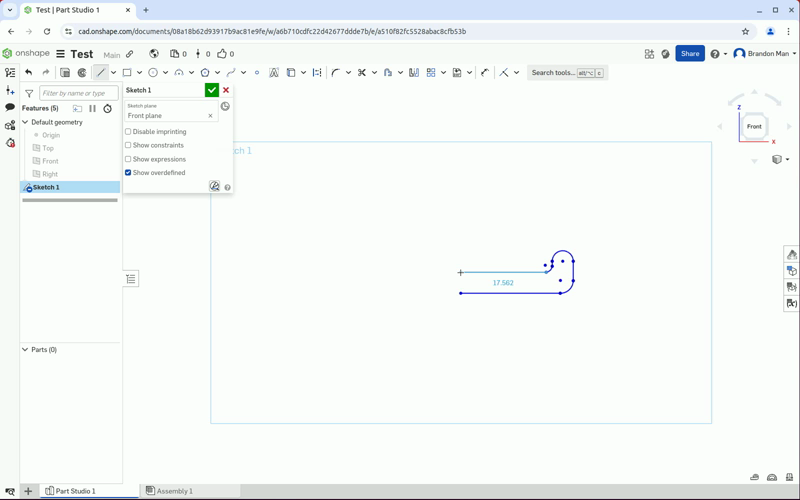
click(460, 272)
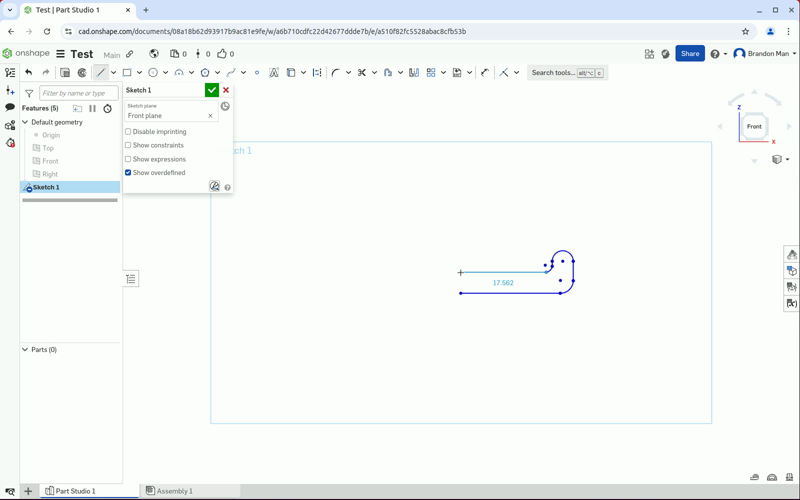
key_up(shift)
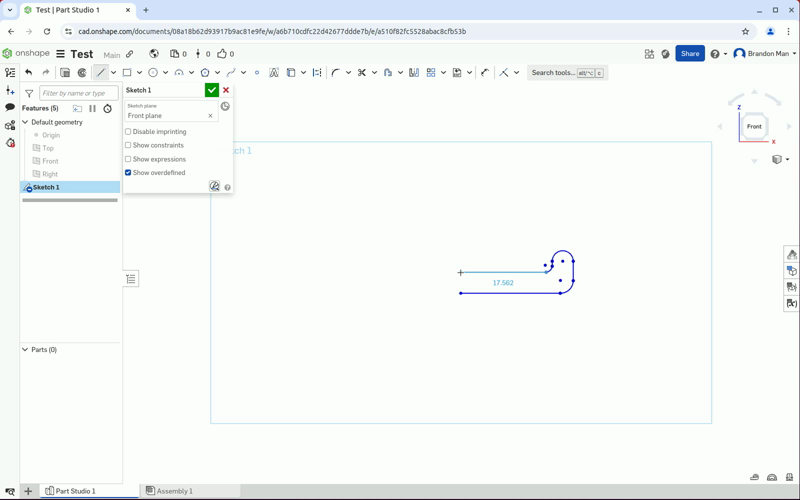
key(esc)
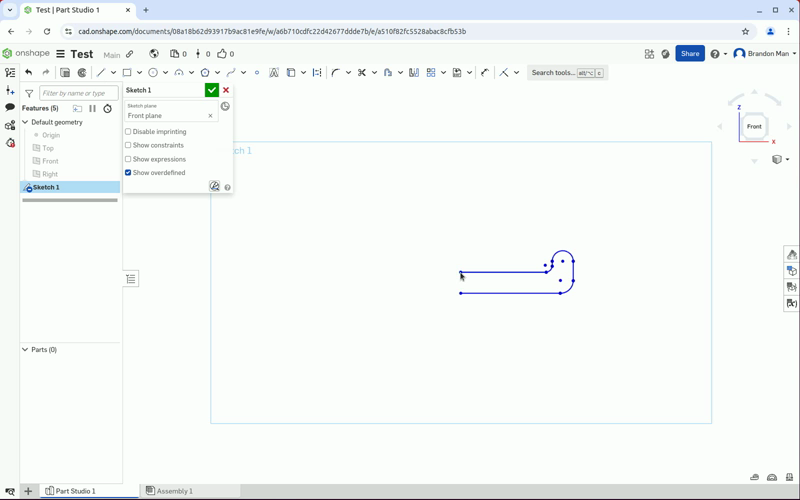
key(a)
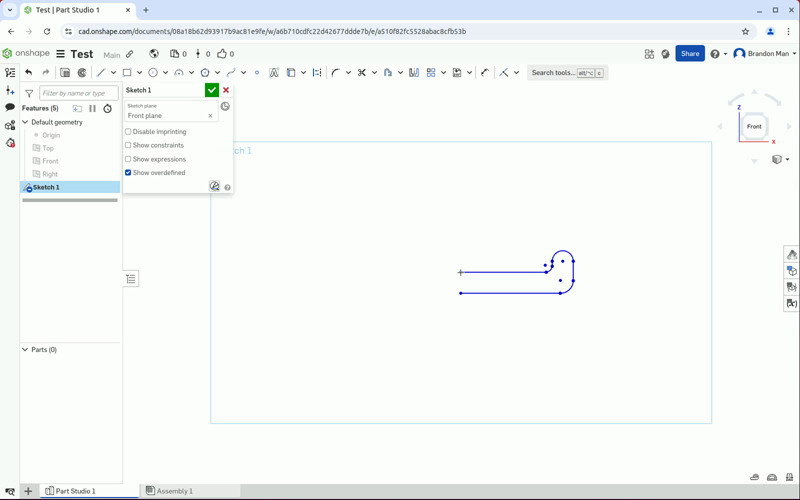
mouse_move(460, 272)
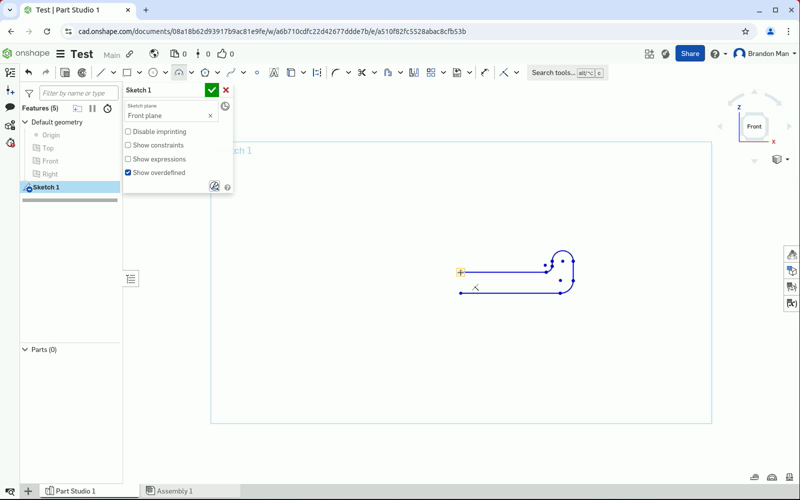
click(460, 272)
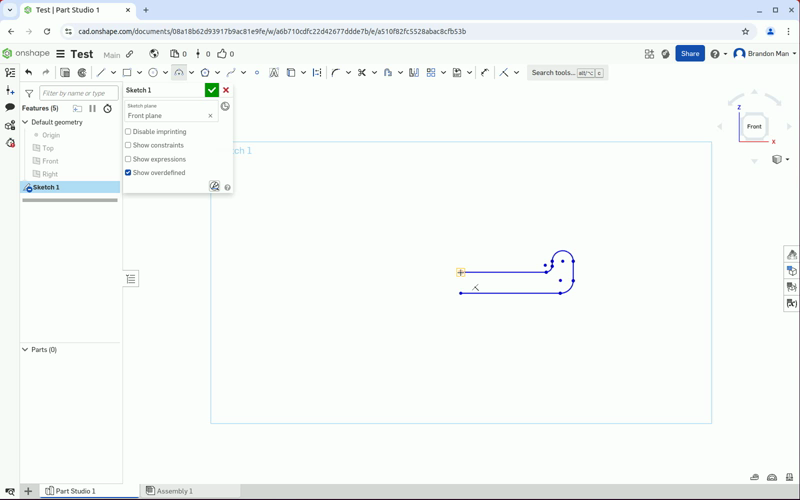
mouse_move(460, 293)
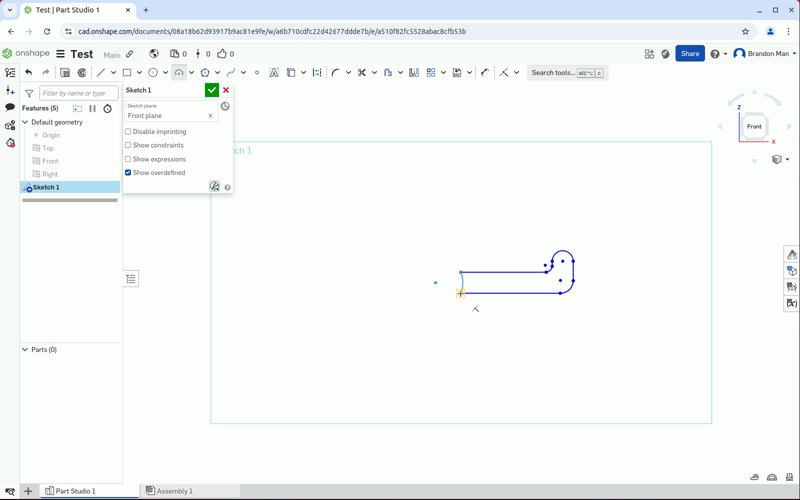
click(460, 293)
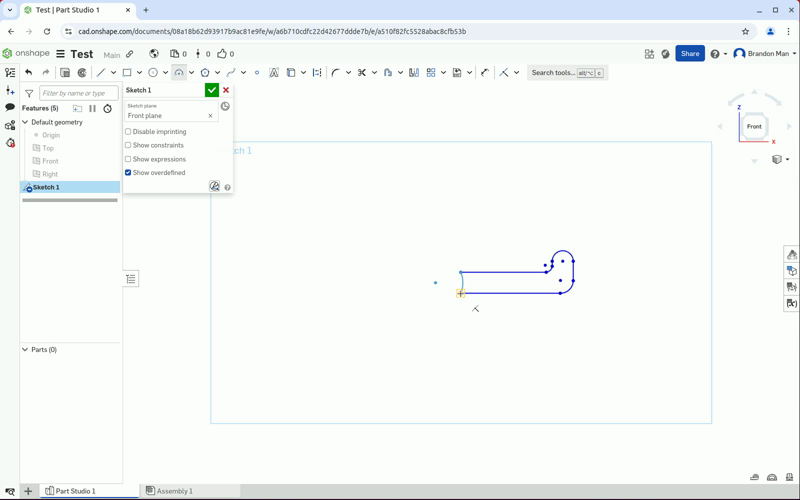
key_down(shift)
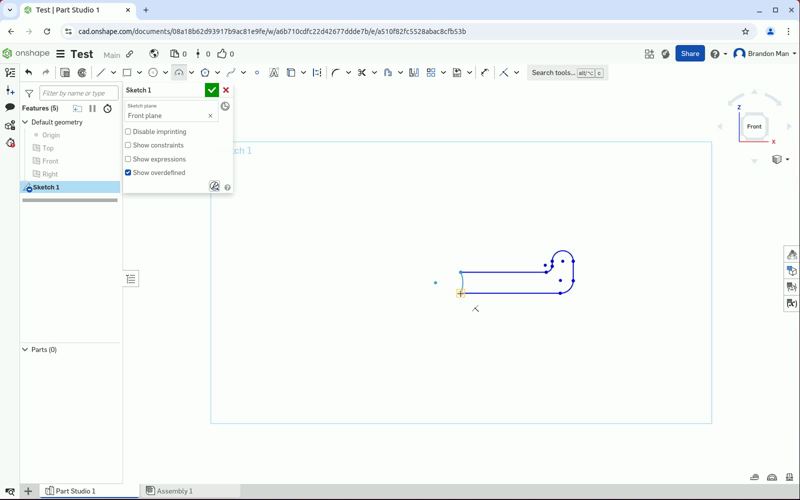
mouse_move(450, 282)
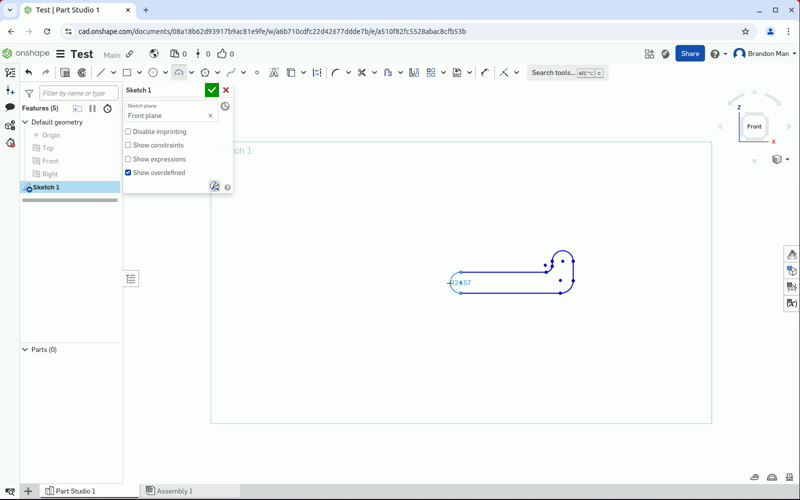
click(450, 282)
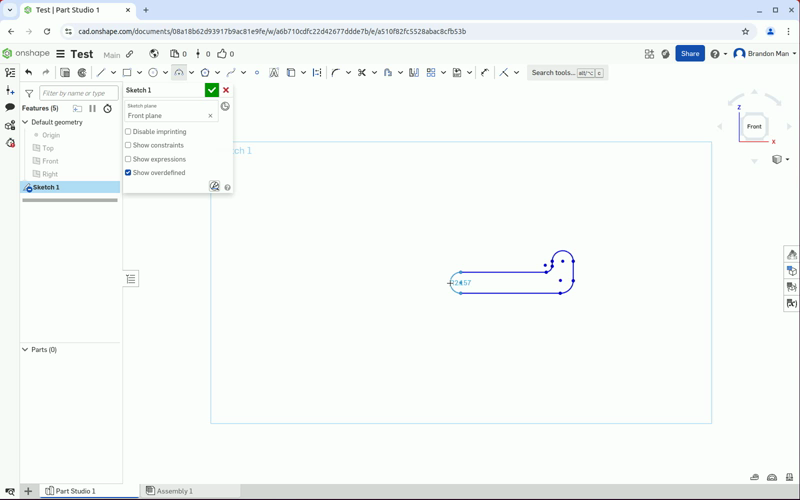
key_up(shift)
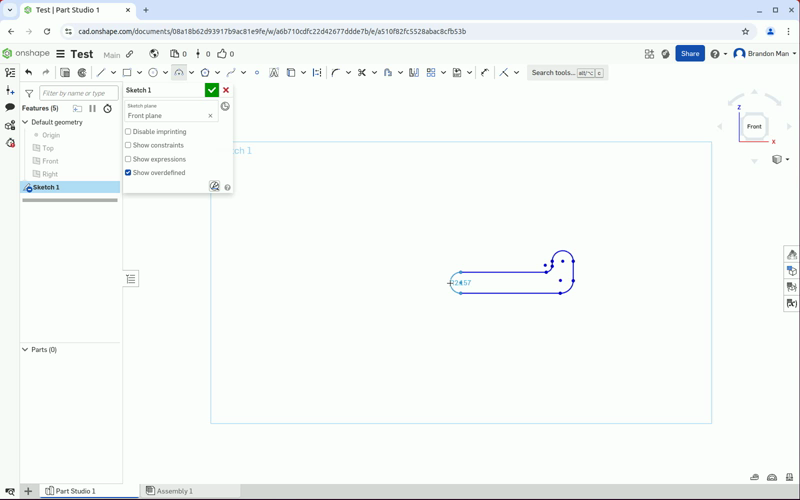
key(esc)
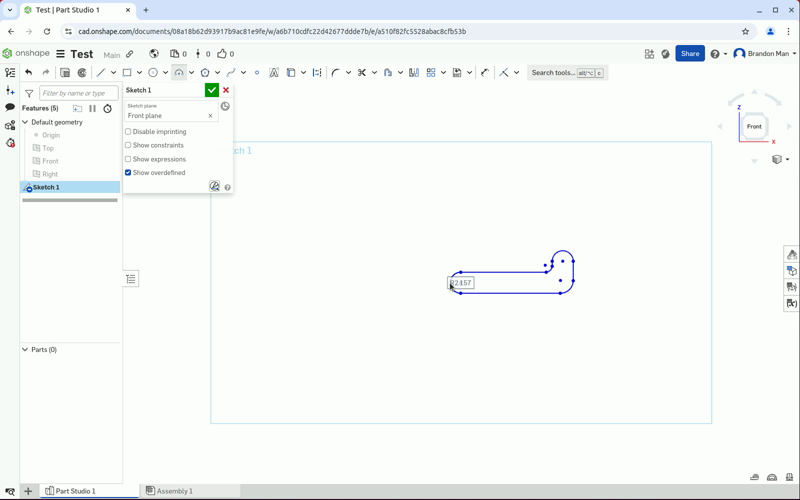
key(c)
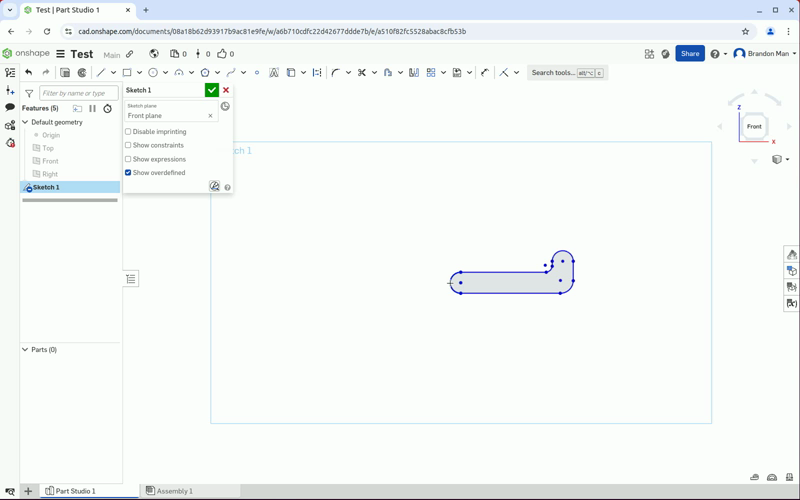
key_down(shift)
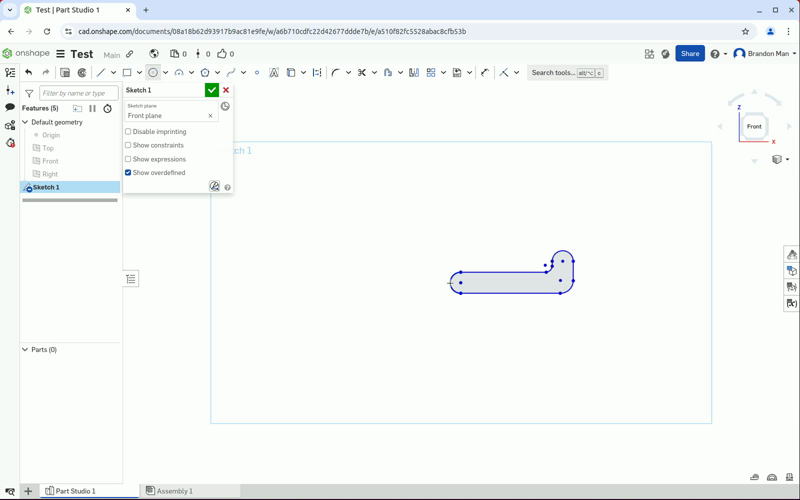
mouse_move(460, 282)
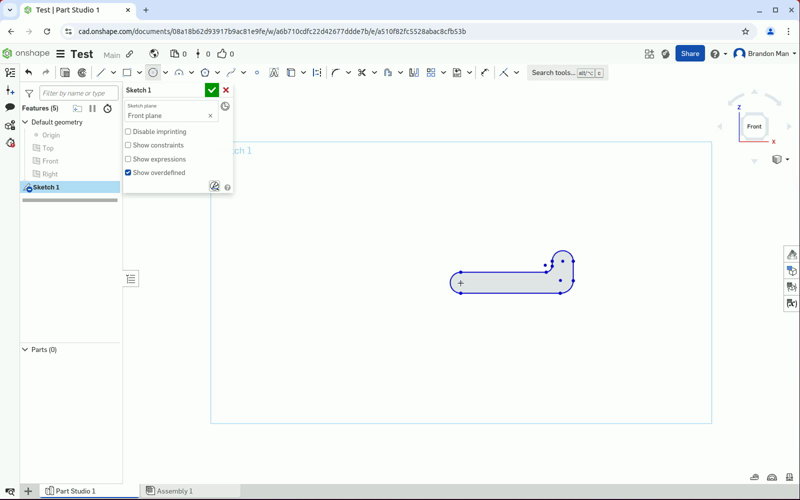
click(460, 282)
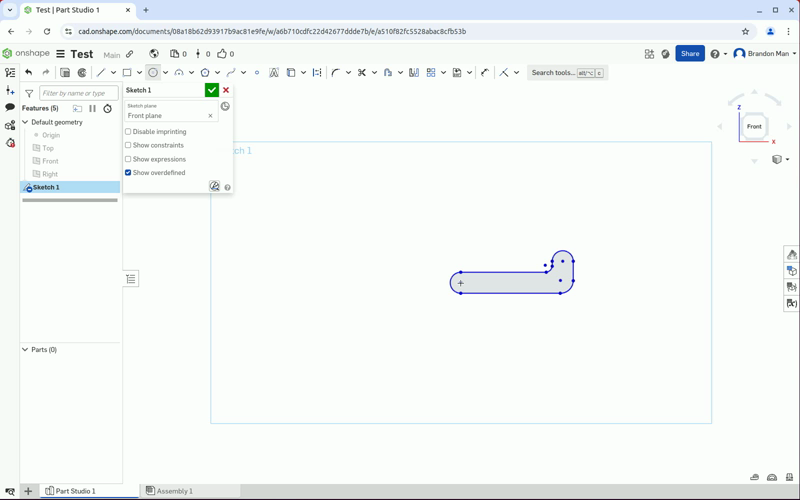
key_up(shift)
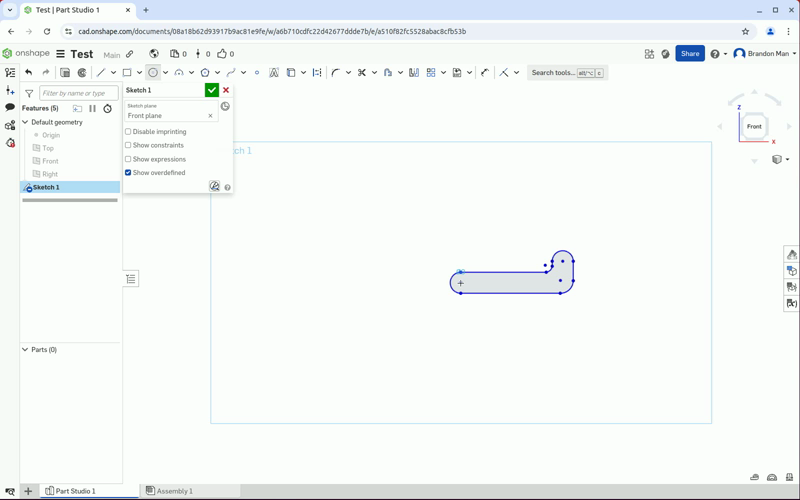
mouse_move(467, 282)
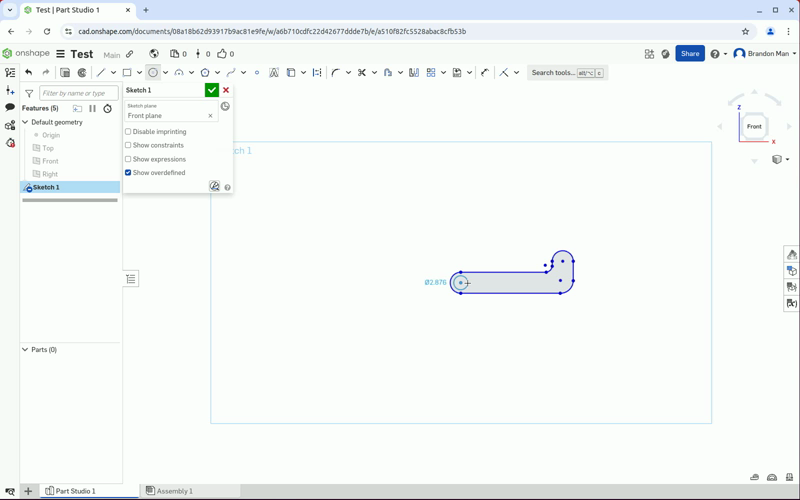
click(467, 282)
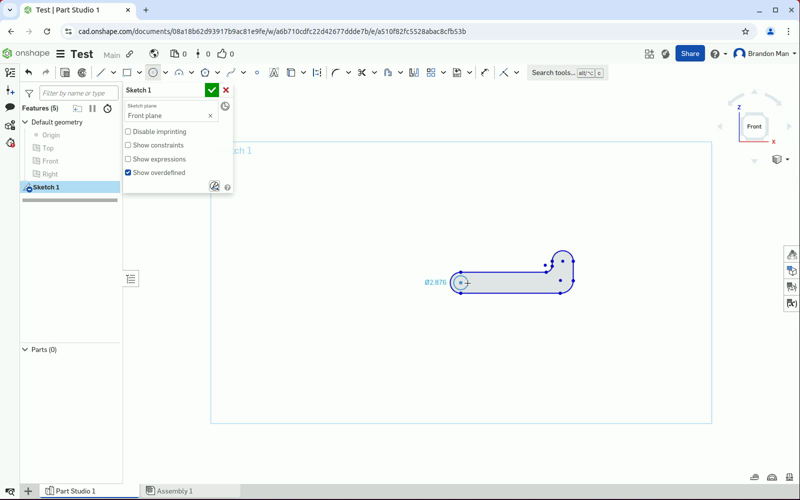
key(esc)
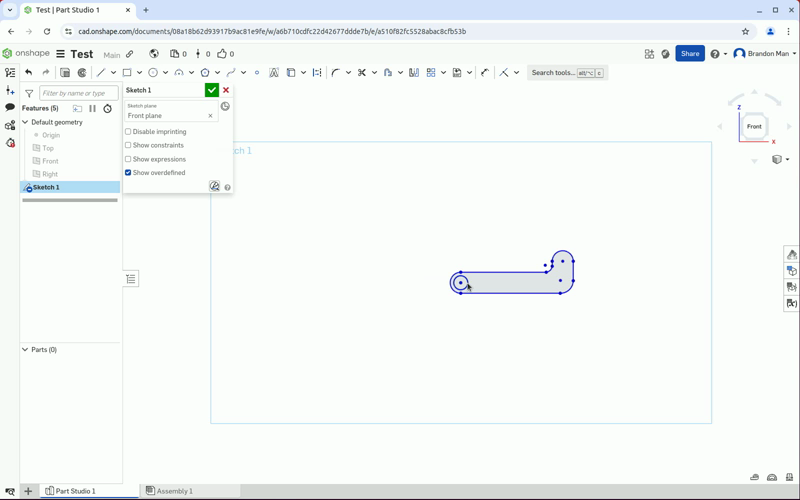
key(c)
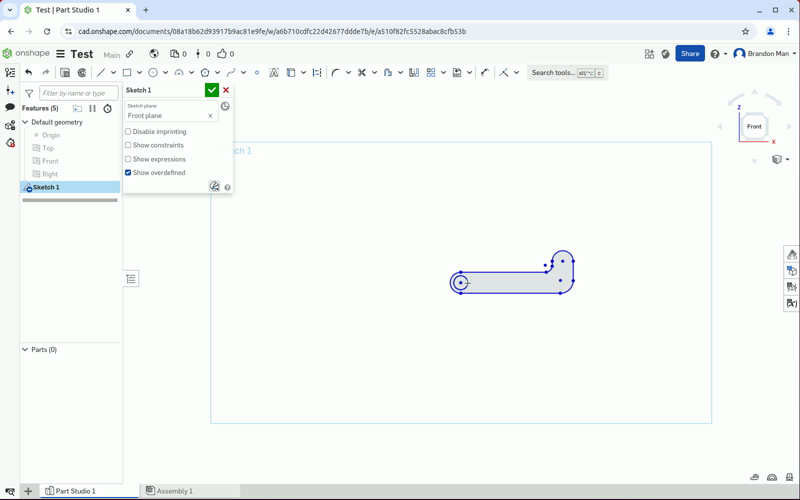
key_down(shift)
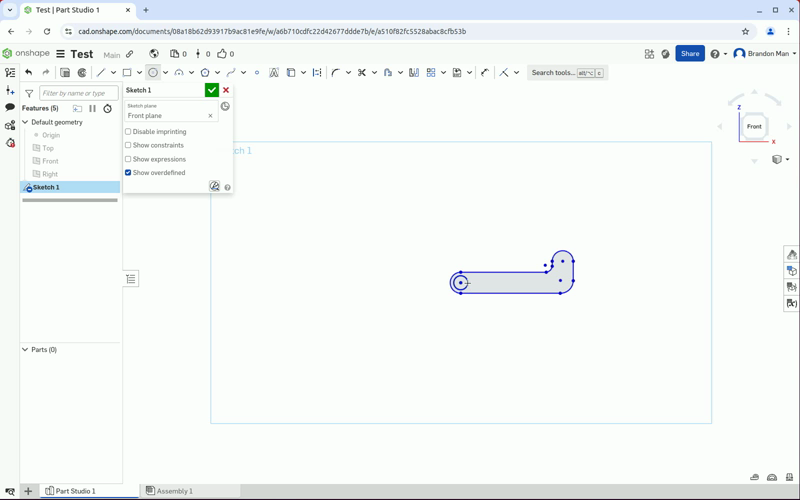
mouse_move(562, 261)
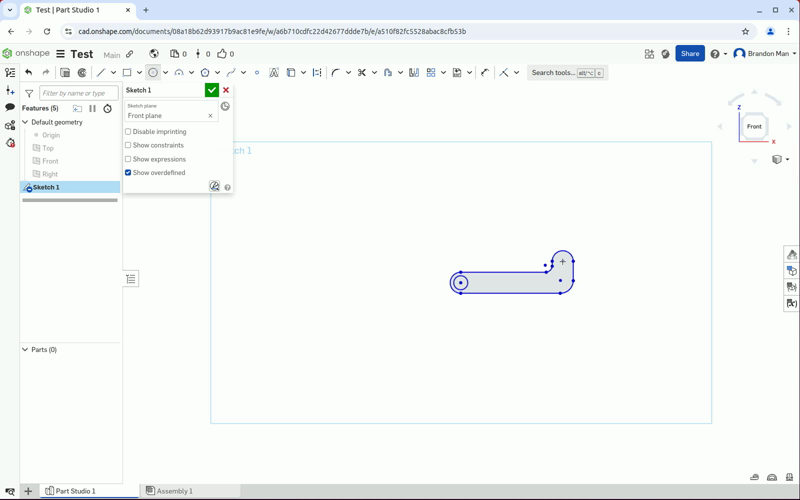
click(562, 261)
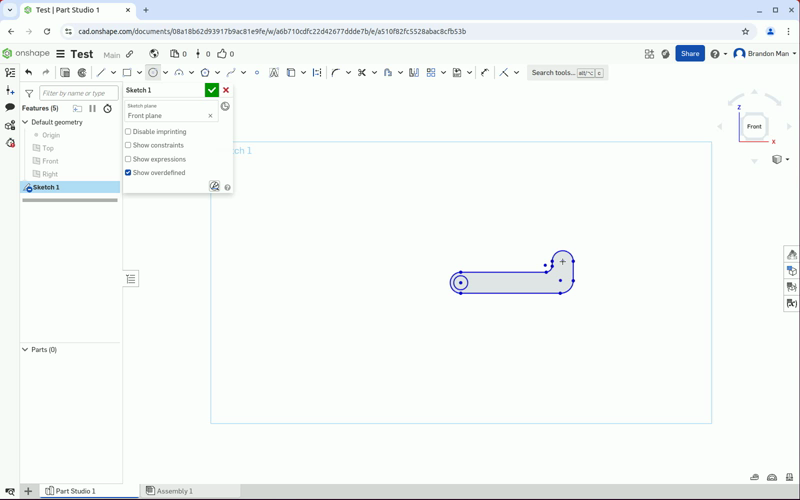
key_up(shift)
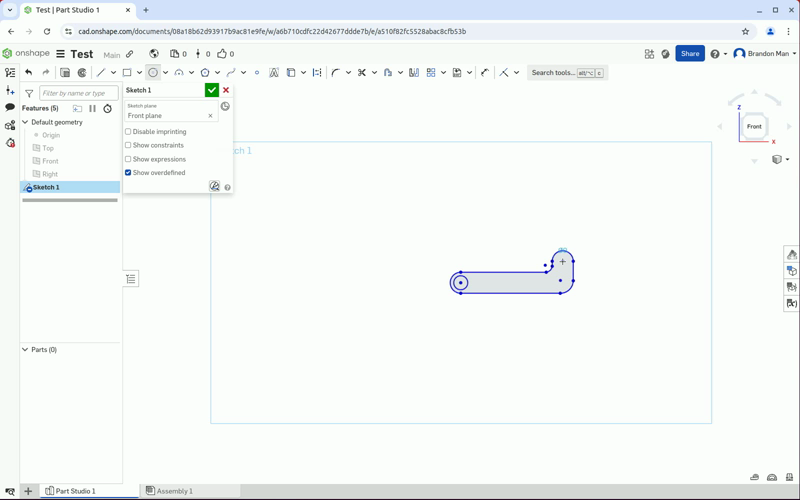
mouse_move(569, 261)
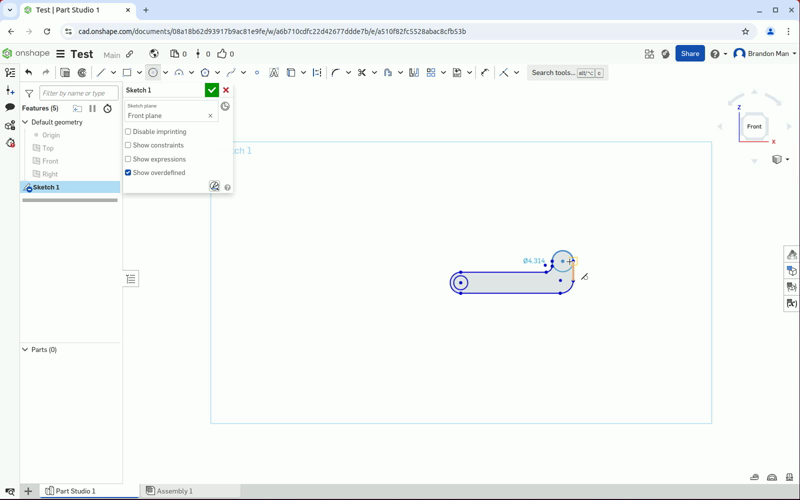
scroll(6)
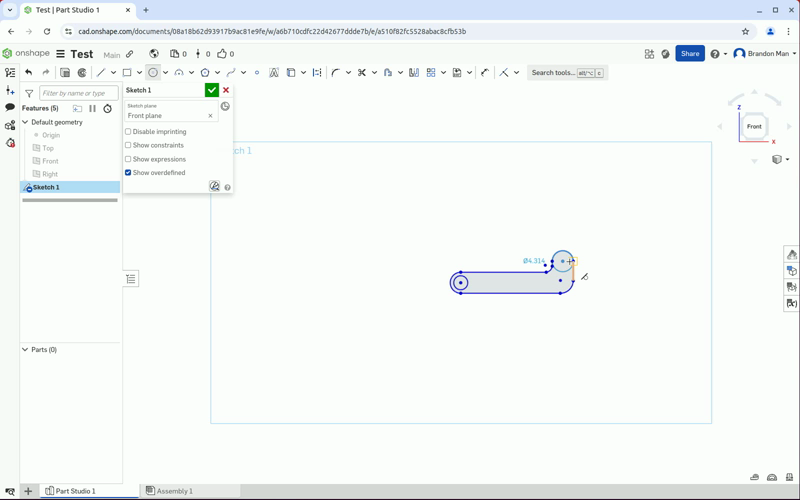
scroll(6)
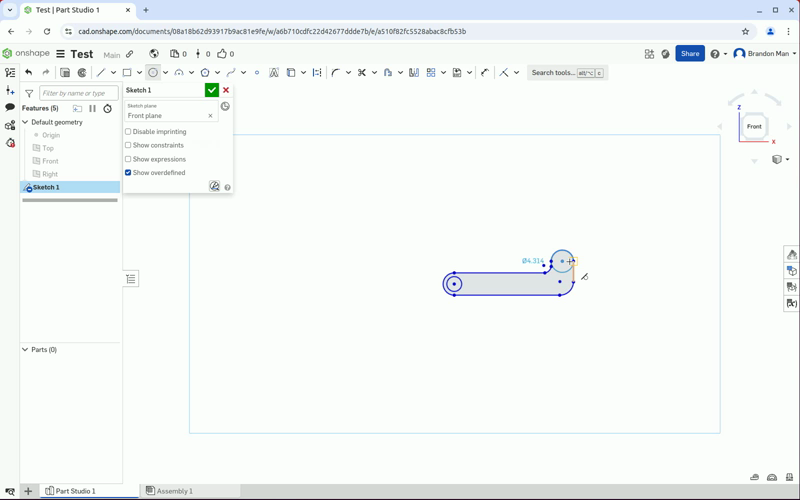
scroll(6)
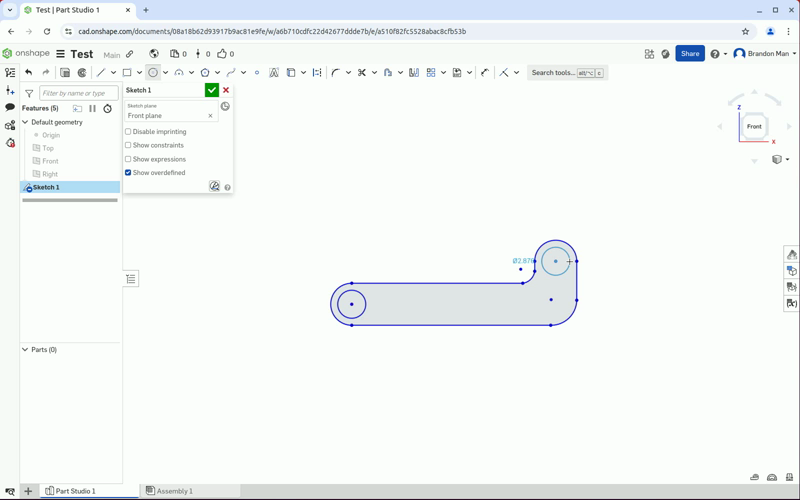
scroll(6)
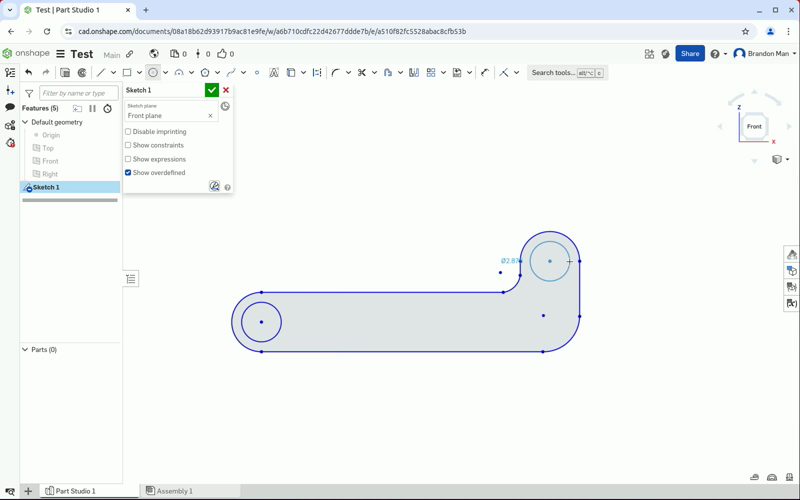
scroll(6)
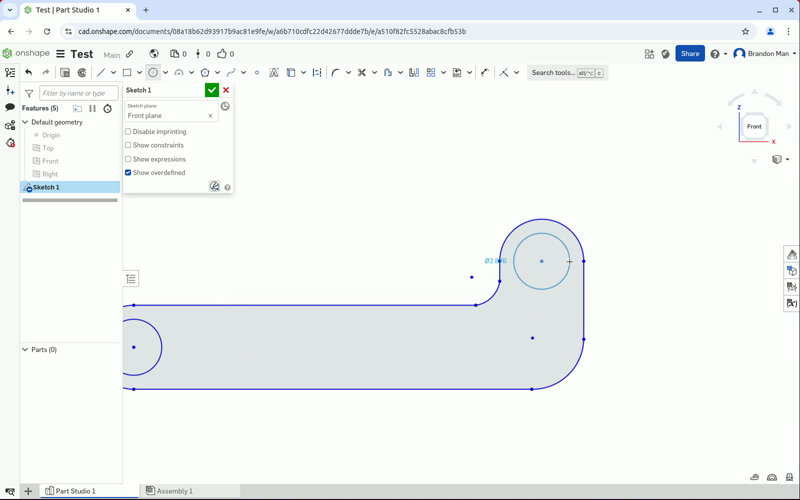
scroll(6)
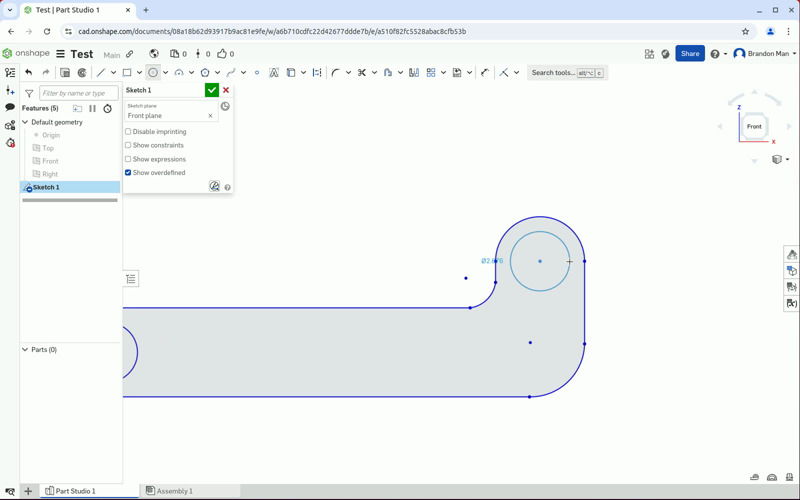
scroll(6)
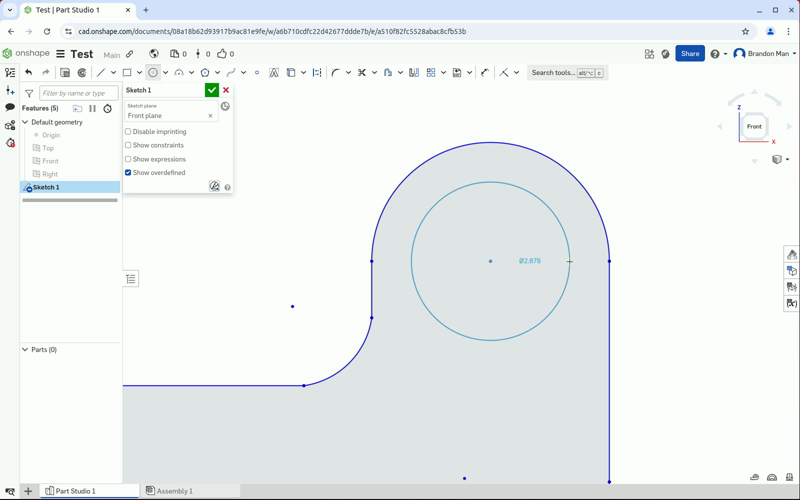
click(569, 261)
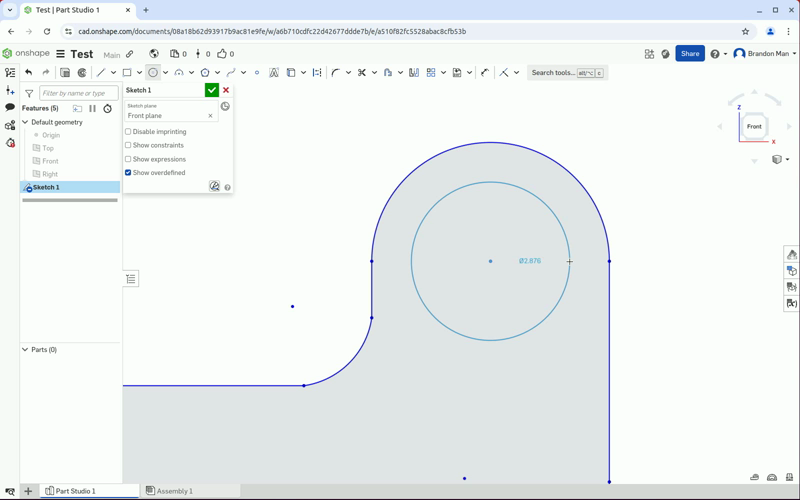
scroll(-6)
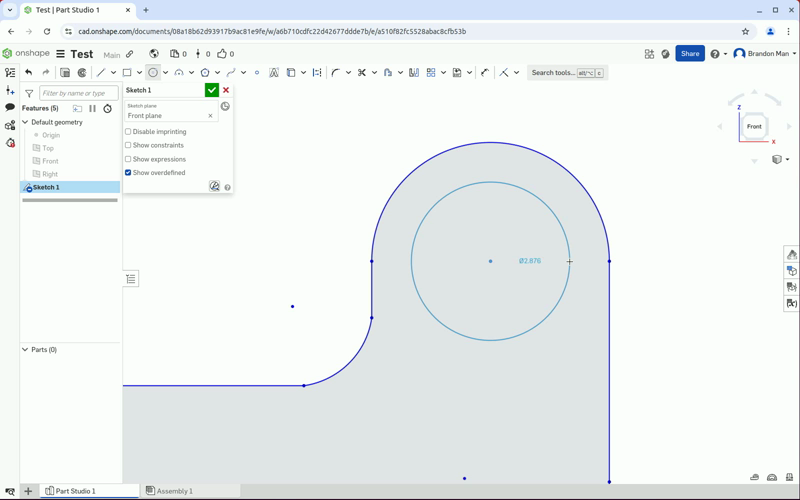
scroll(-6)
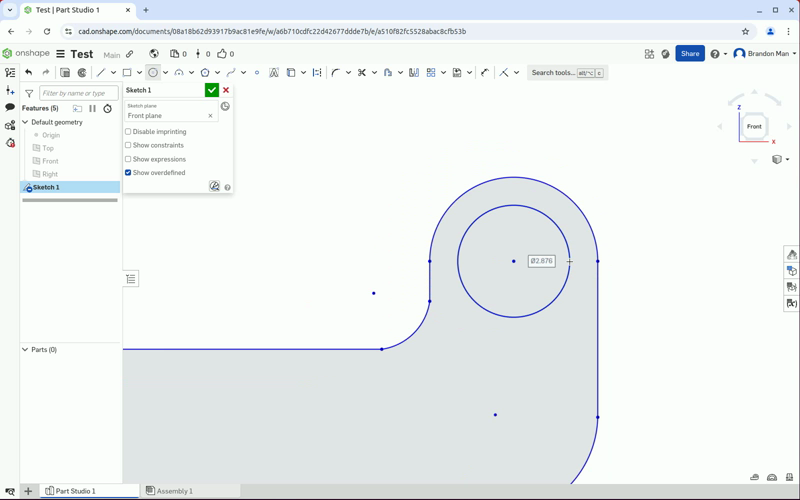
scroll(-6)
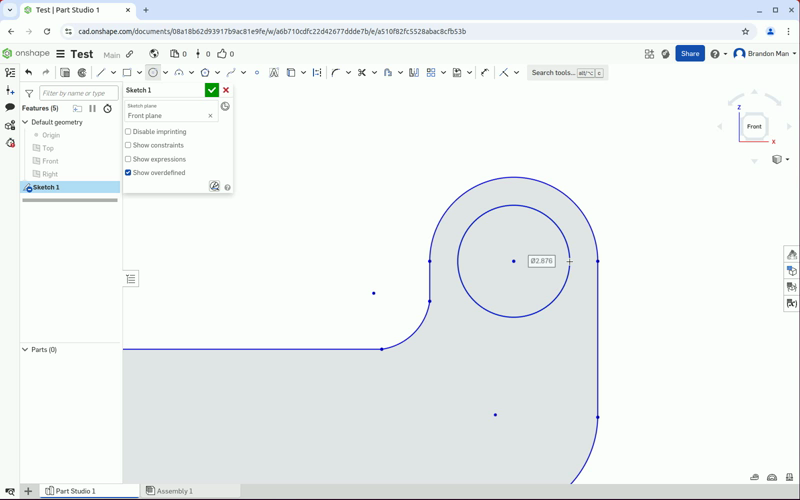
scroll(-6)
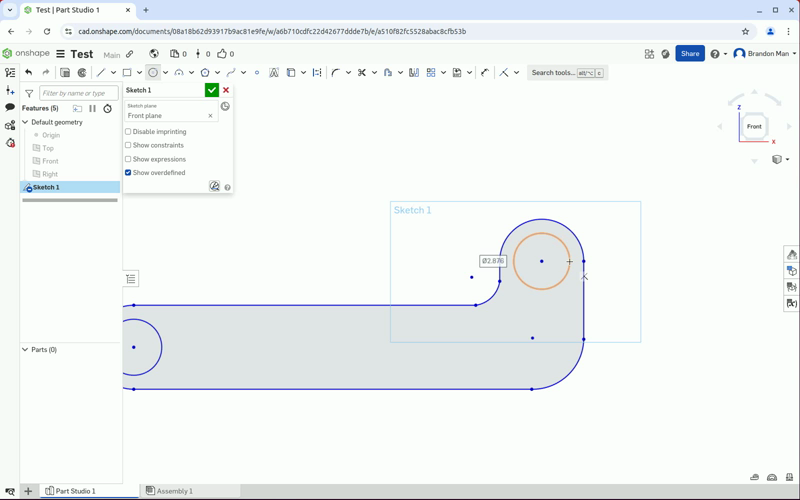
scroll(-6)
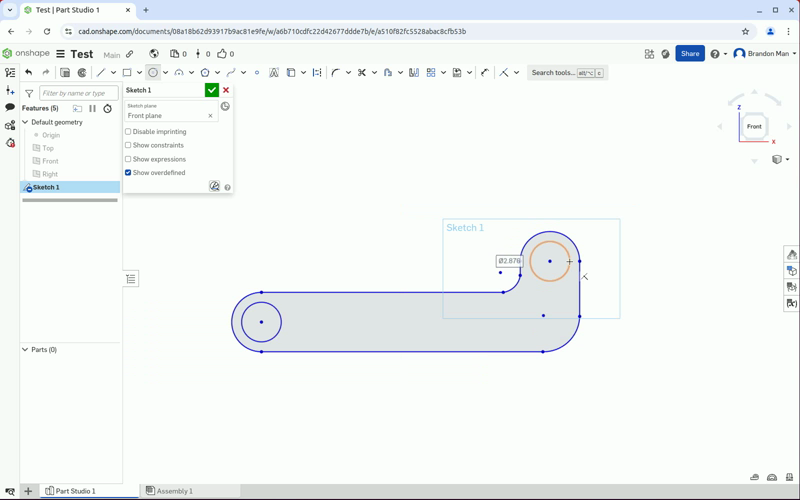
scroll(-6)
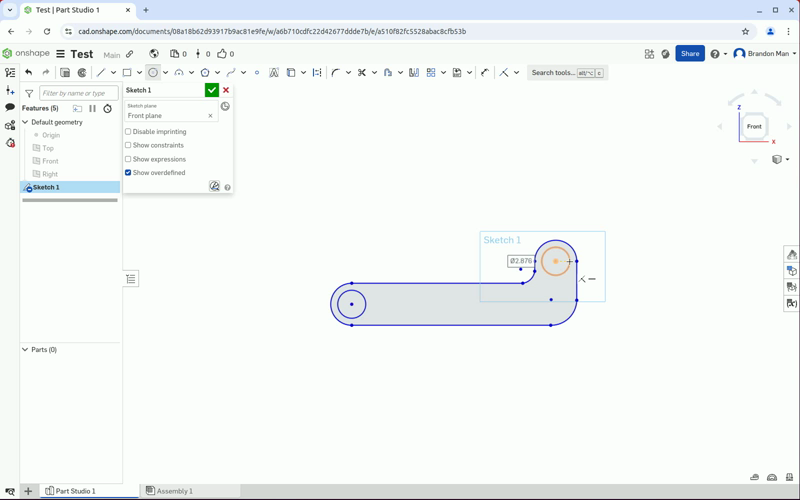
scroll(-6)
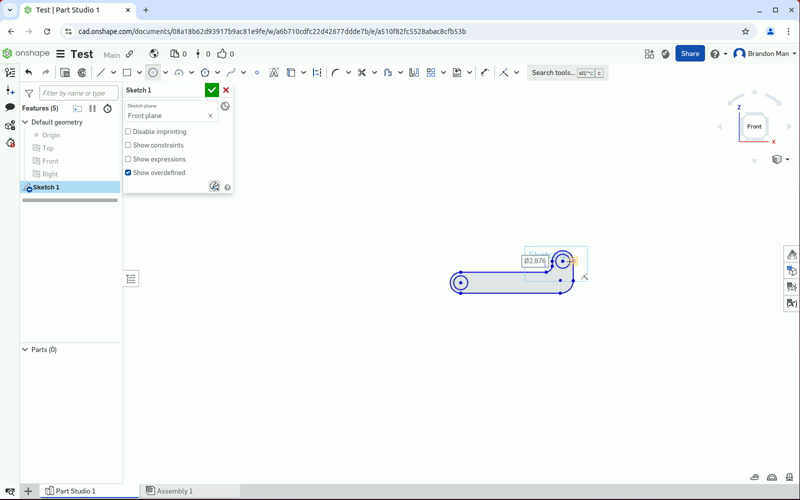
key(esc)
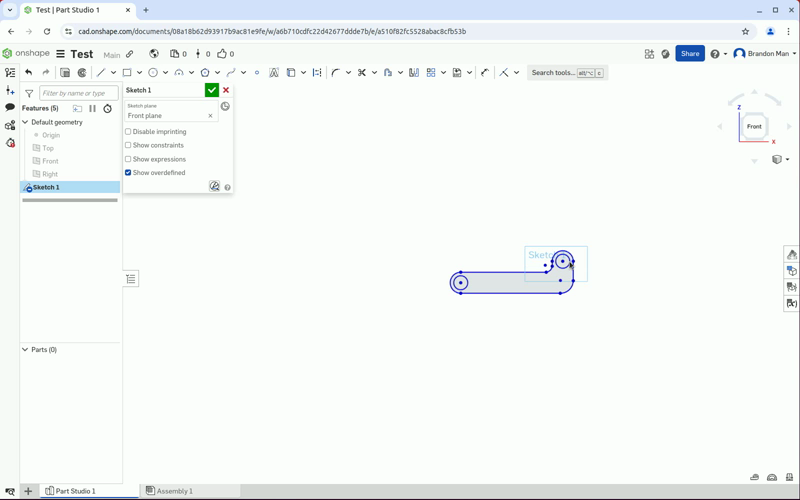
mouse_move(522, 274)
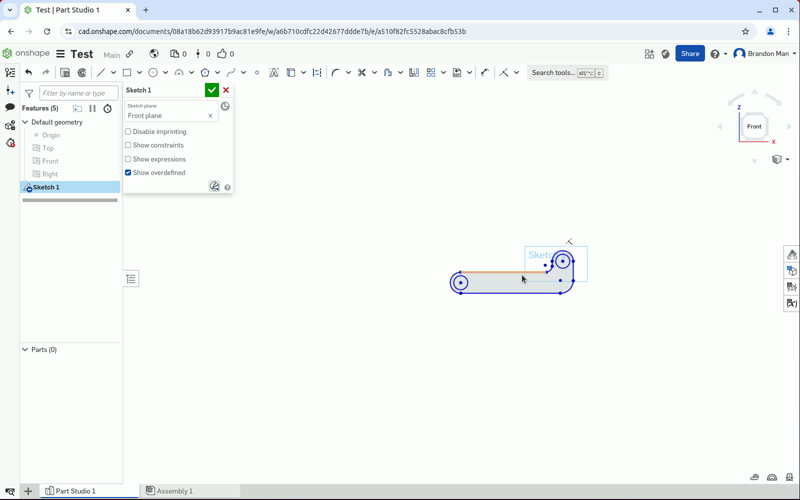
click(522, 274)
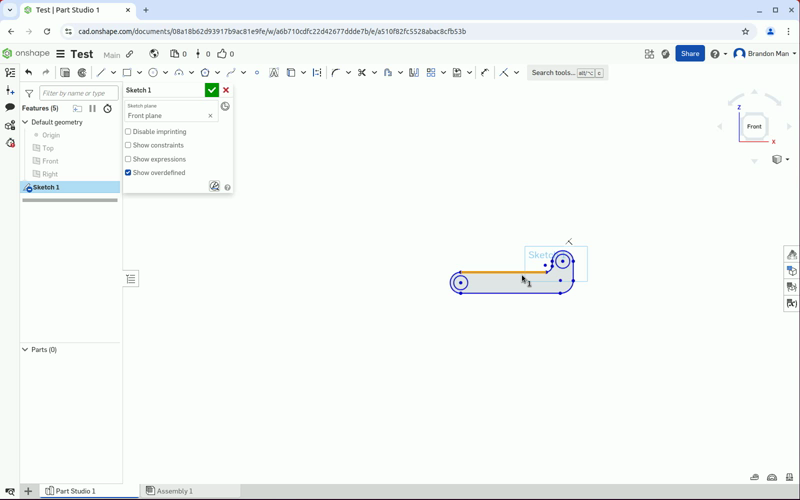
mouse_move(73, 352)
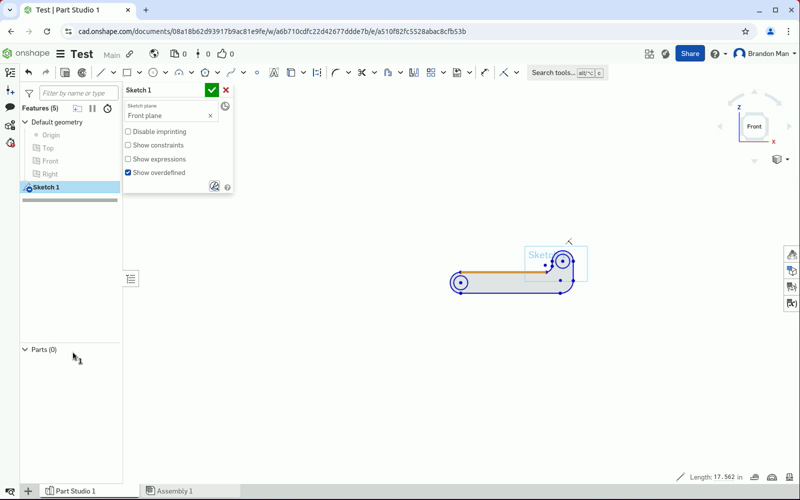
key(shift+y)
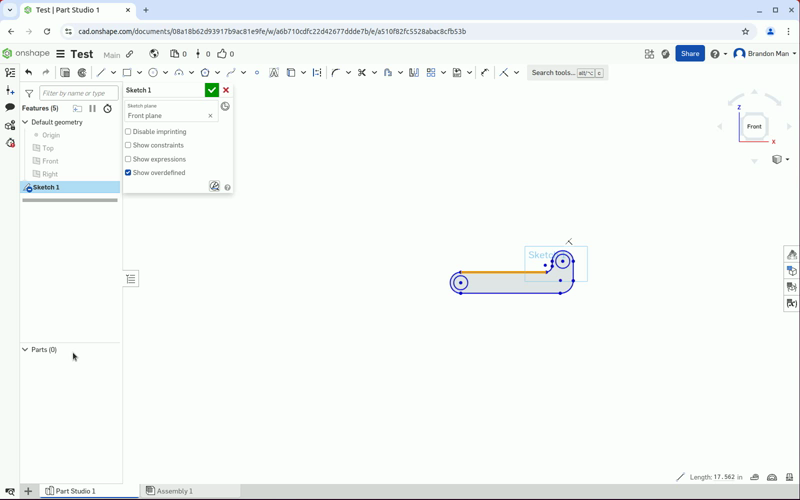
key(shift+e)
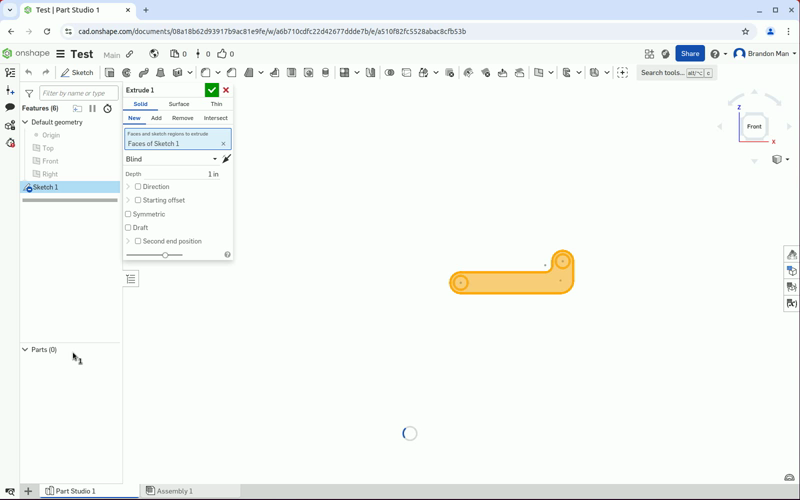
mouse_move(143, 106)
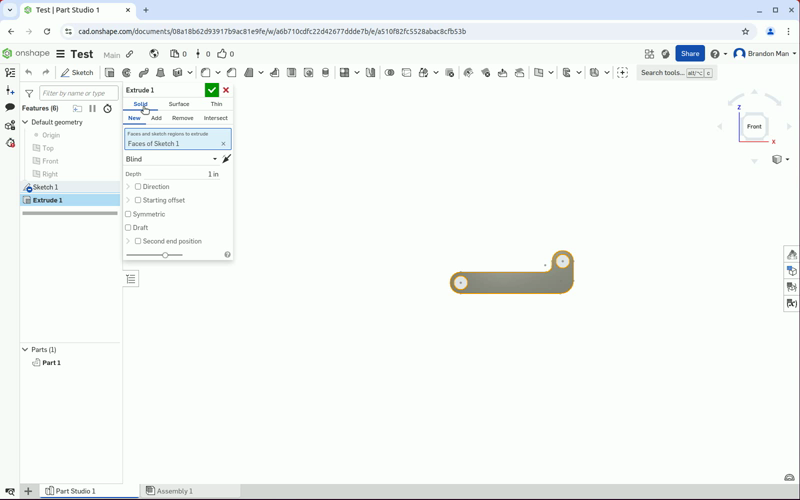
click(143, 106)
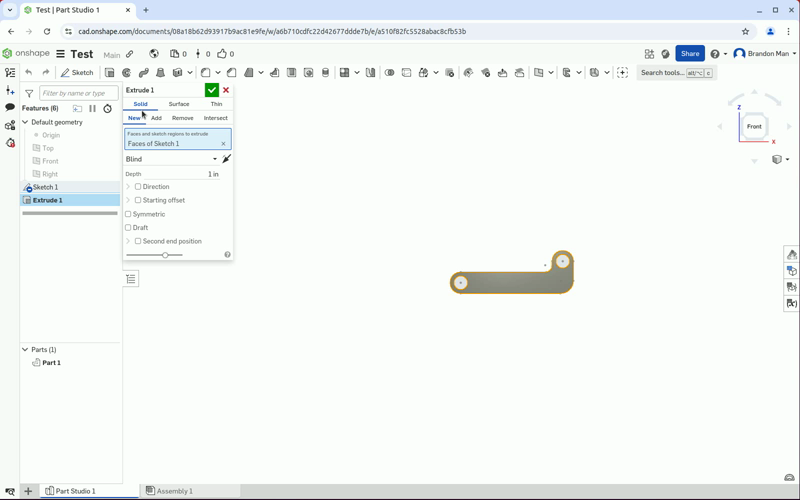
mouse_move(137, 120)
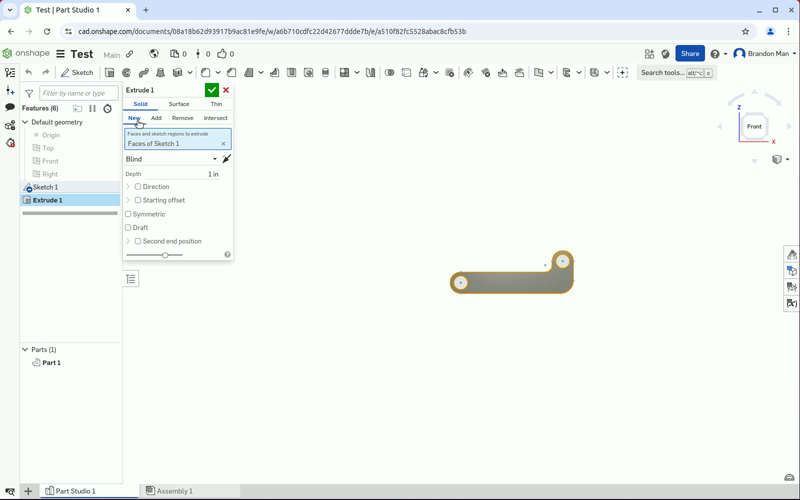
click(137, 120)
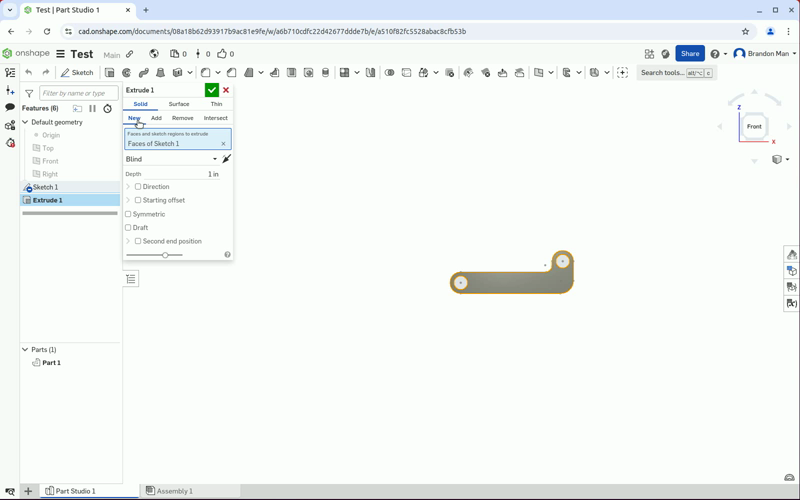
key(tab, 4)
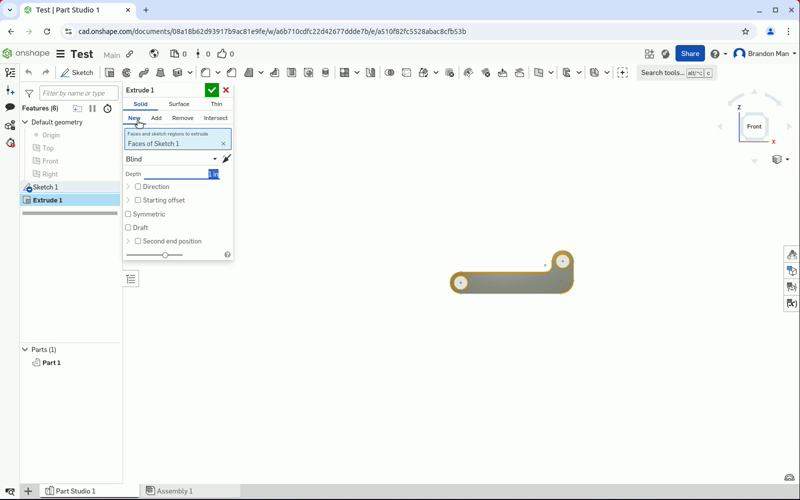
text(2.648)
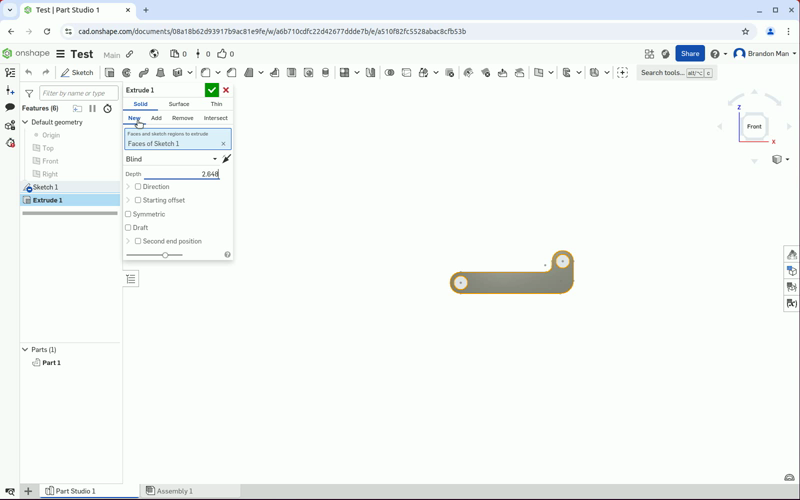
key(enter)
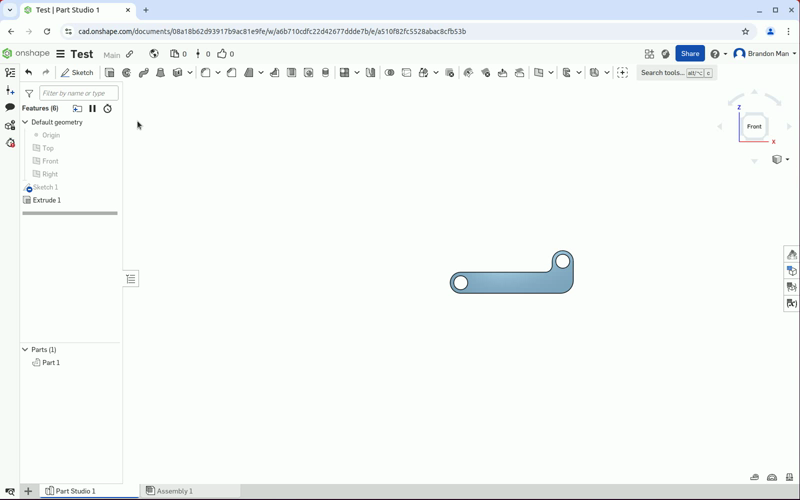
key(shift+h)
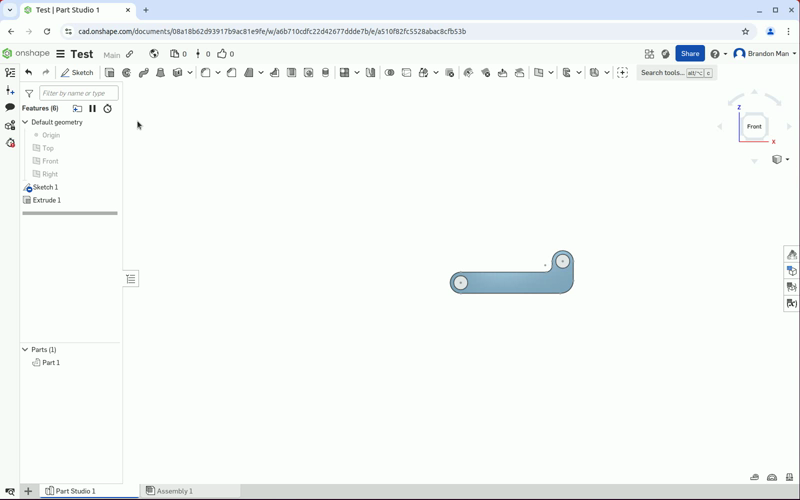
key(shift+h)
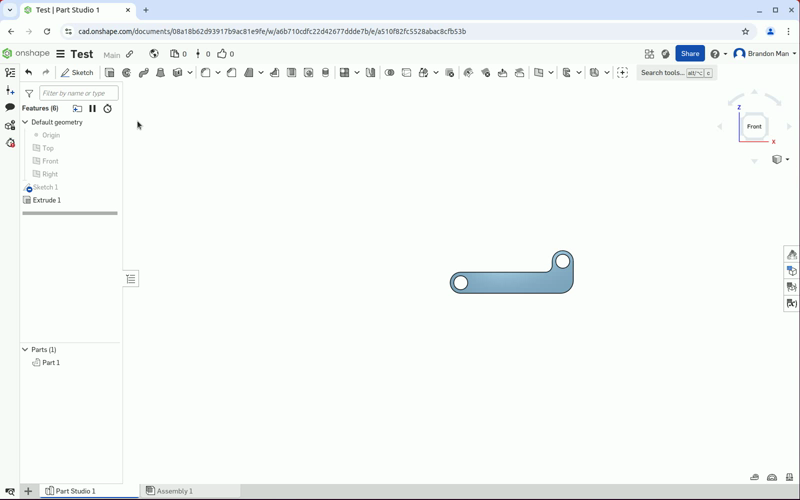
mouse_move(73, 189)
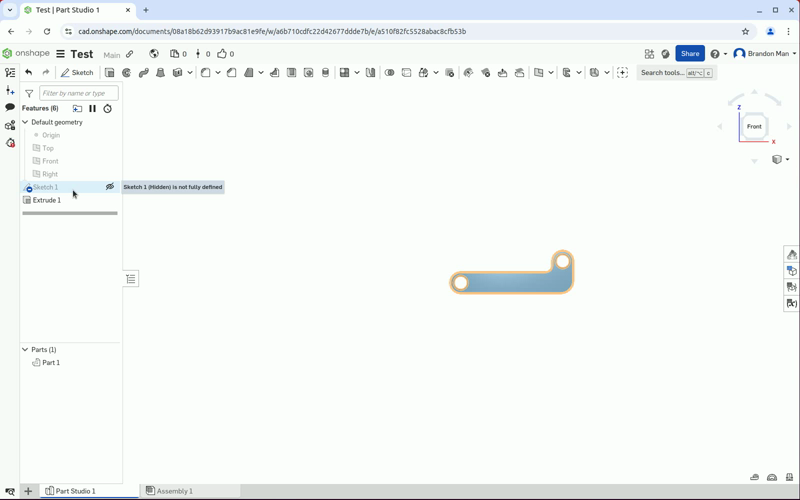
click(73, 189)
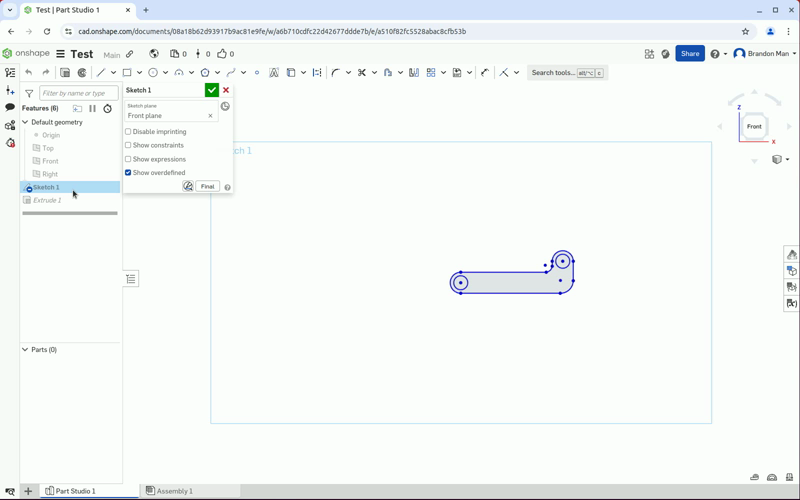
mouse_move(229, 92)
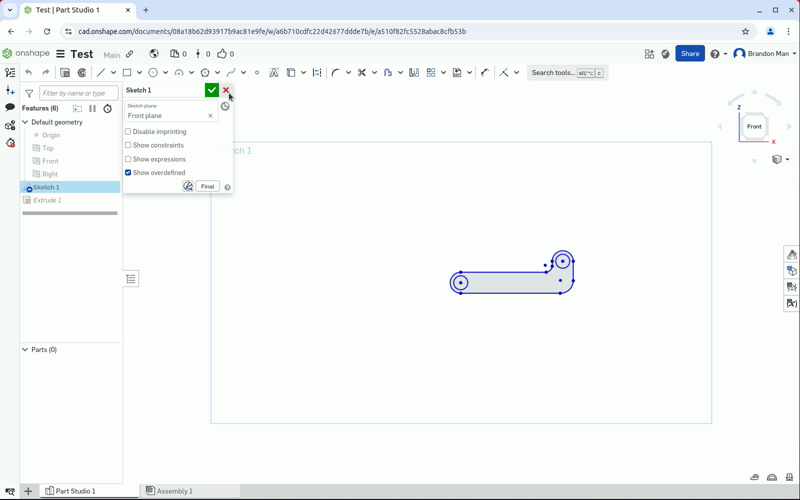
click(229, 92)
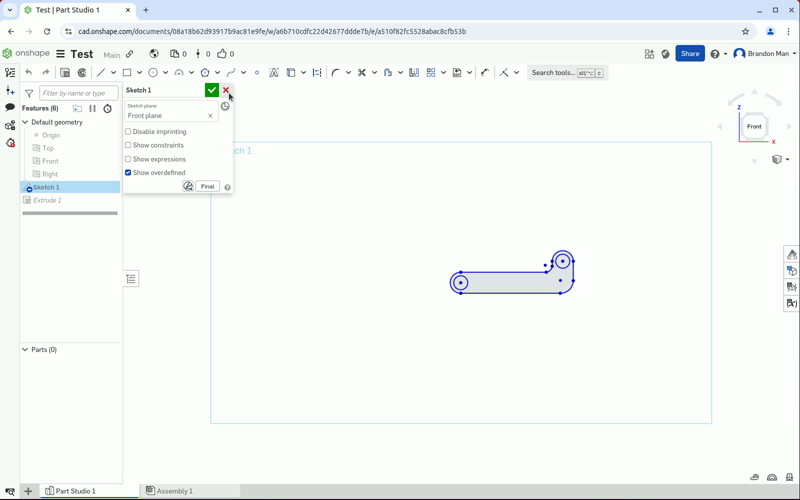
key(shift+s)
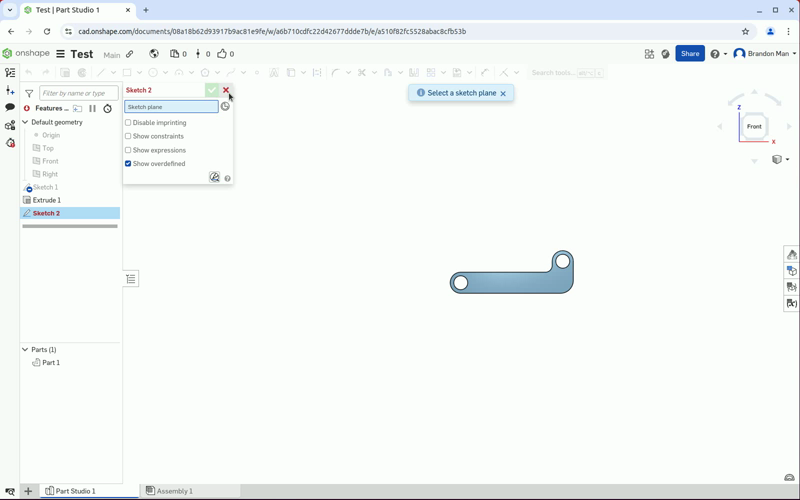
mouse_move(73, 163)
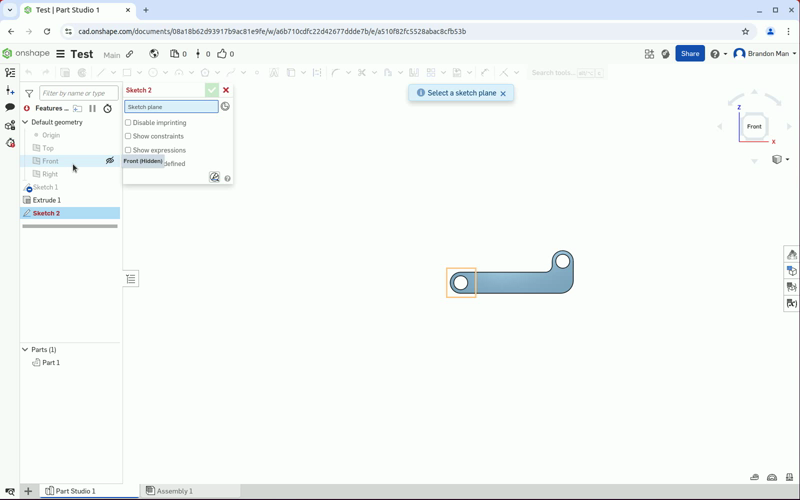
click(73, 163)
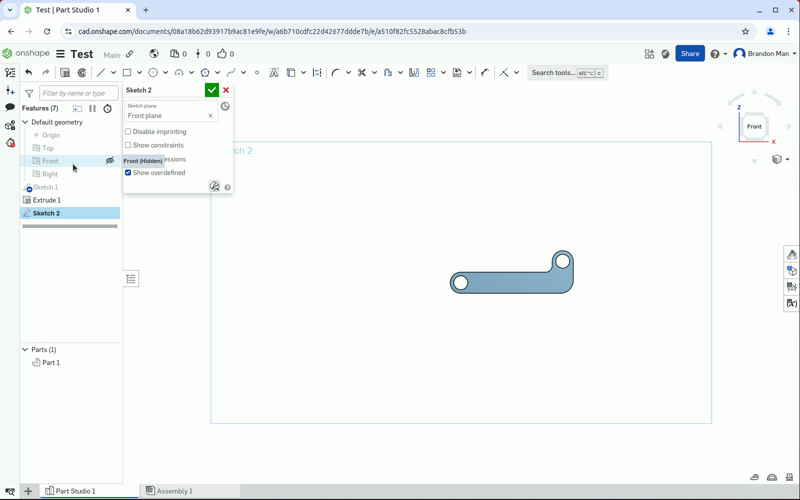
mouse_move(73, 352)
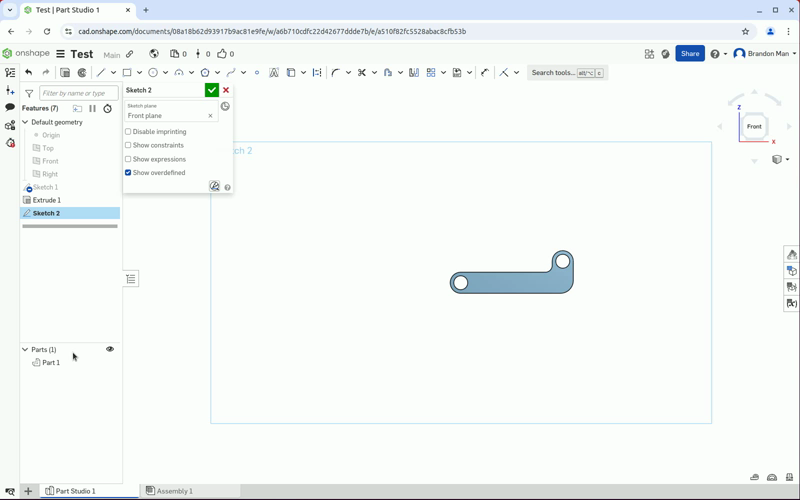
key(y)
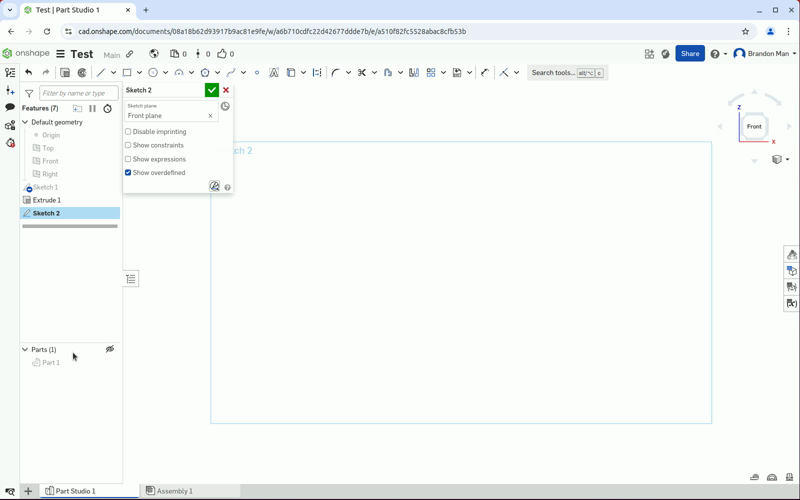
key(c)
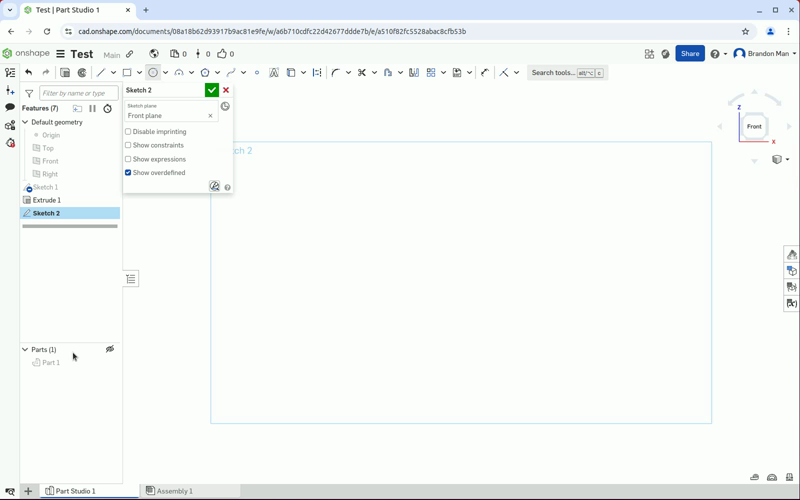
key_down(shift)
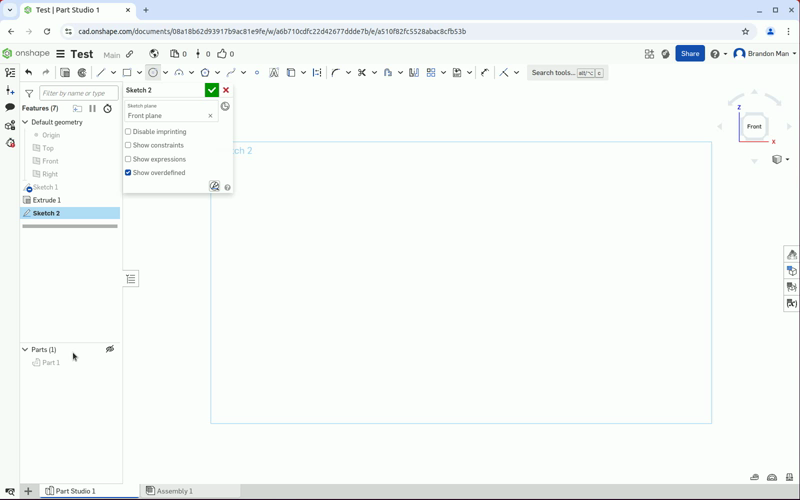
mouse_move(461, 282)
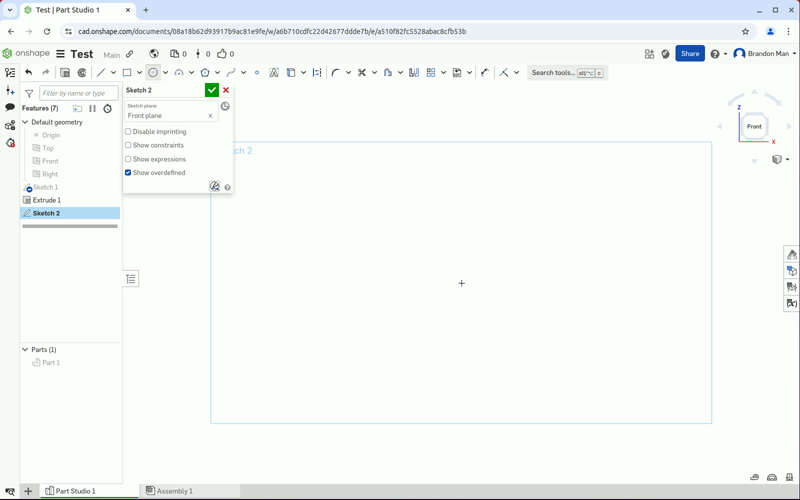
click(461, 282)
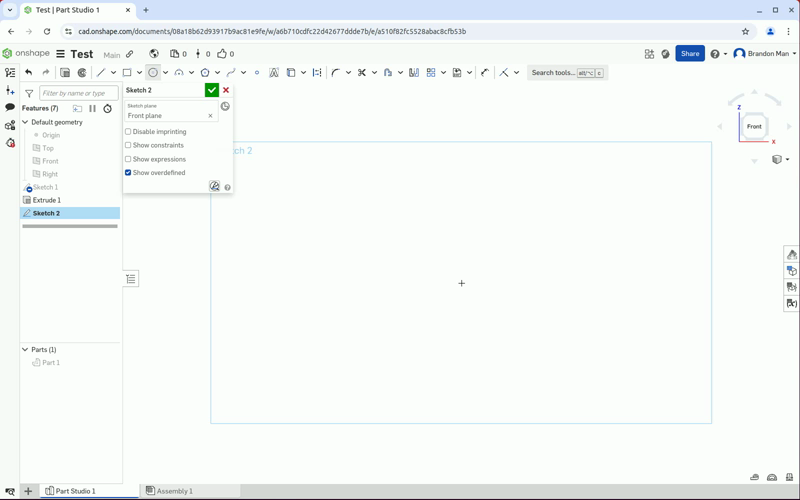
key_up(shift)
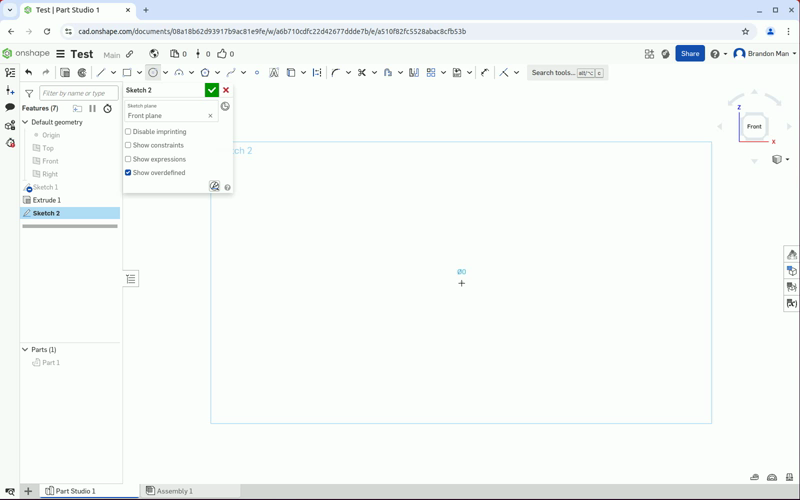
mouse_move(465, 282)
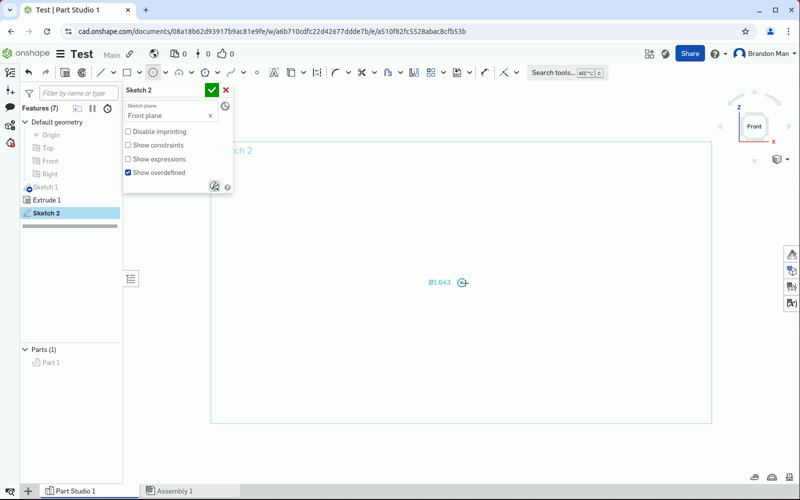
click(465, 282)
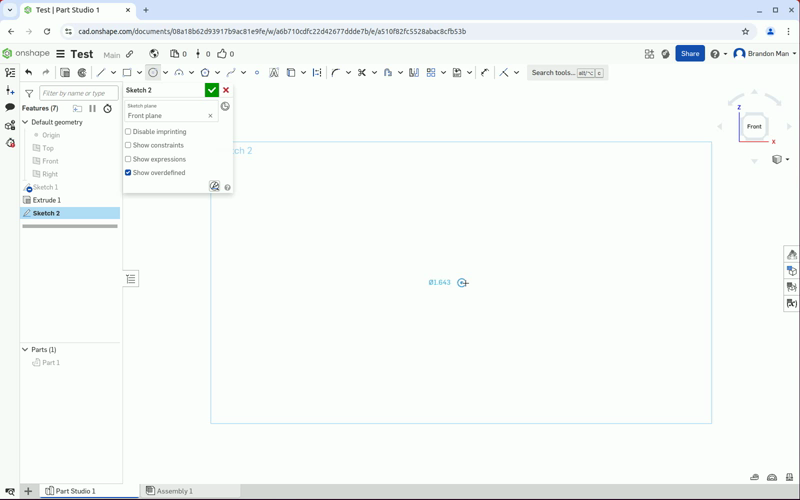
key(esc)
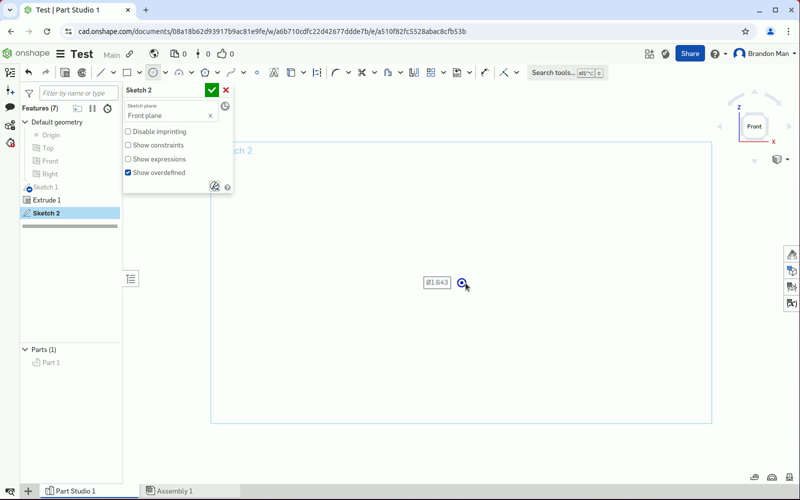
mouse_move(458, 283)
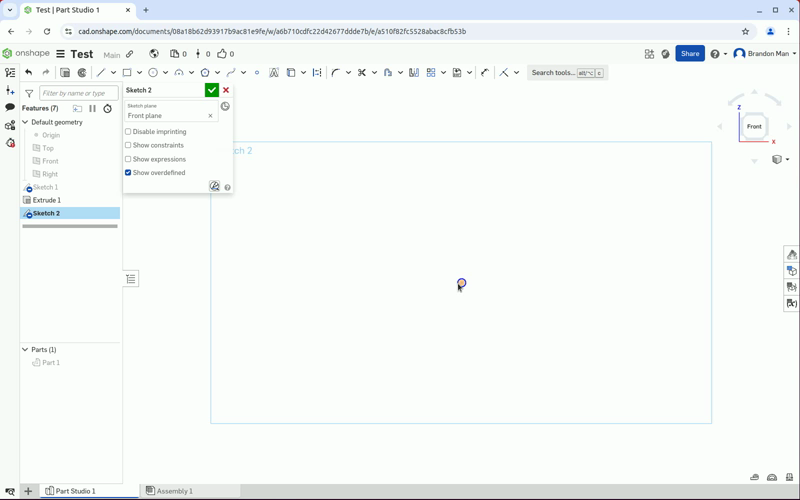
scroll(6)
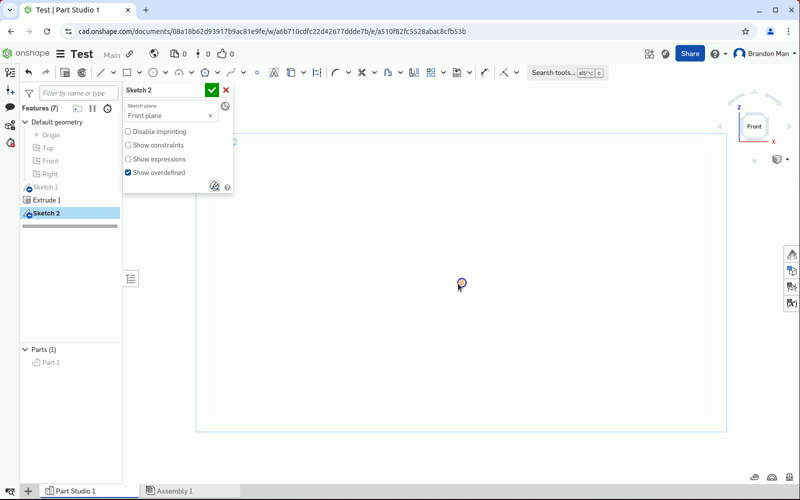
scroll(6)
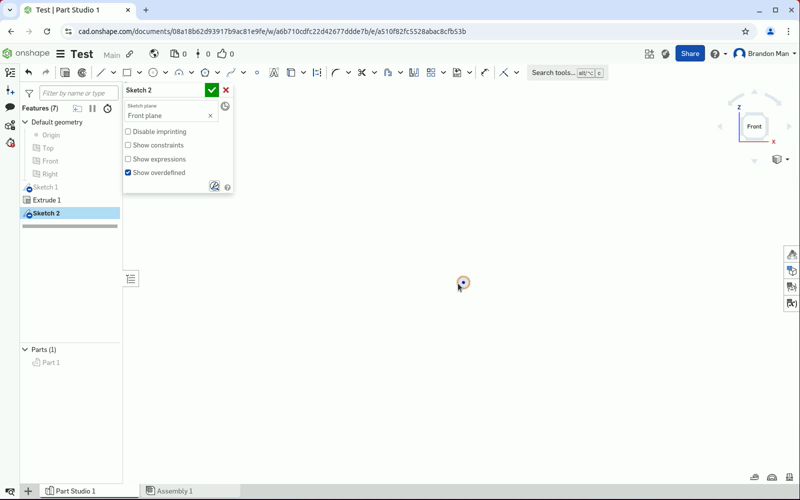
scroll(6)
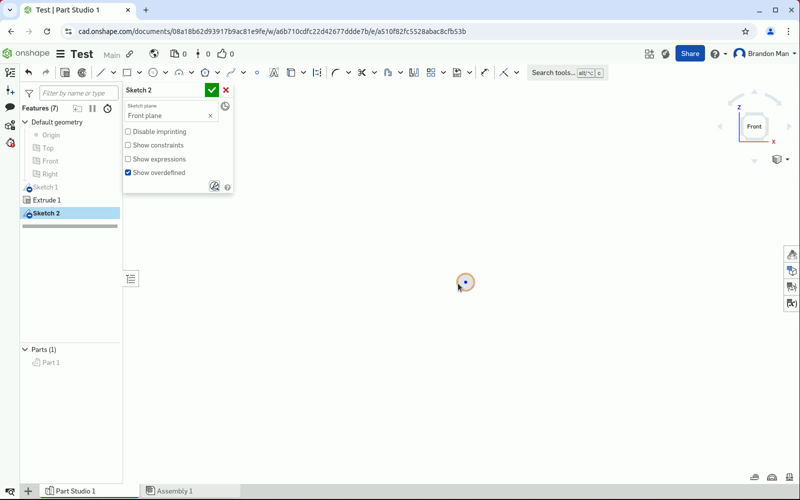
scroll(6)
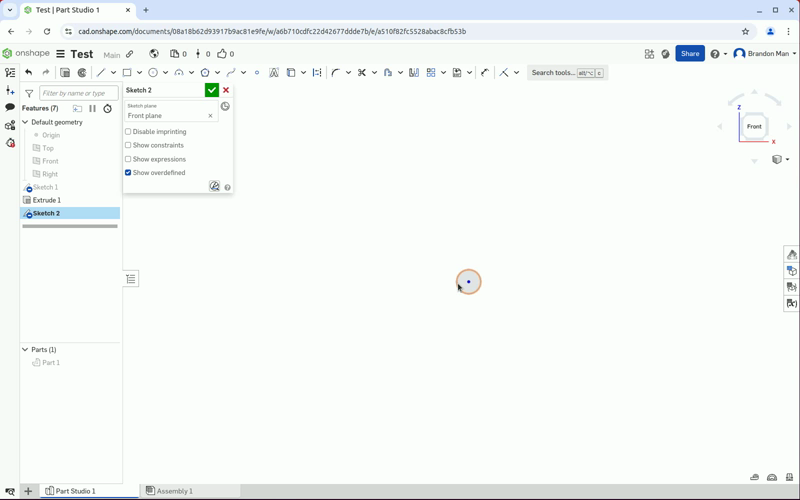
scroll(6)
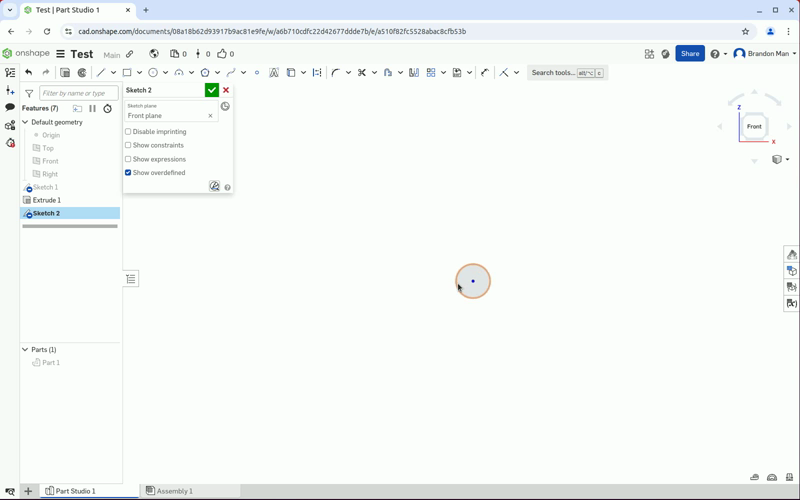
scroll(6)
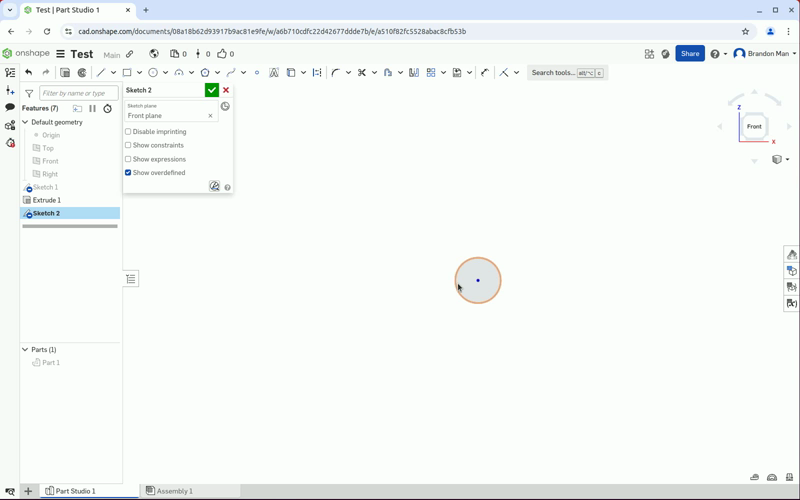
scroll(6)
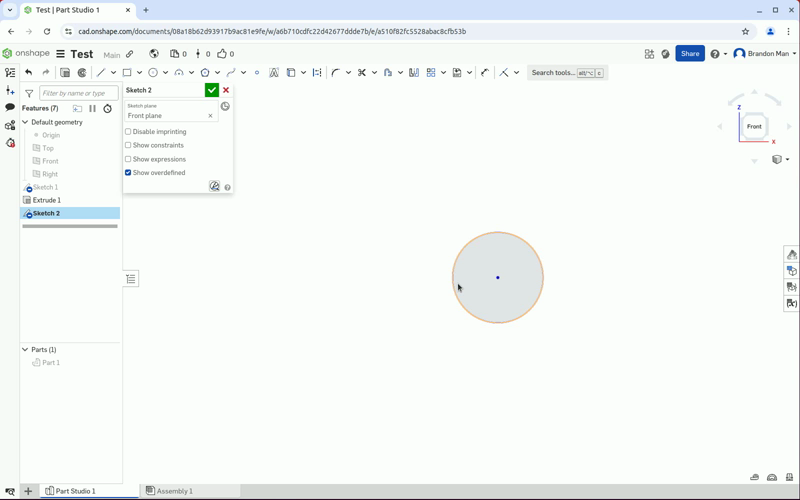
click(458, 283)
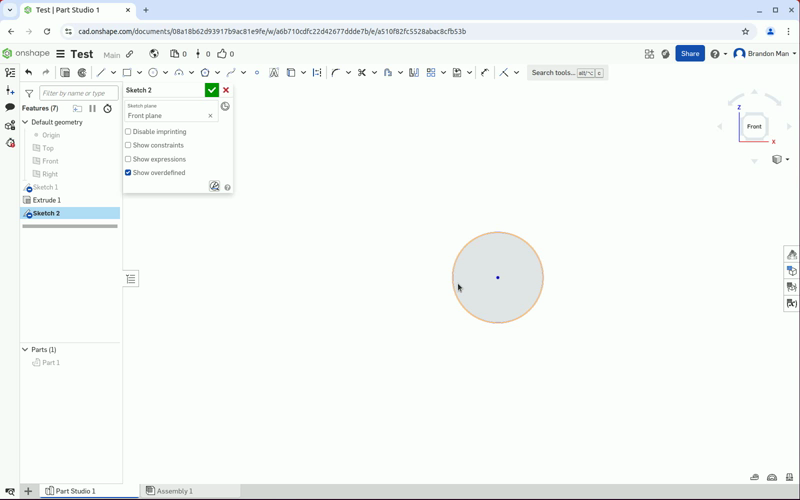
scroll(-6)
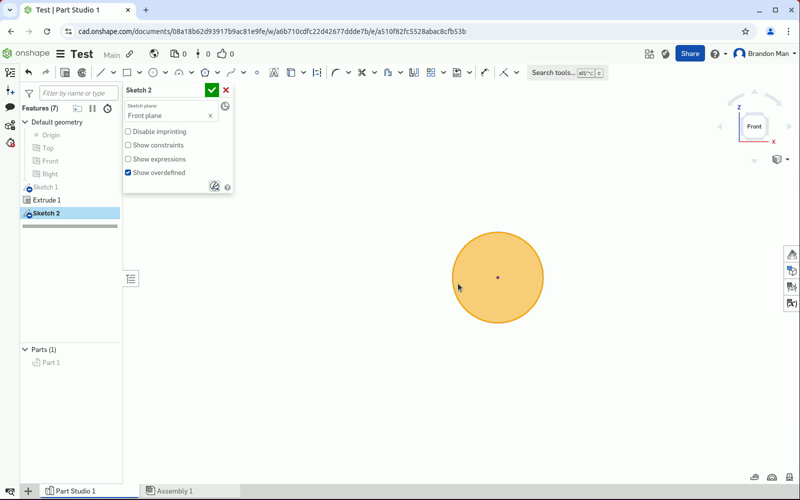
scroll(-6)
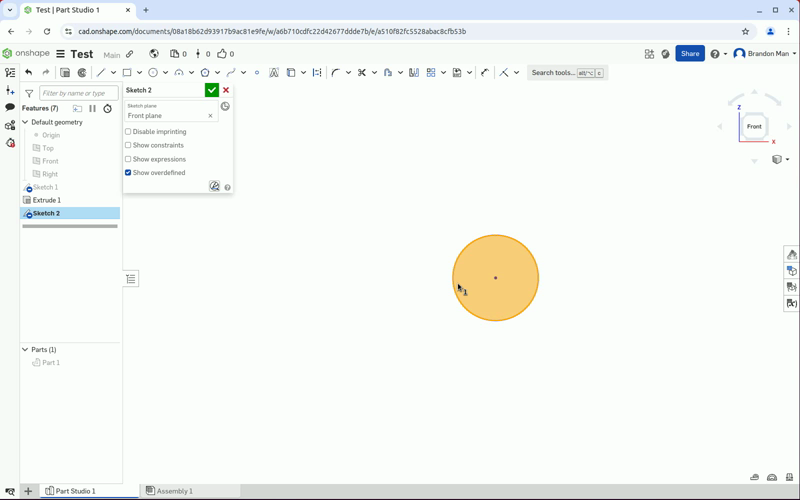
scroll(-6)
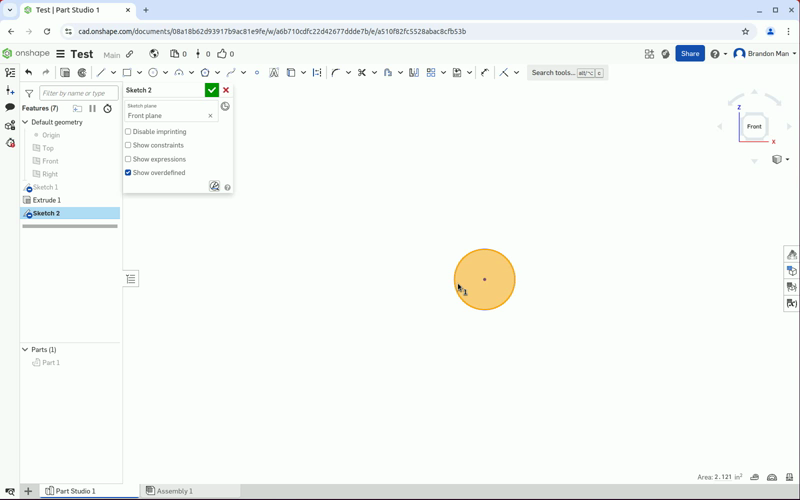
scroll(-6)
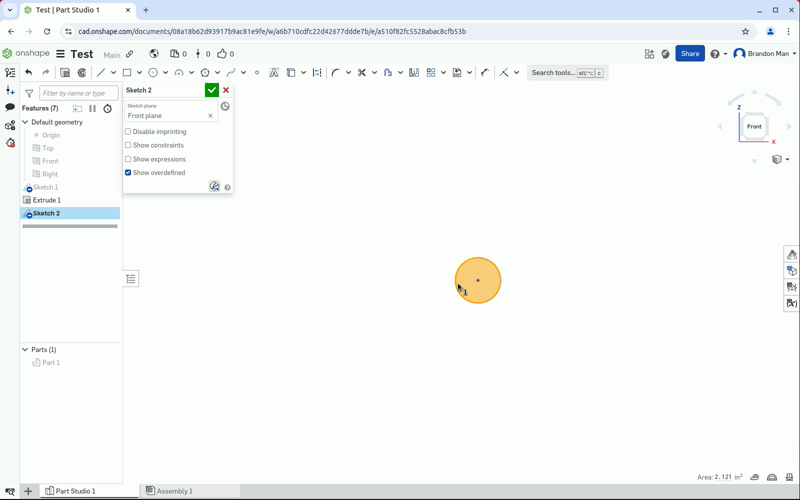
scroll(-6)
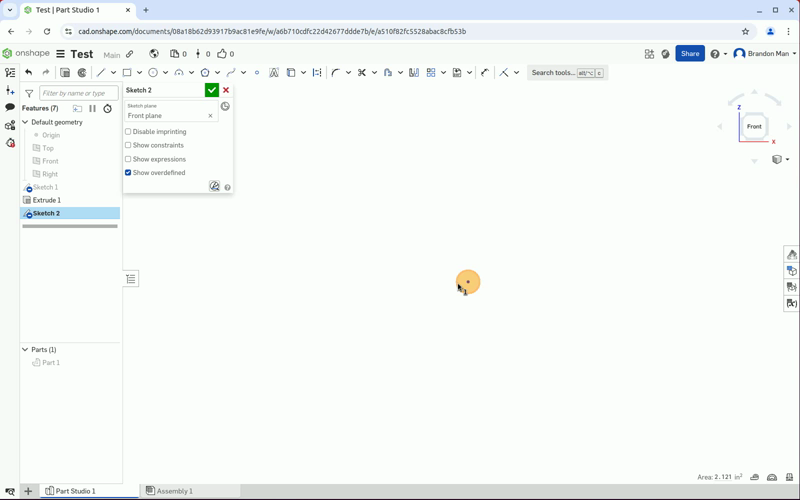
scroll(-6)
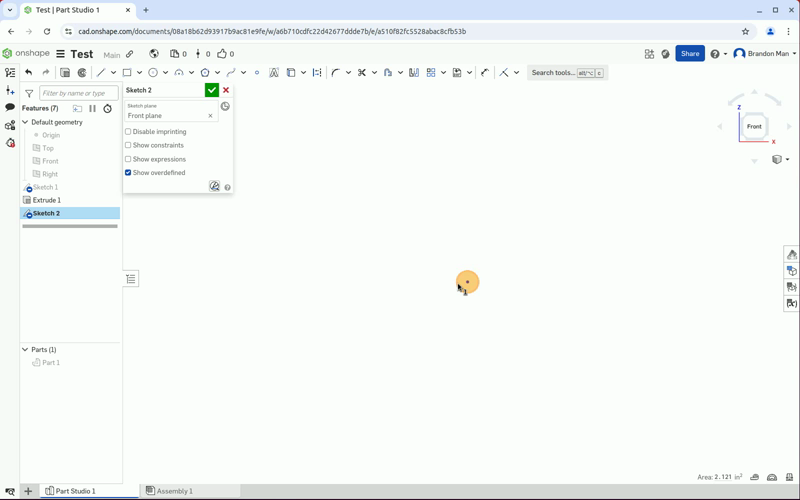
scroll(-6)
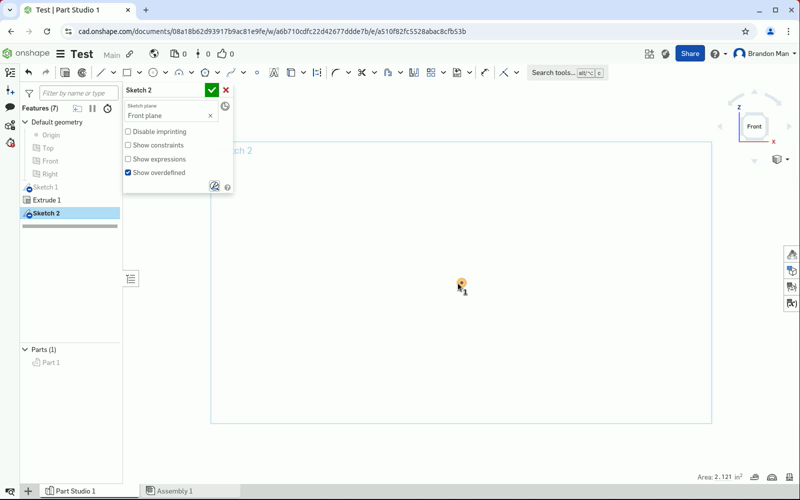
mouse_move(73, 352)
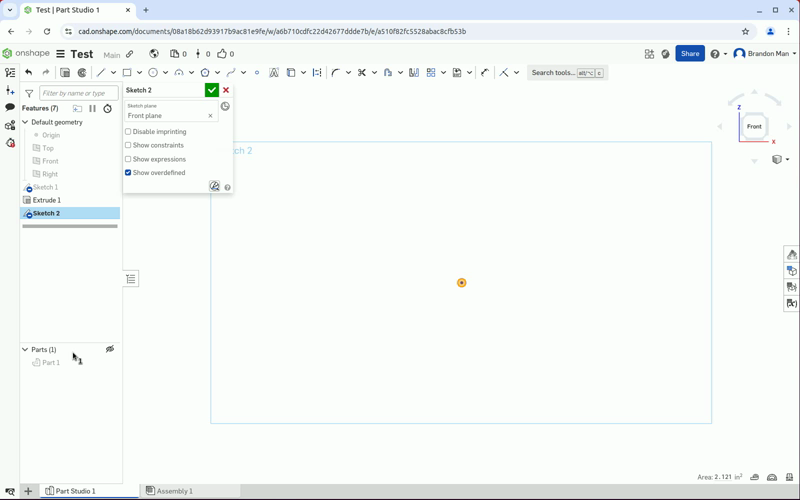
key(shift+y)
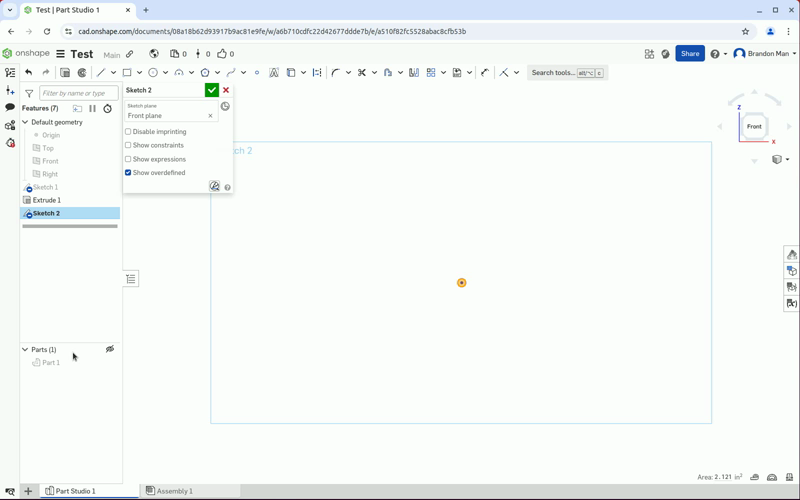
key(shift+e)
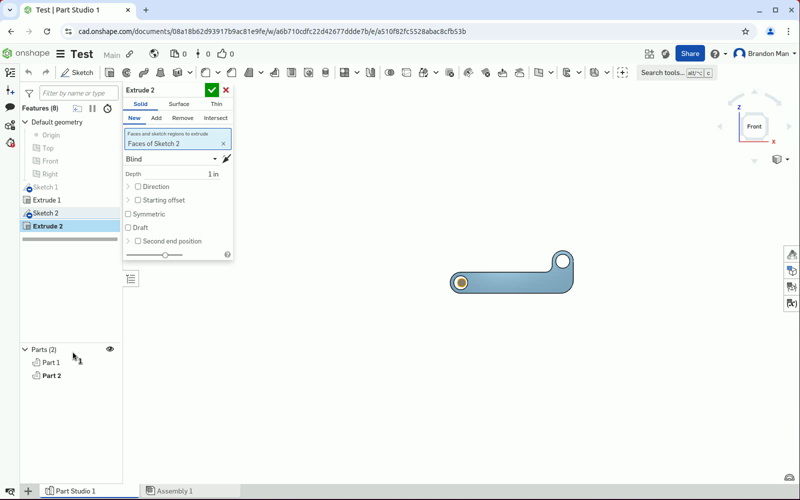
mouse_move(143, 106)
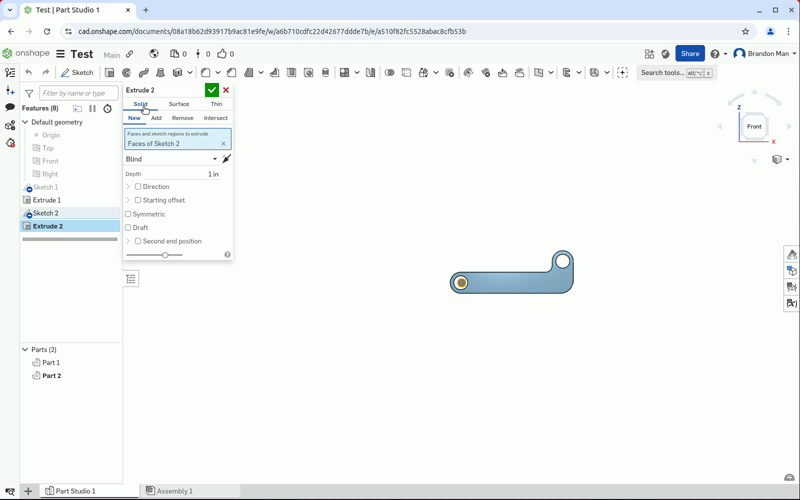
click(143, 106)
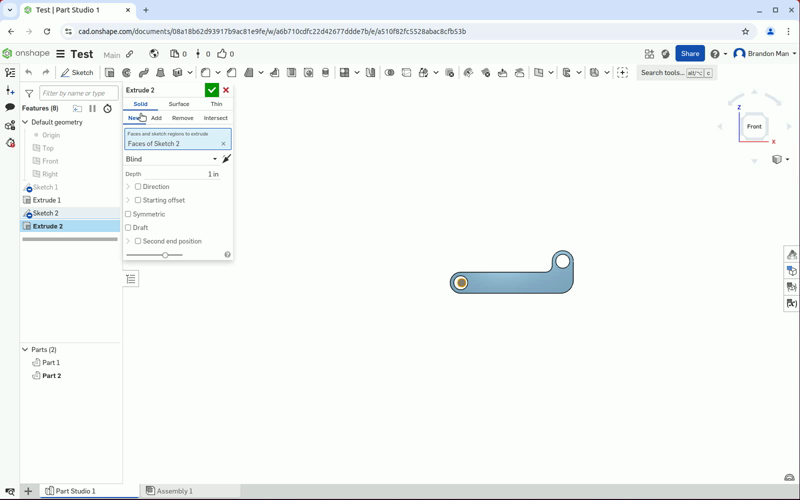
mouse_move(137, 120)
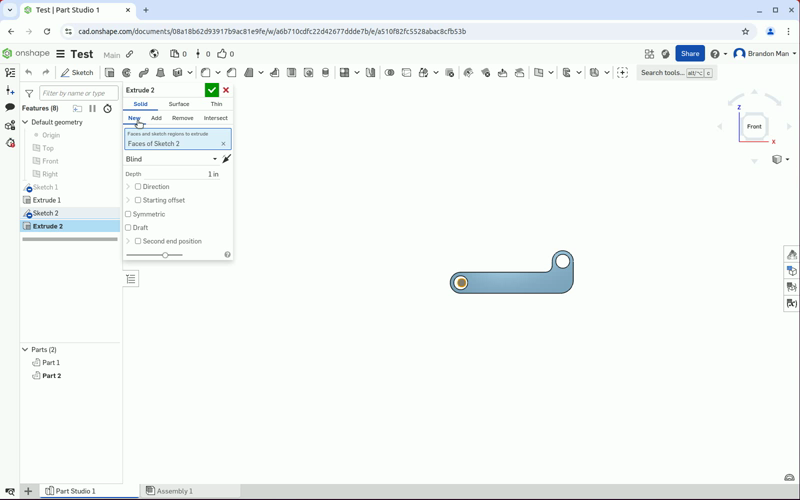
click(137, 120)
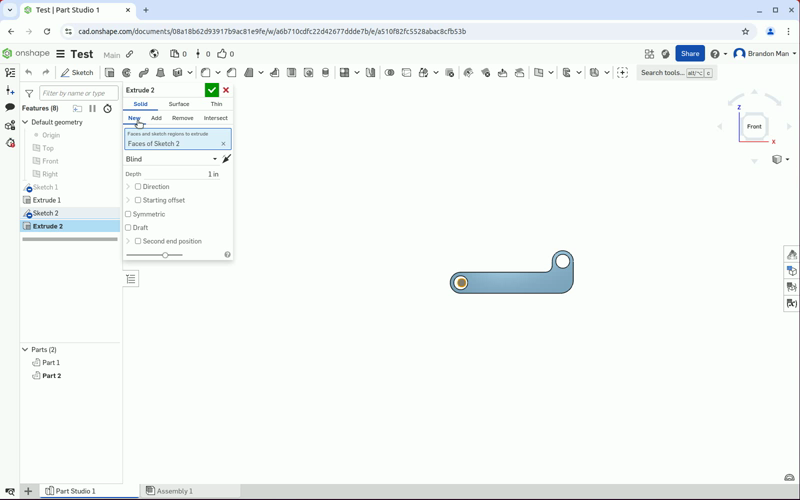
key(tab, 4)
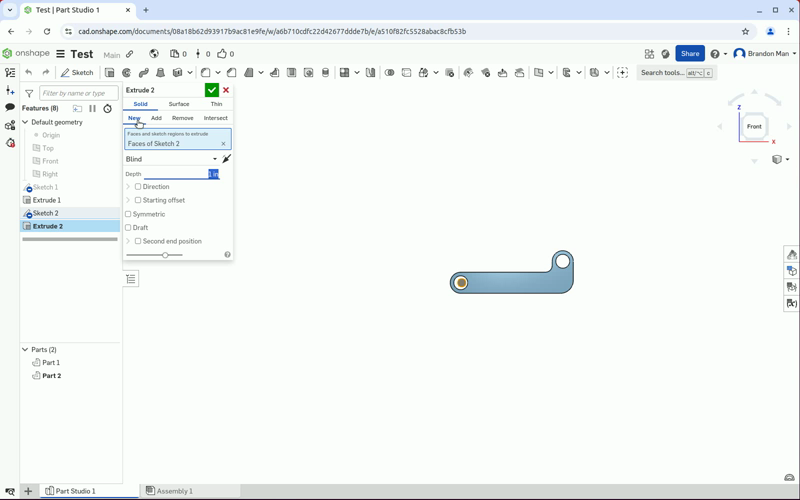
text(2.648)
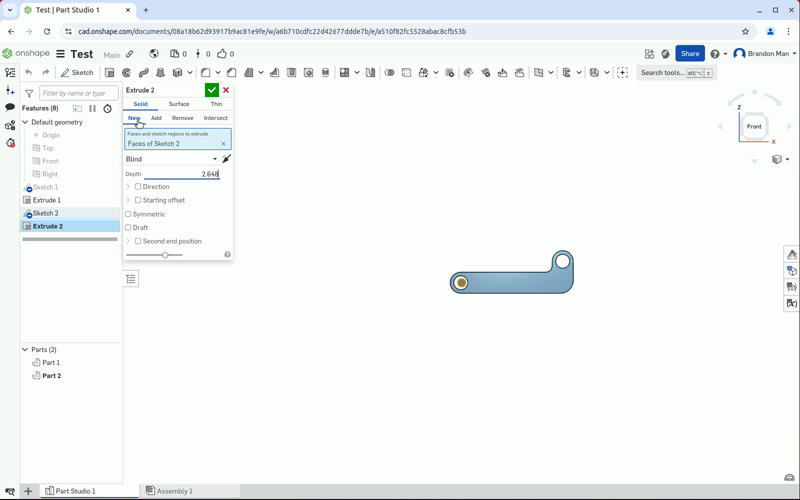
key(enter)
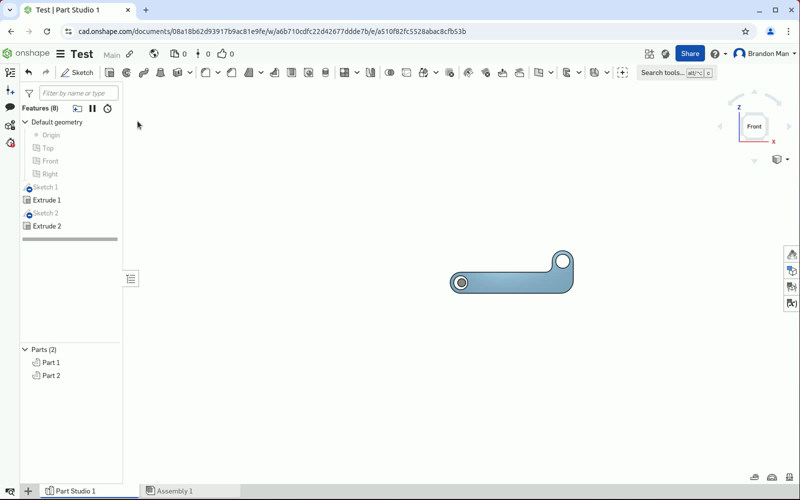
key(shift+h)
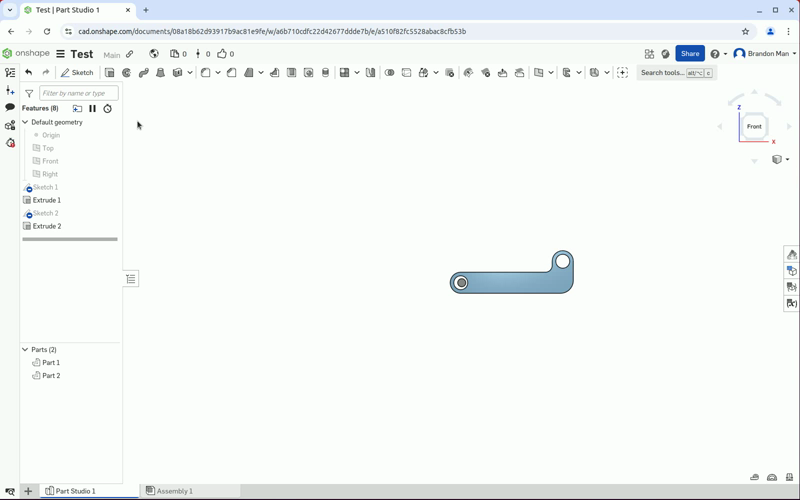
key(shift+h)
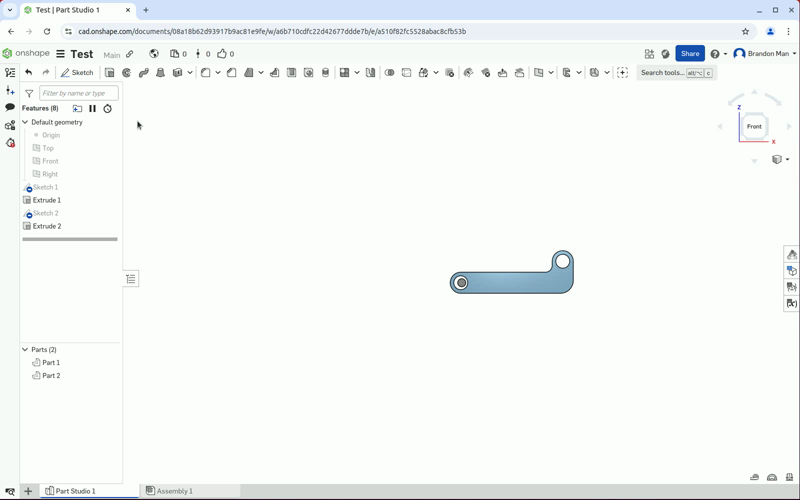
mouse_move(73, 189)
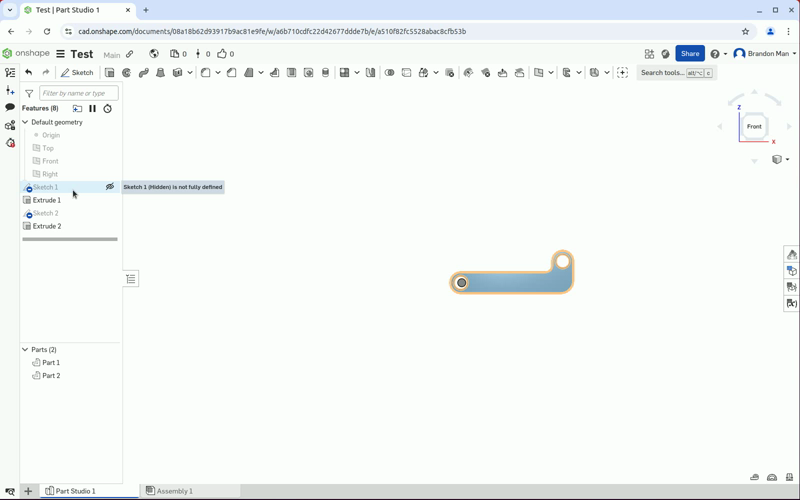
click(73, 189)
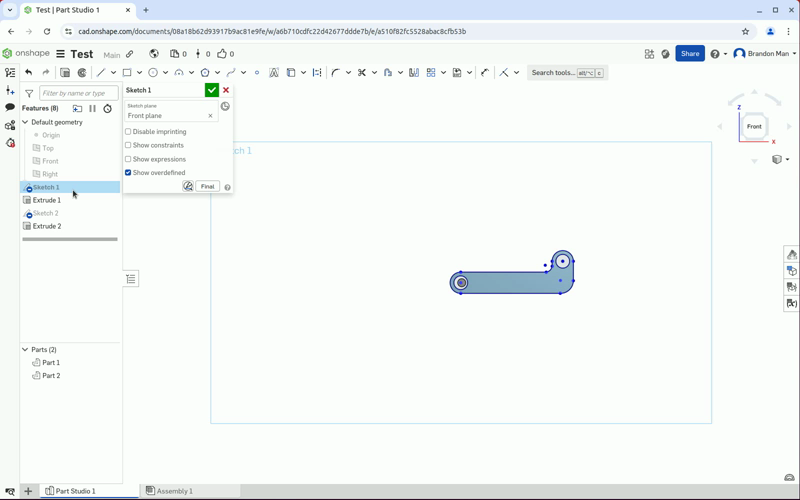
mouse_move(229, 92)
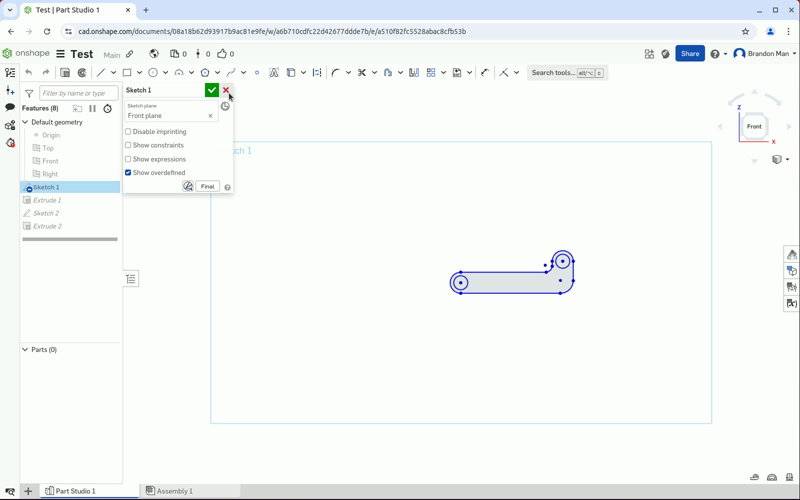
click(229, 92)
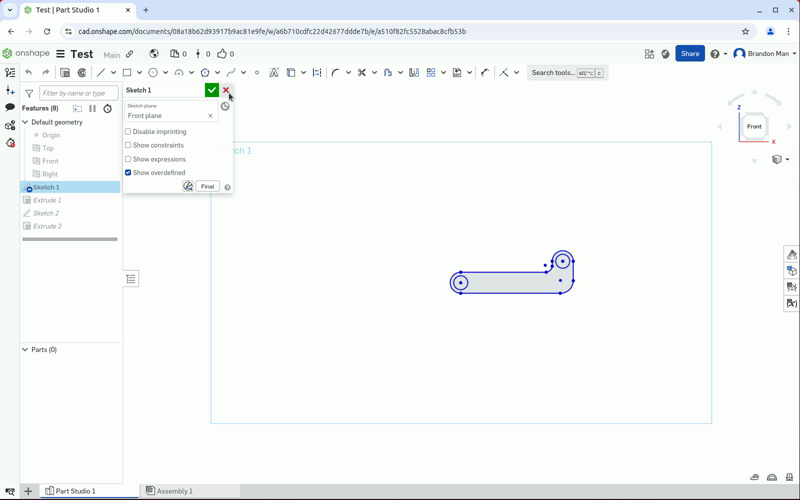
key(shift+s)
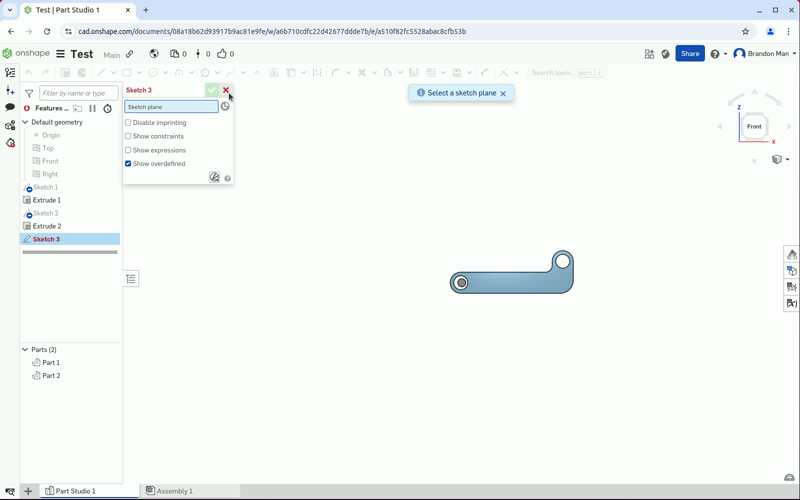
mouse_move(73, 163)
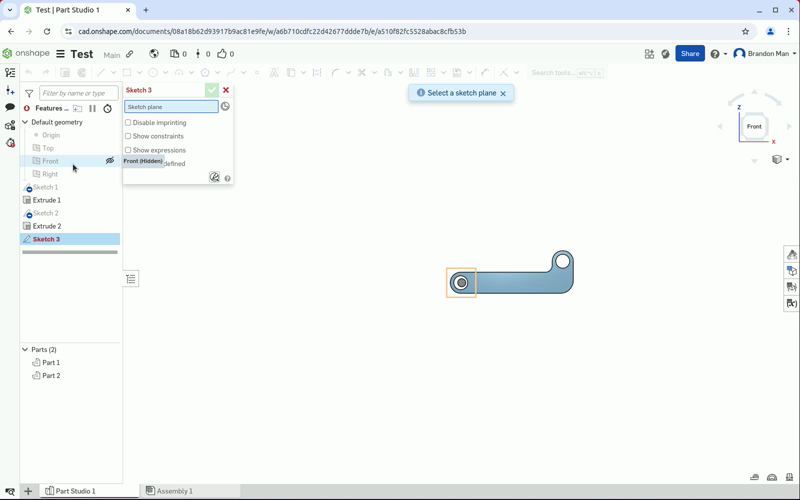
click(73, 163)
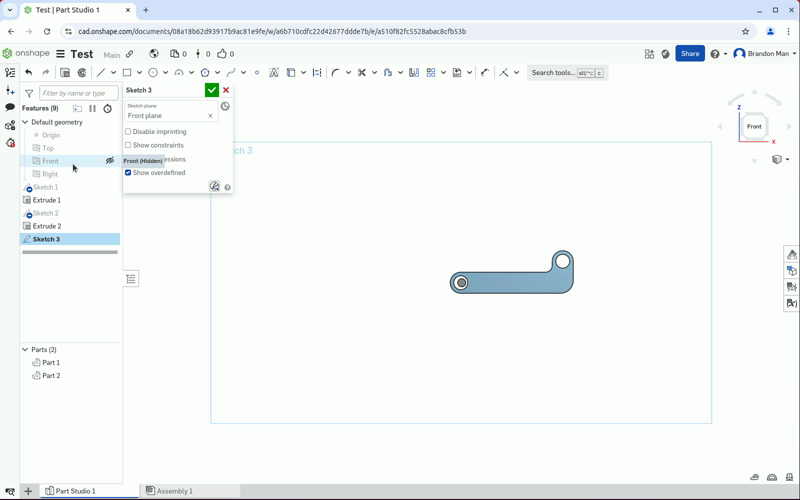
mouse_move(73, 352)
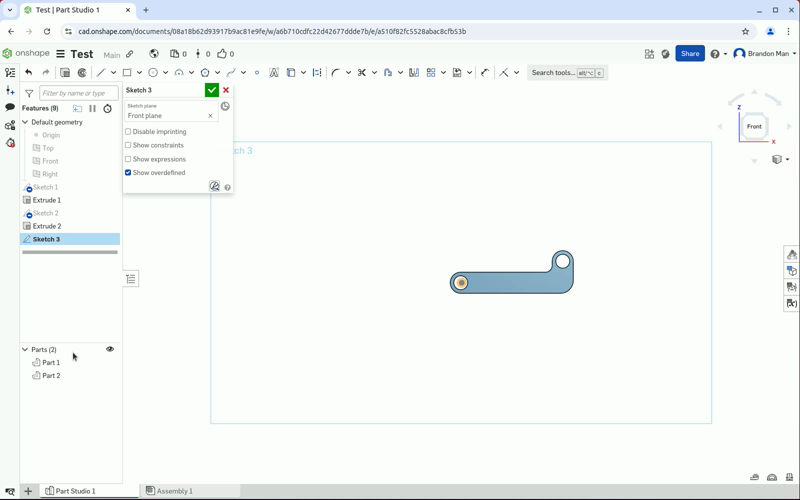
key(y)
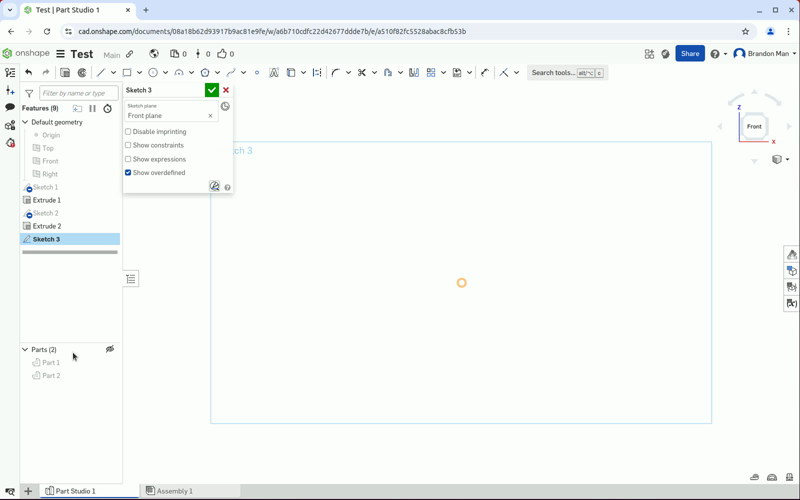
key(c)
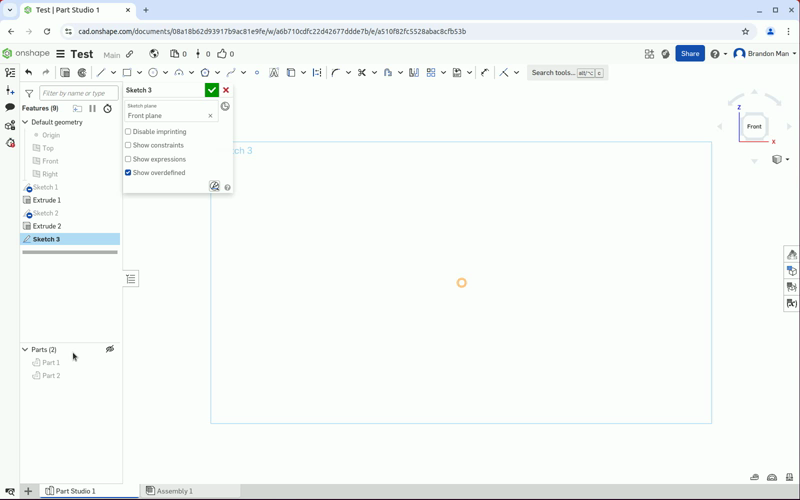
key_down(shift)
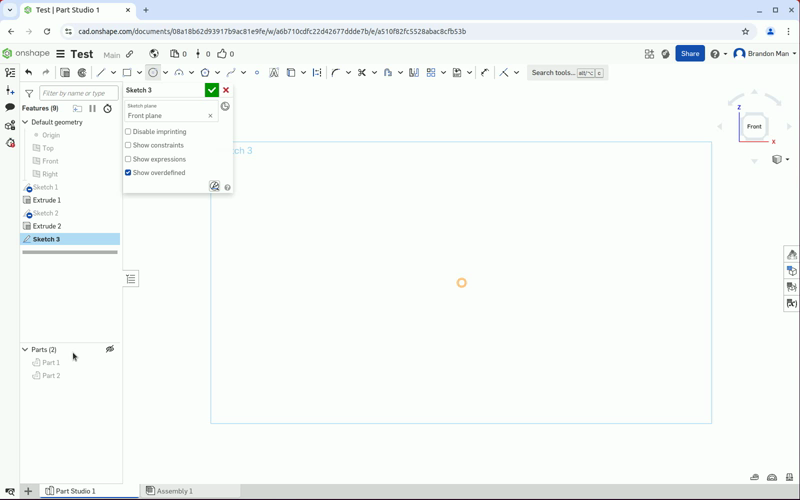
mouse_move(564, 261)
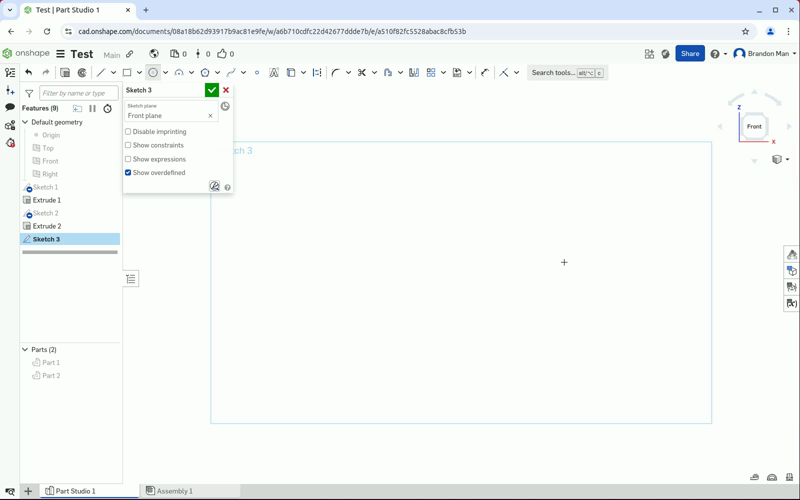
click(564, 261)
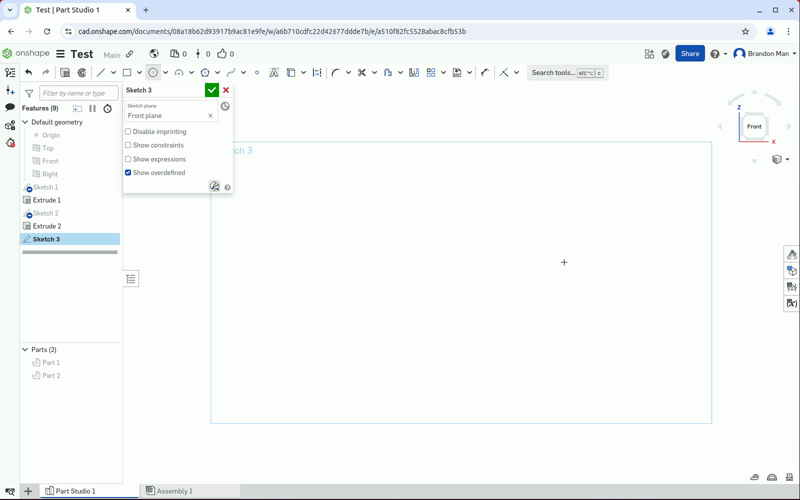
key_up(shift)
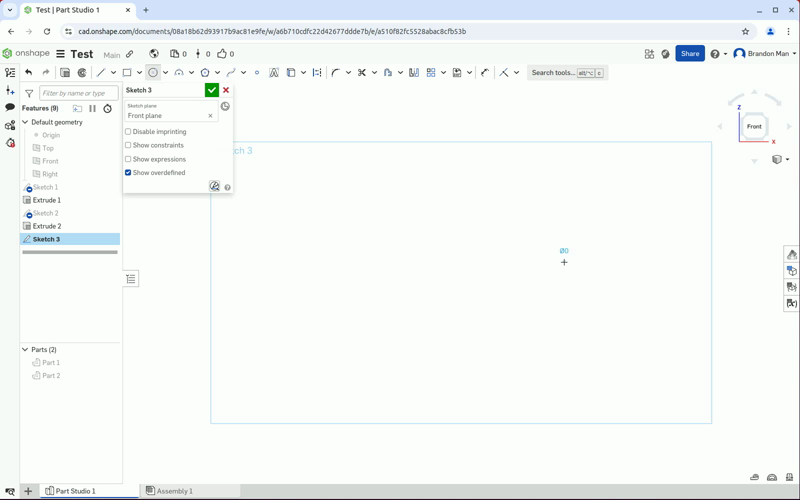
mouse_move(567, 261)
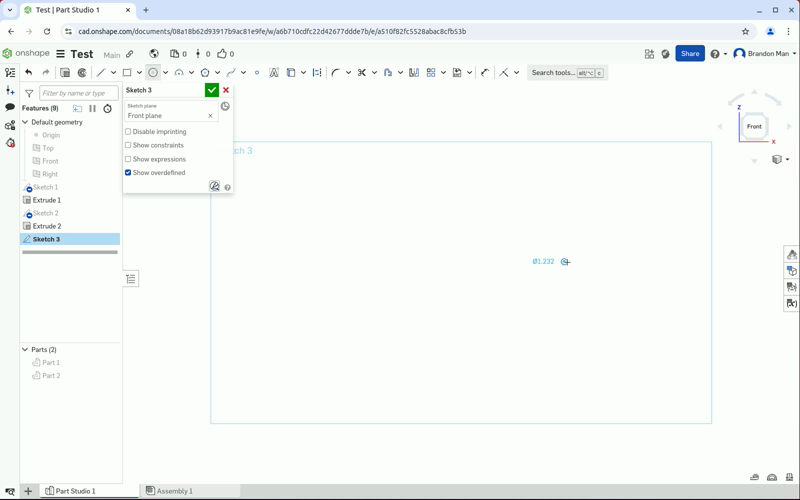
click(567, 261)
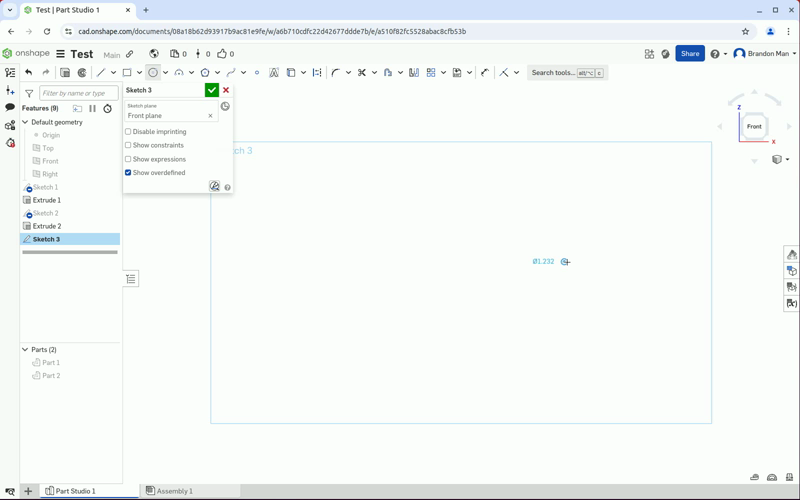
key(esc)
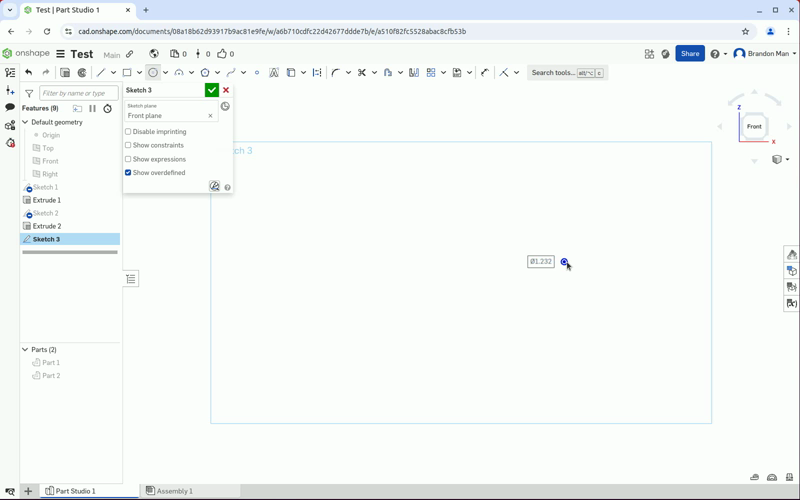
mouse_move(564, 263)
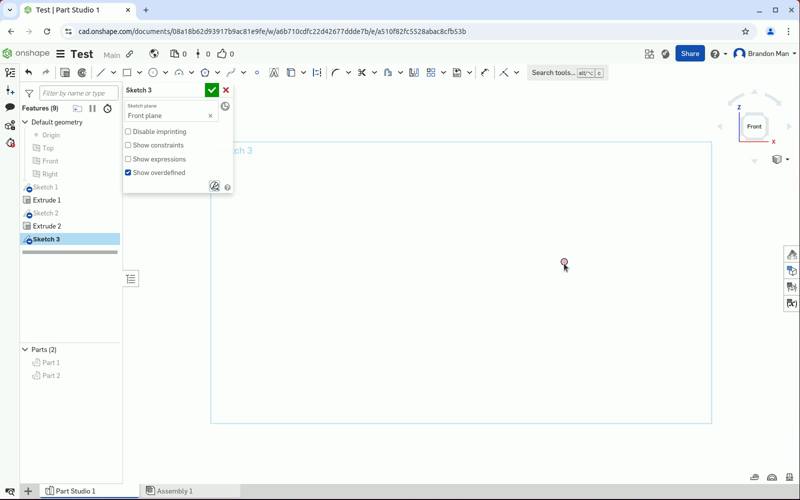
scroll(6)
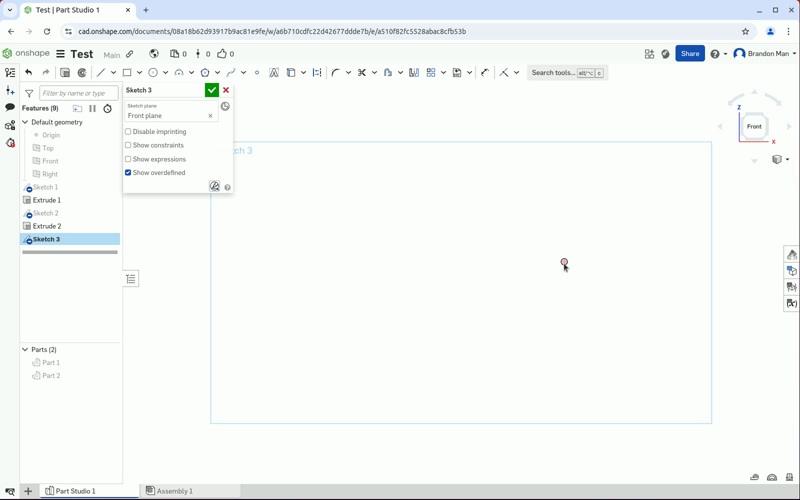
scroll(6)
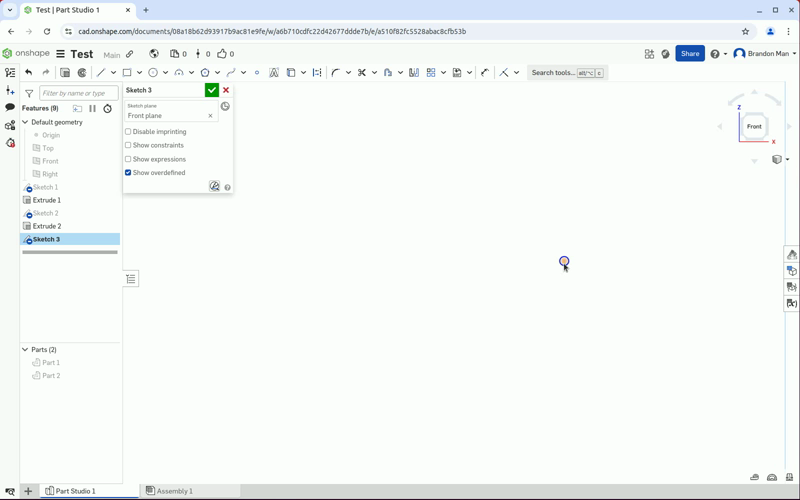
scroll(6)
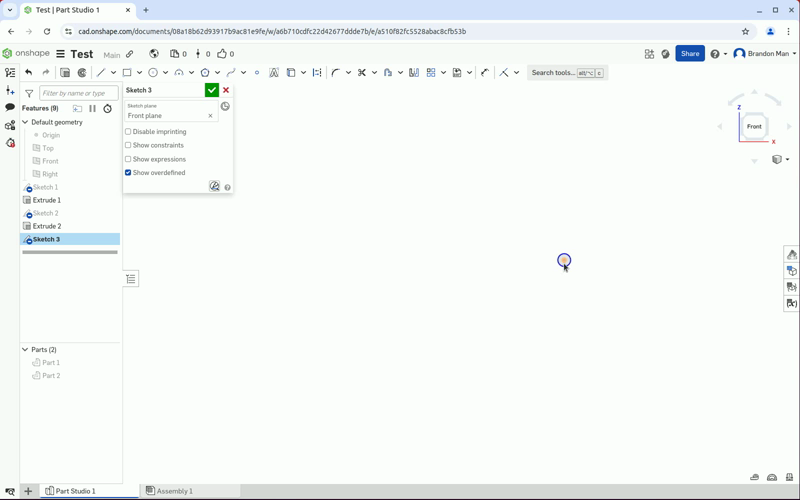
scroll(6)
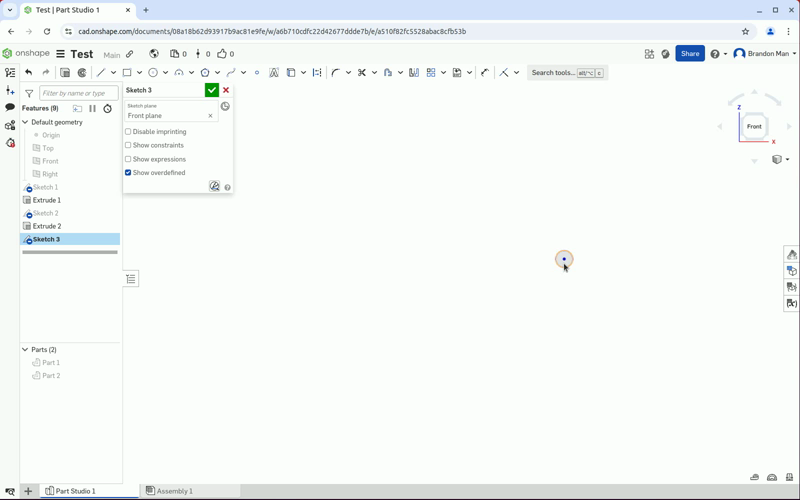
scroll(6)
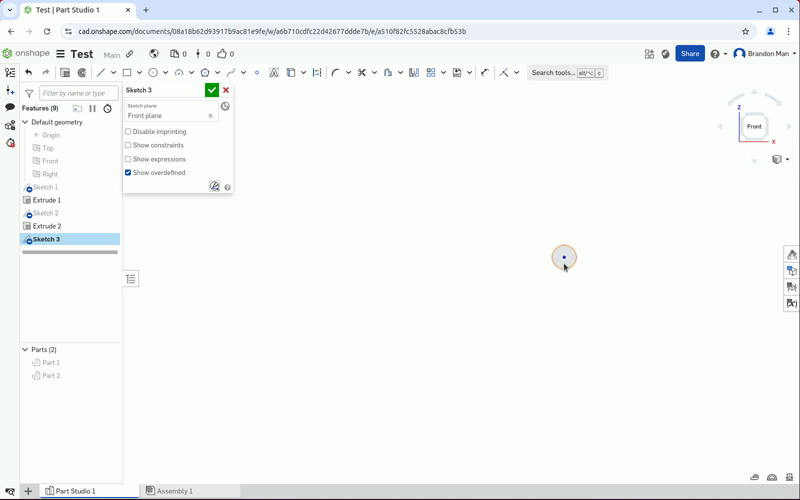
scroll(6)
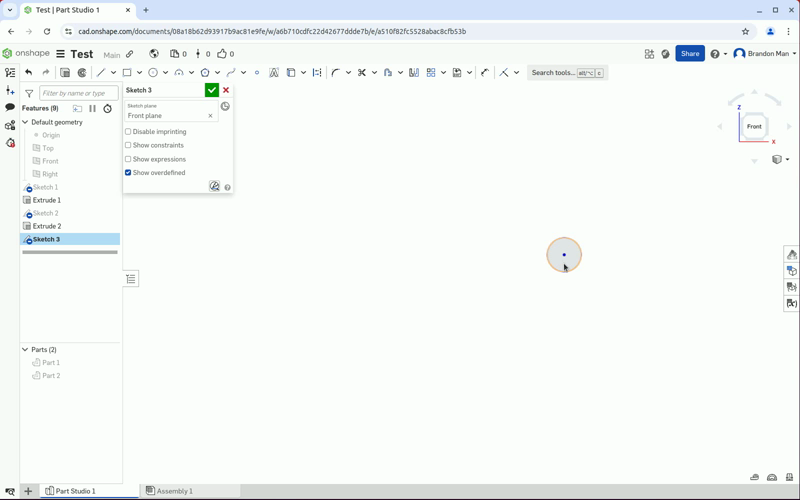
scroll(6)
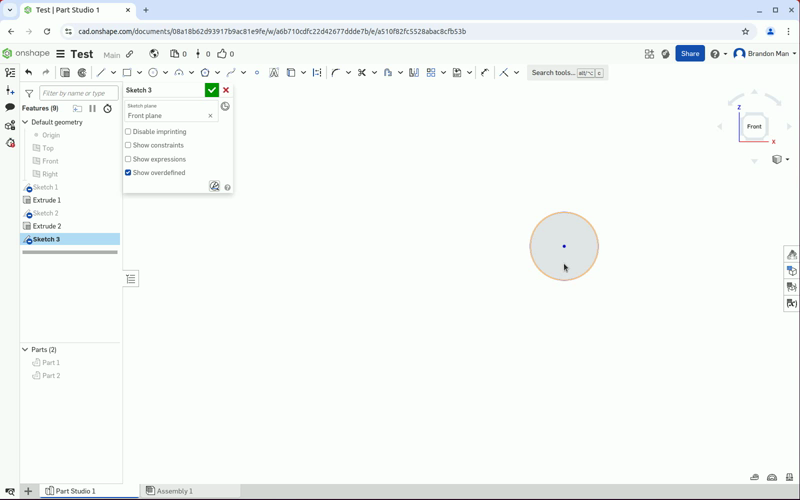
click(564, 263)
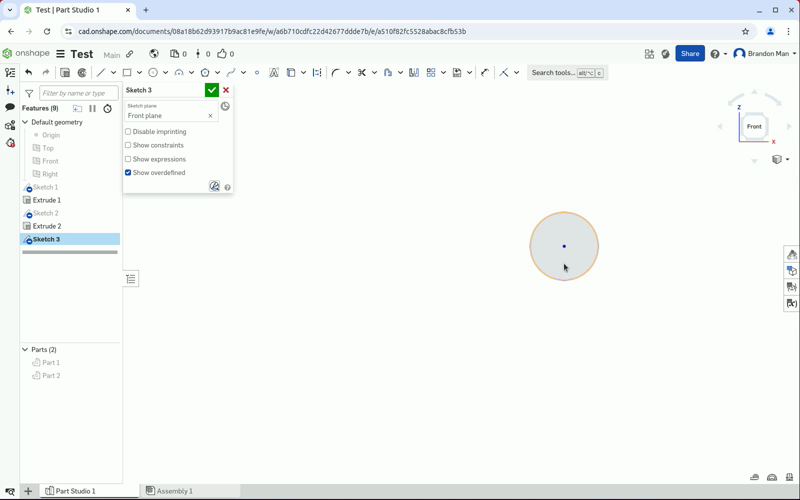
scroll(-6)
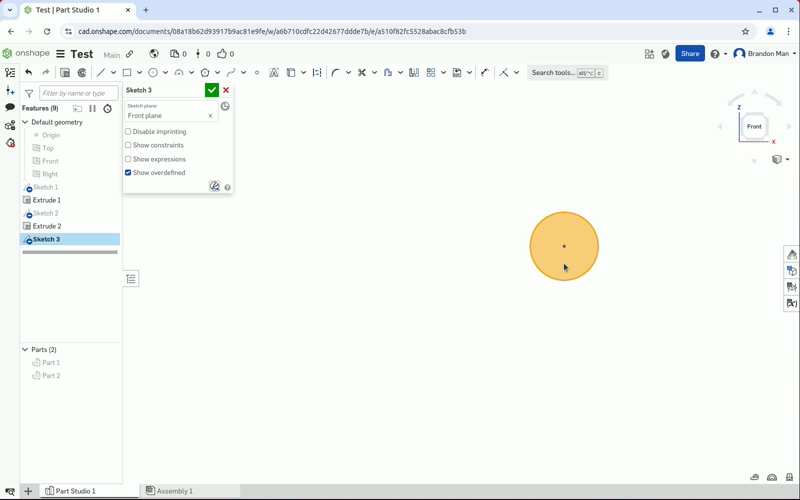
scroll(-6)
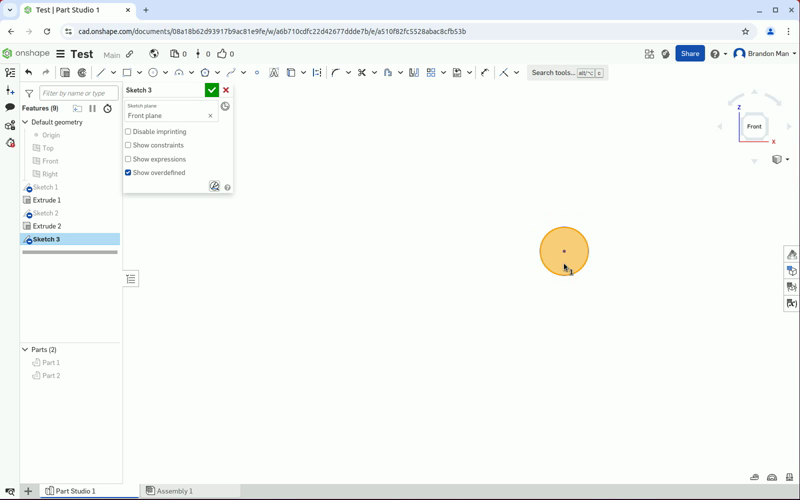
scroll(-6)
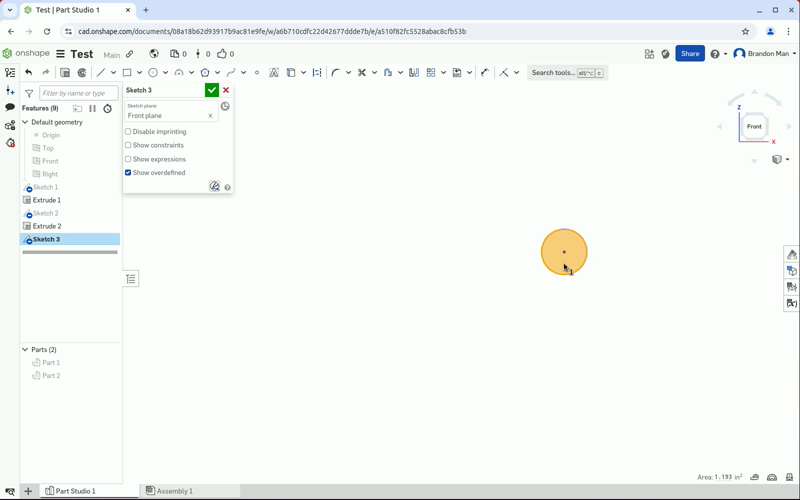
scroll(-6)
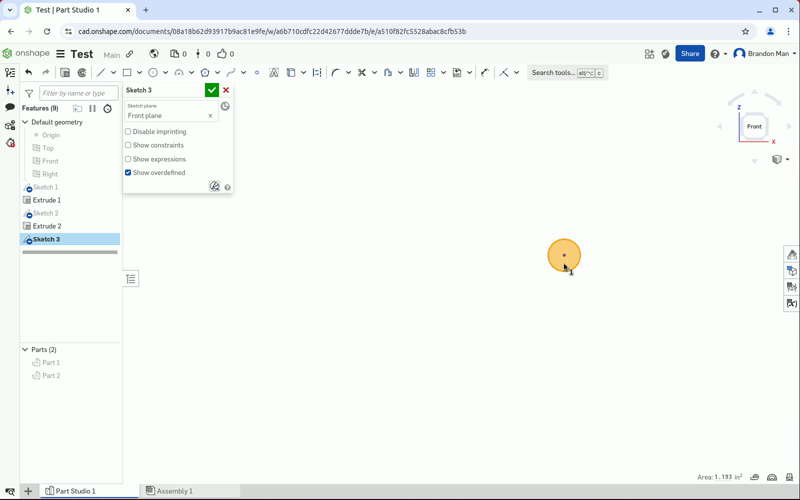
scroll(-6)
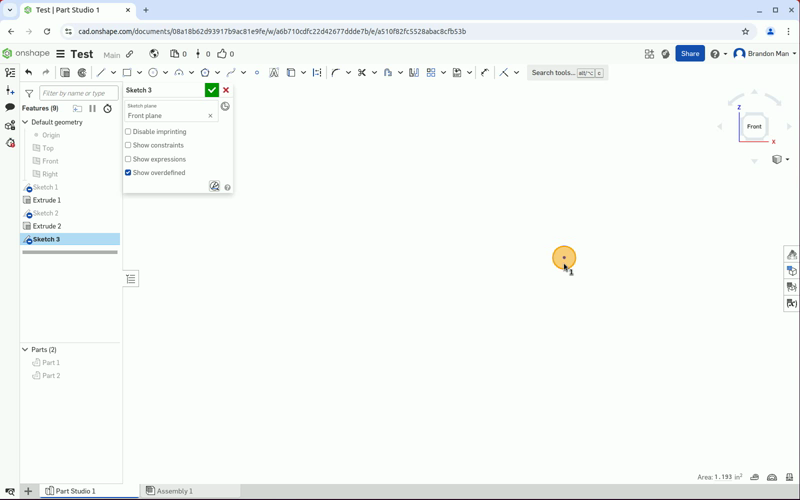
scroll(-6)
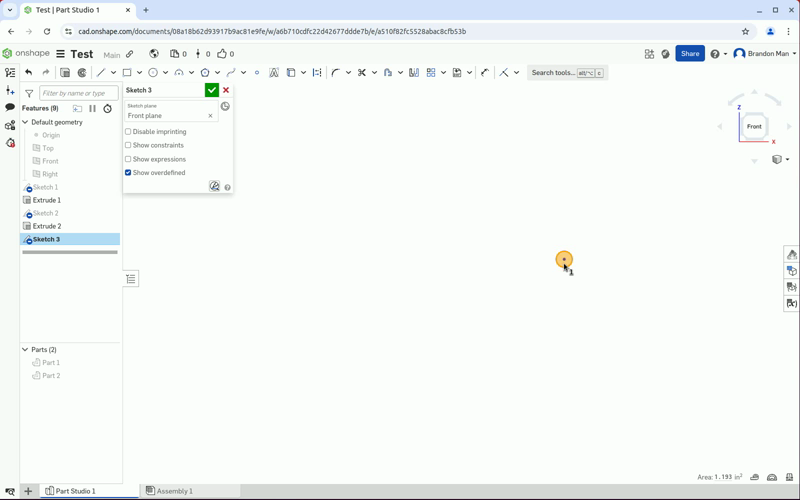
scroll(-6)
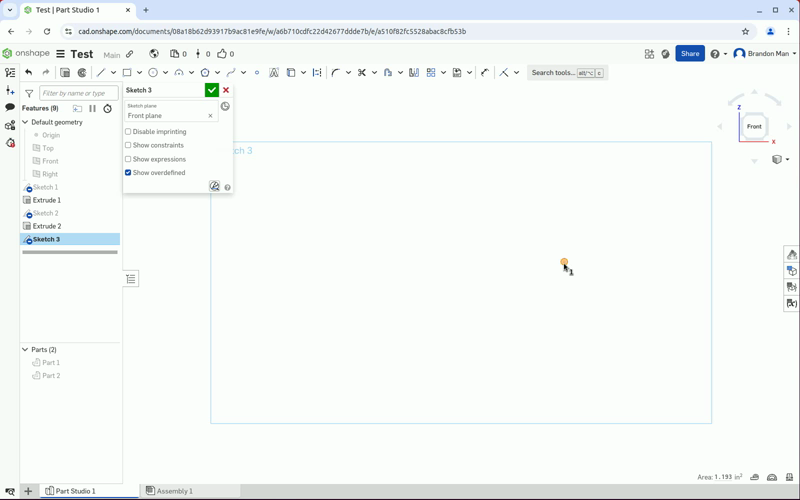
mouse_move(73, 352)
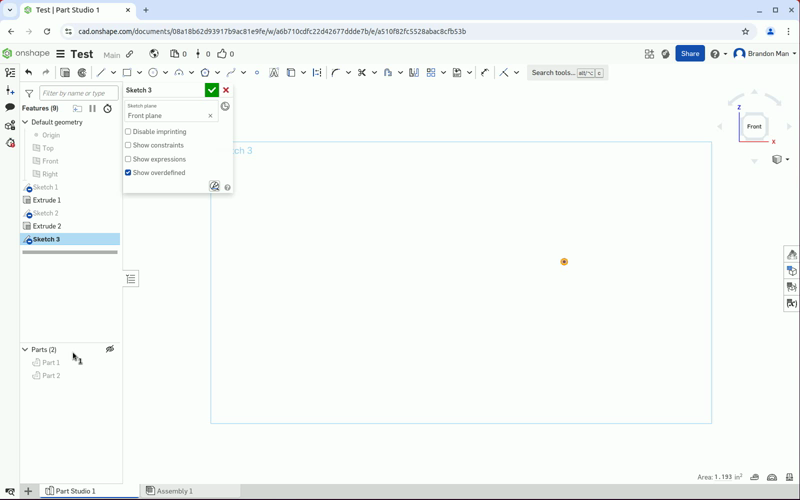
key(shift+y)
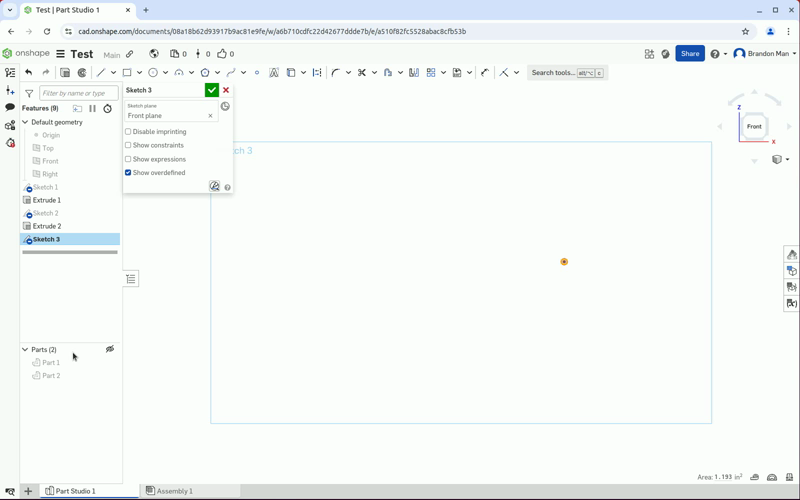
key(shift+e)
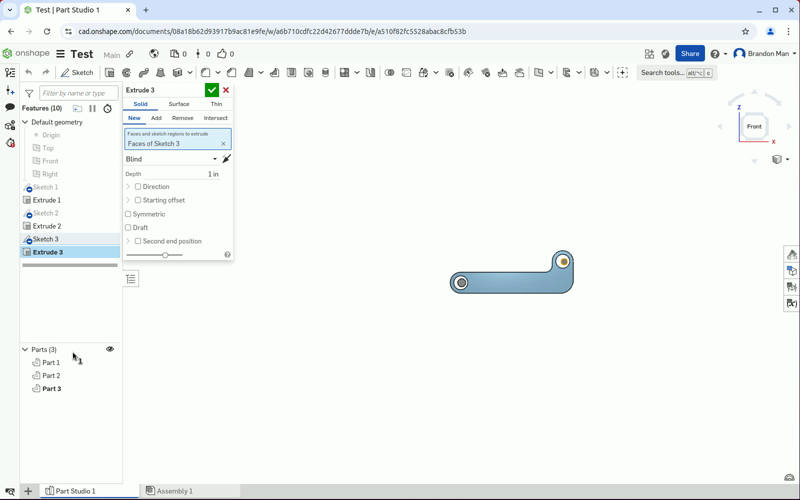
mouse_move(143, 106)
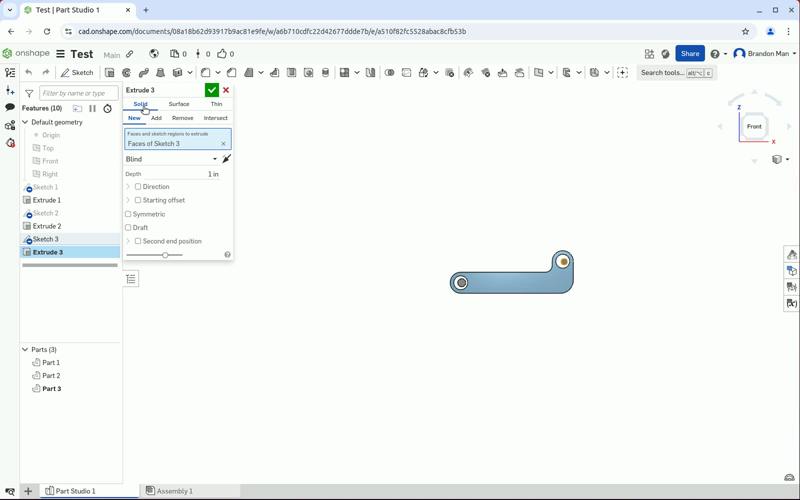
click(143, 106)
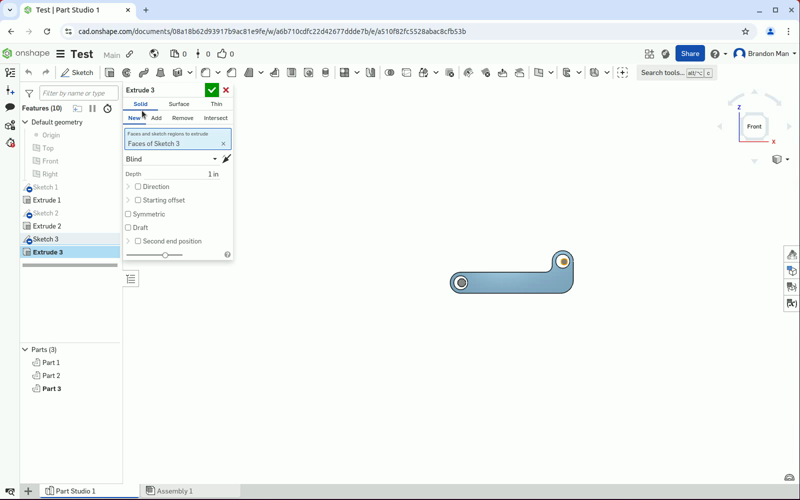
mouse_move(137, 120)
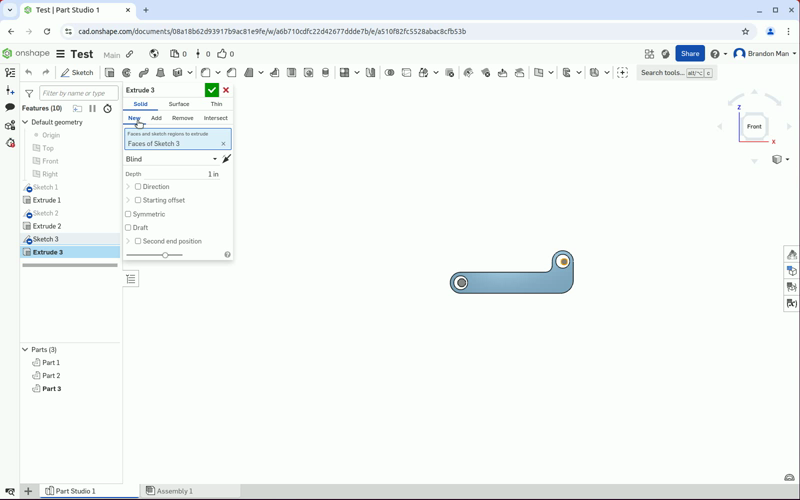
click(137, 120)
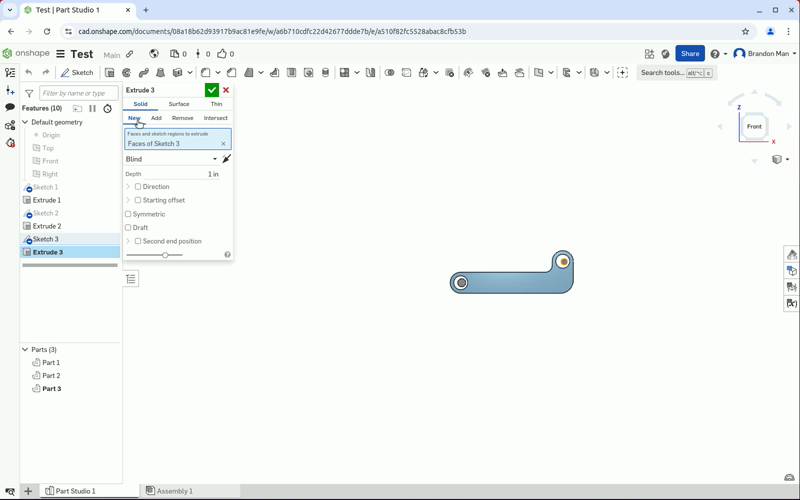
key(tab, 4)
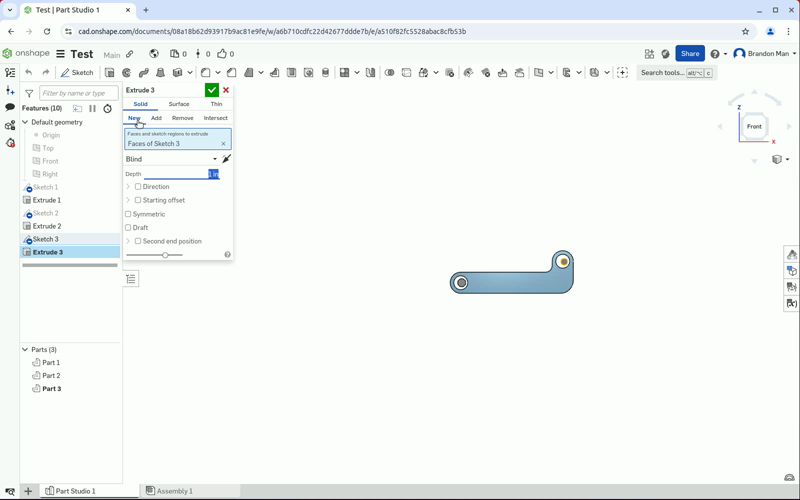
text(2.648)
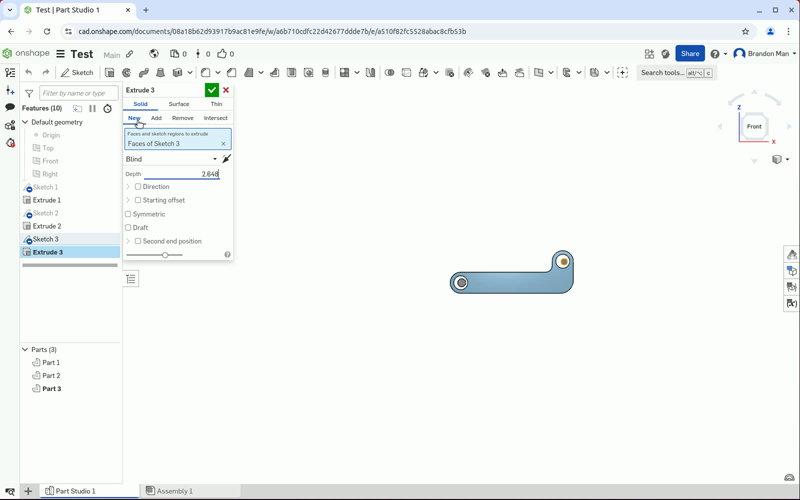
key(enter)
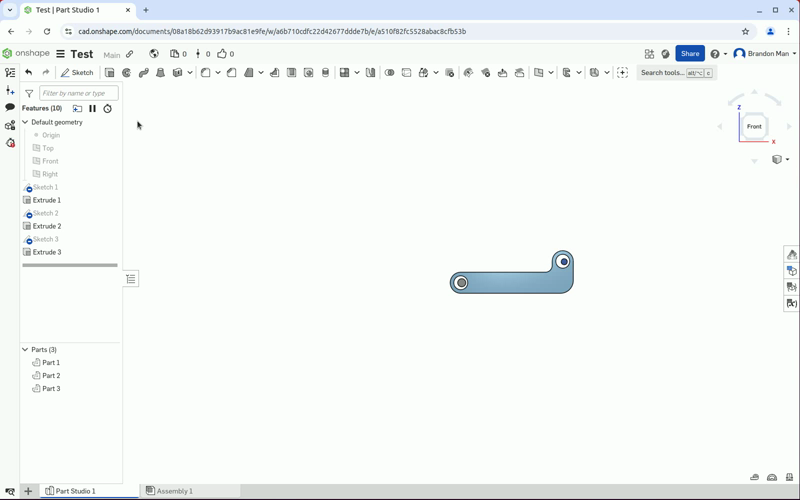
key(shift+h)
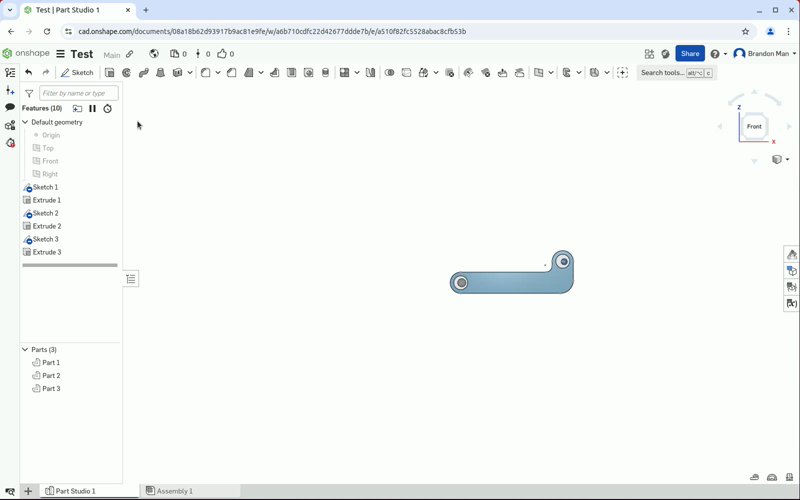
key(shift+h)
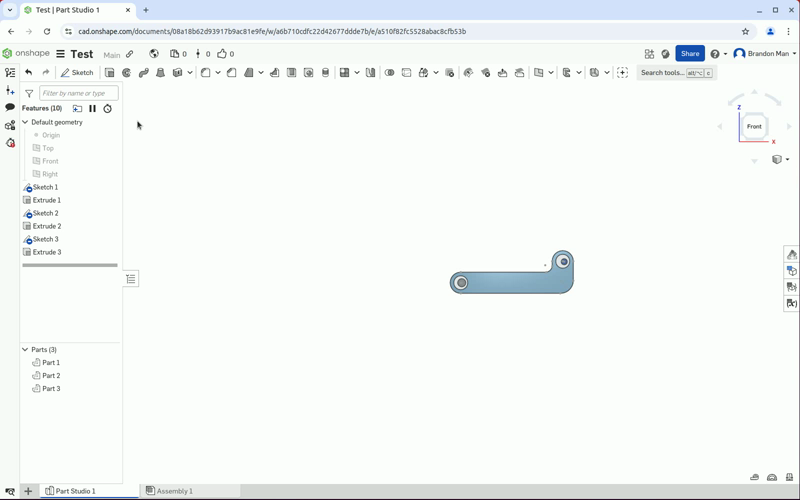
key(shift+7)
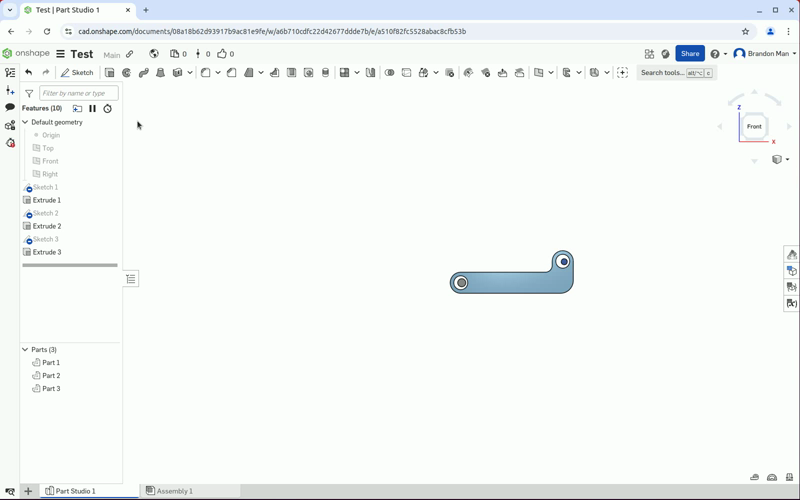
key(left, 2)
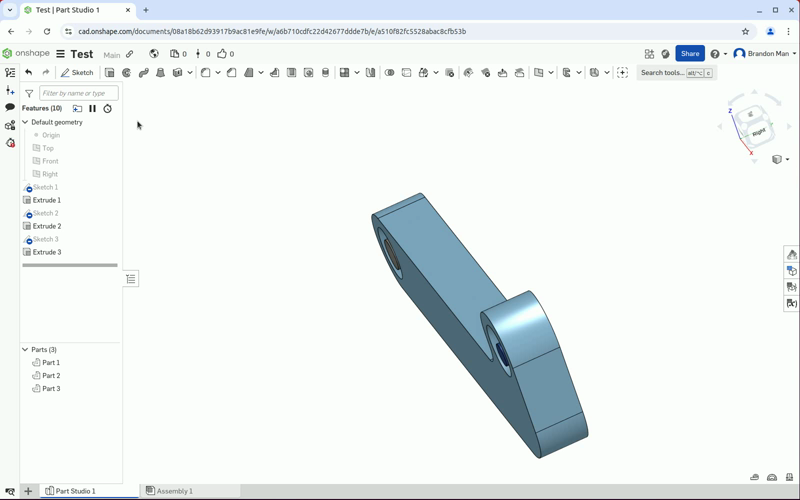
key(down, 2)
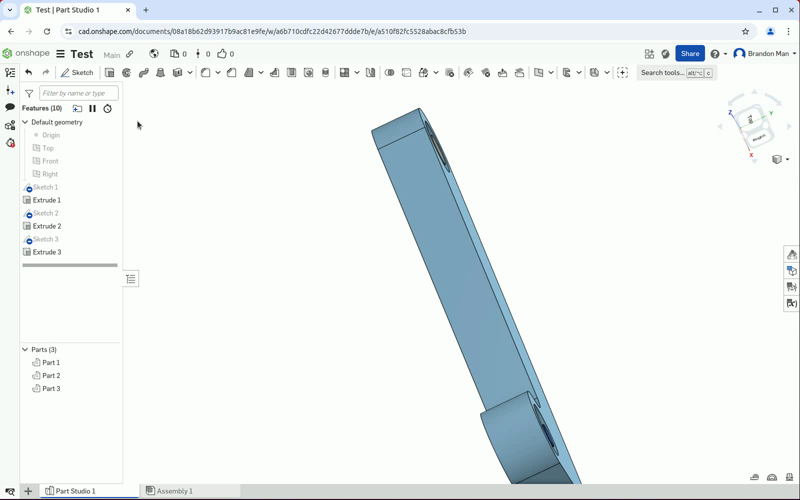
key(up, 2)
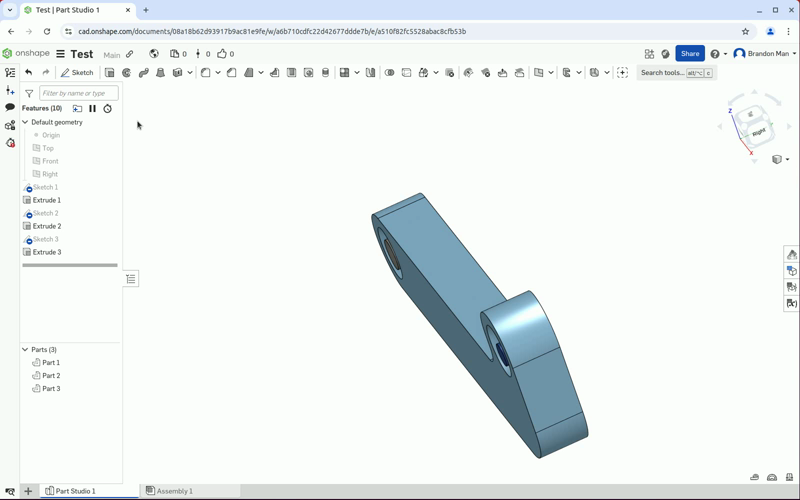
key(right, 2)
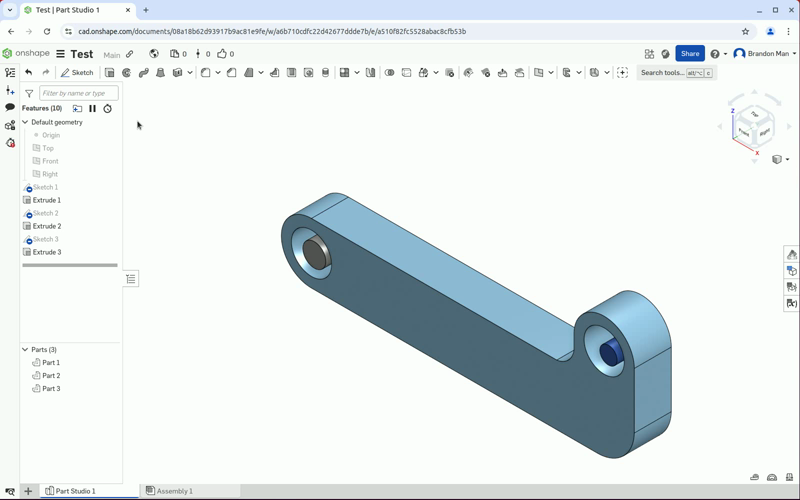
mouse_move(73, 189)
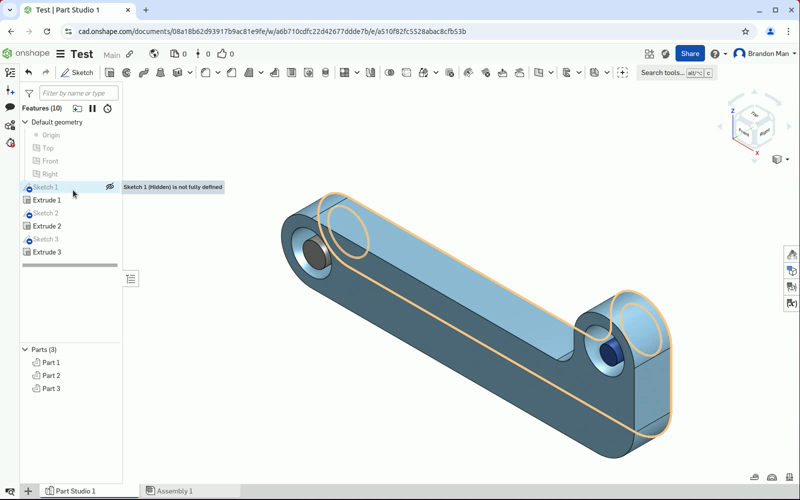
click(73, 189)